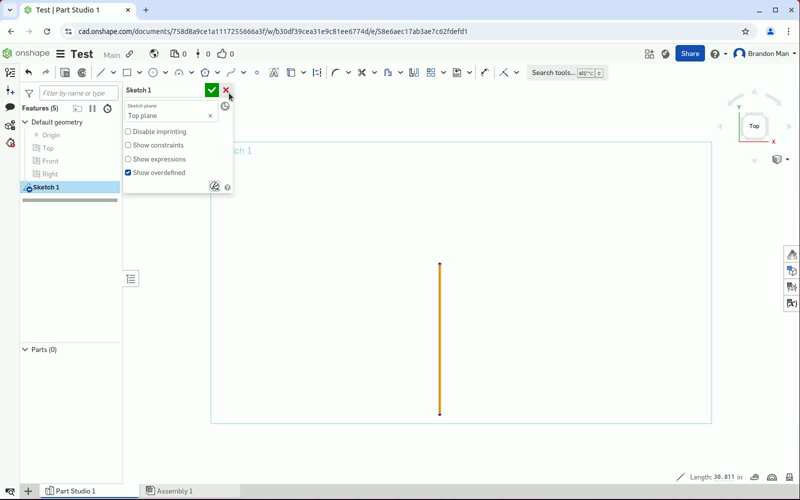
key(shift+h)
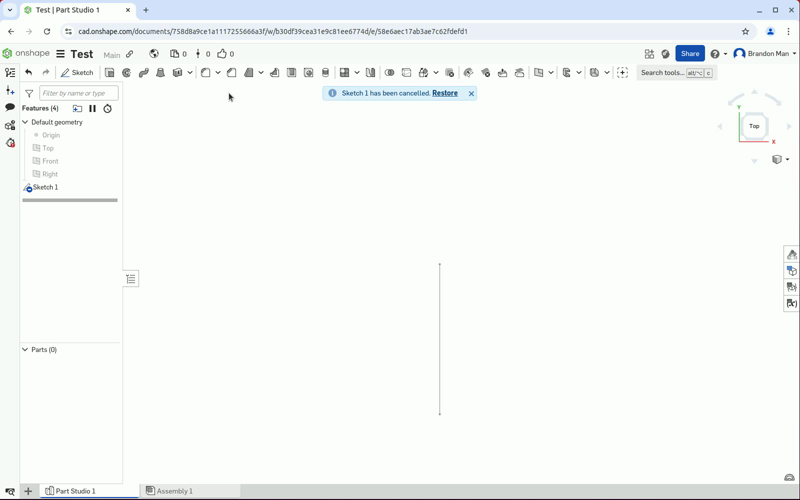
mouse_move(73, 352)
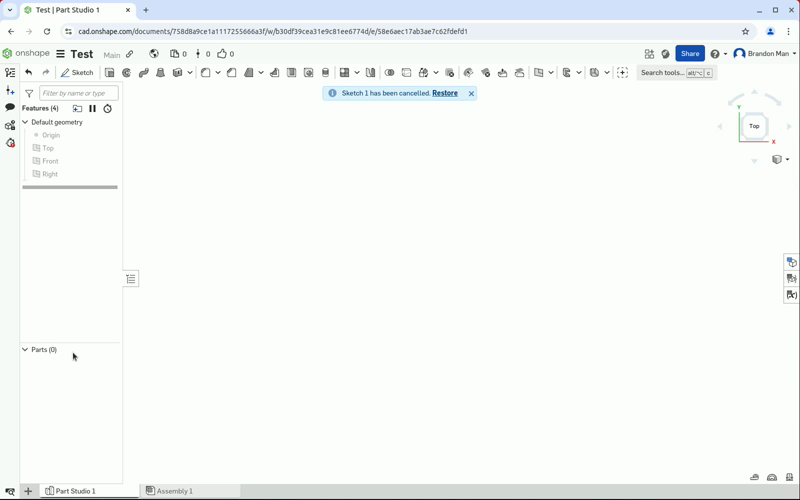
key(y)
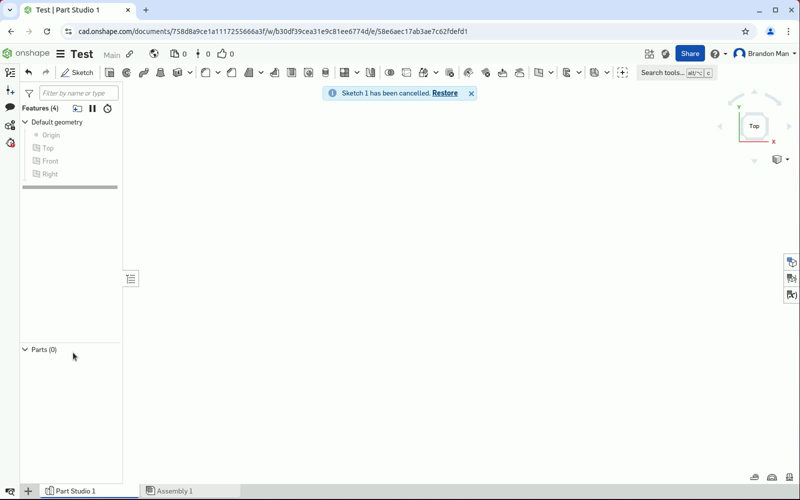
key(shift+p)
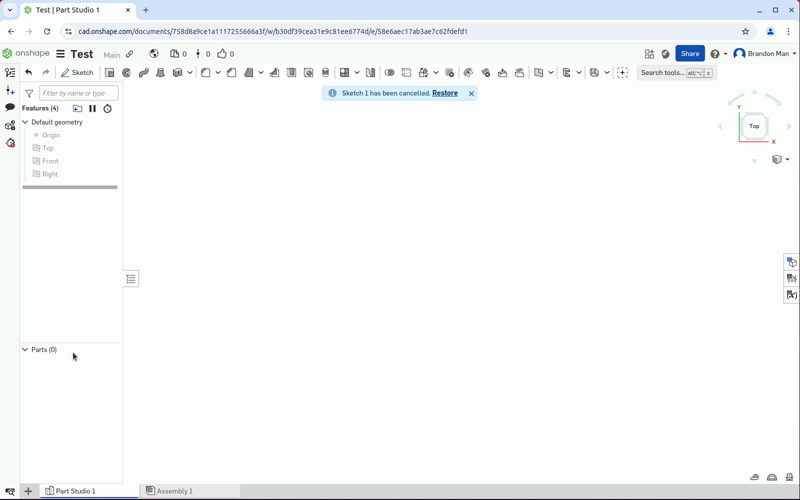
key(space)
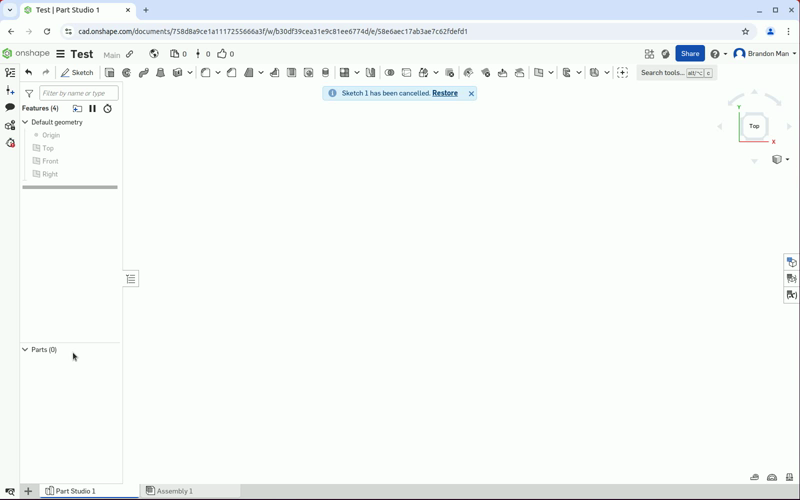
key_down(shift)
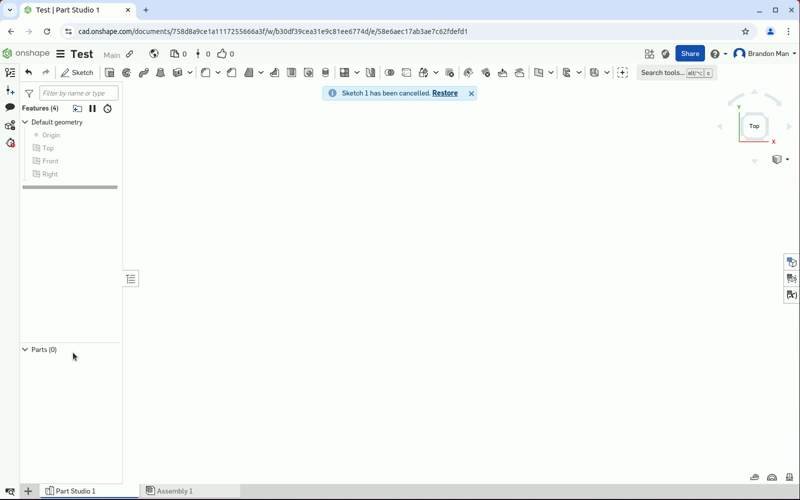
key(up)
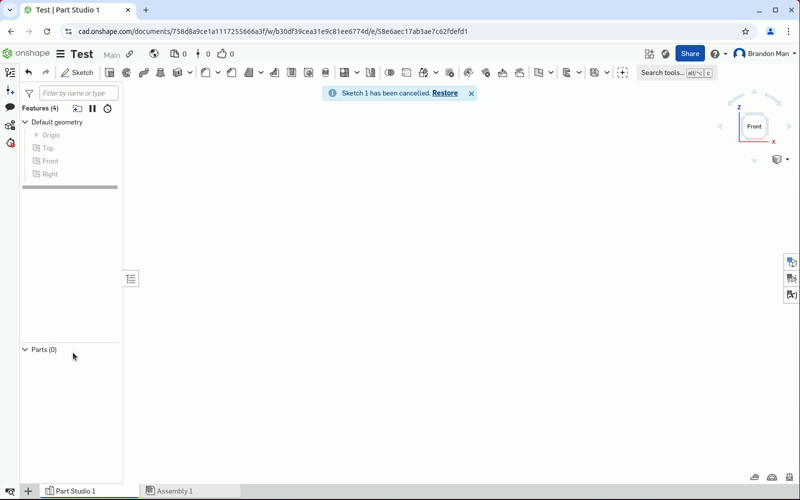
key_up(shift)
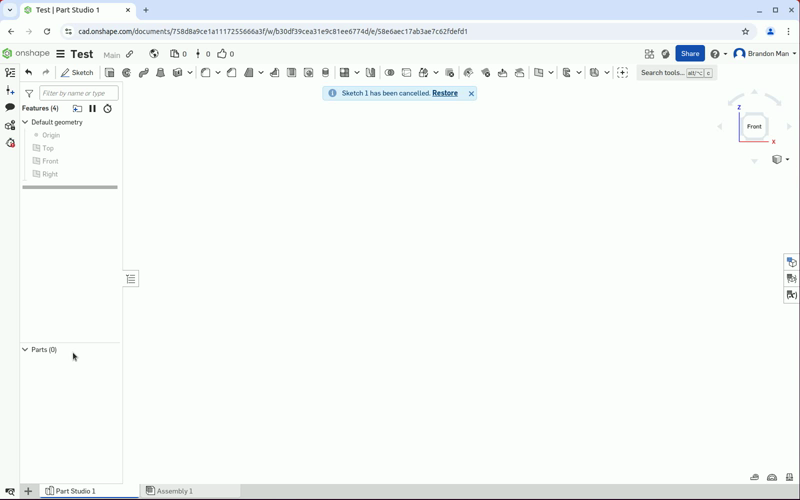
mouse_move(73, 352)
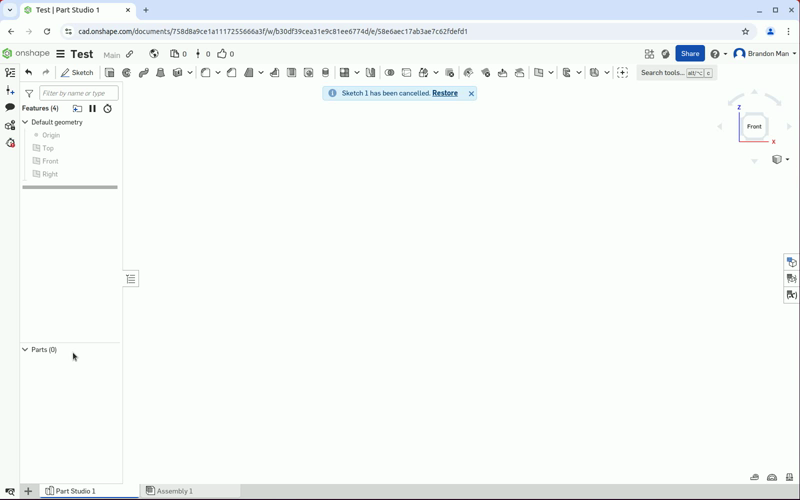
key(shift+y)
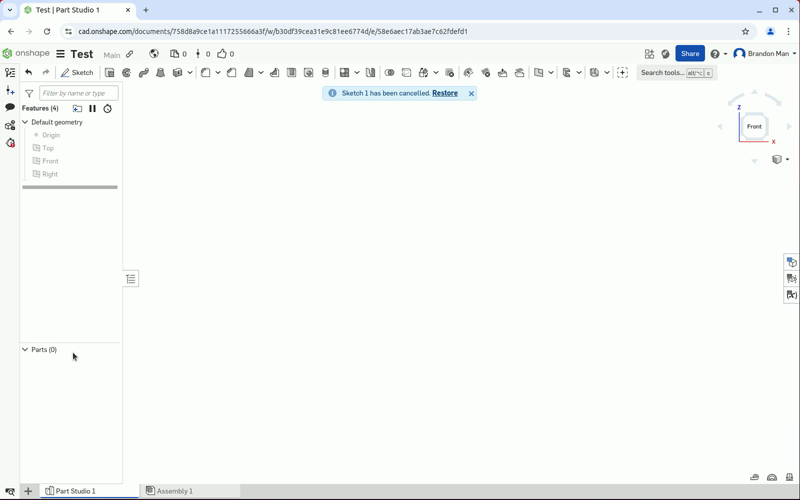
key(shift+s)
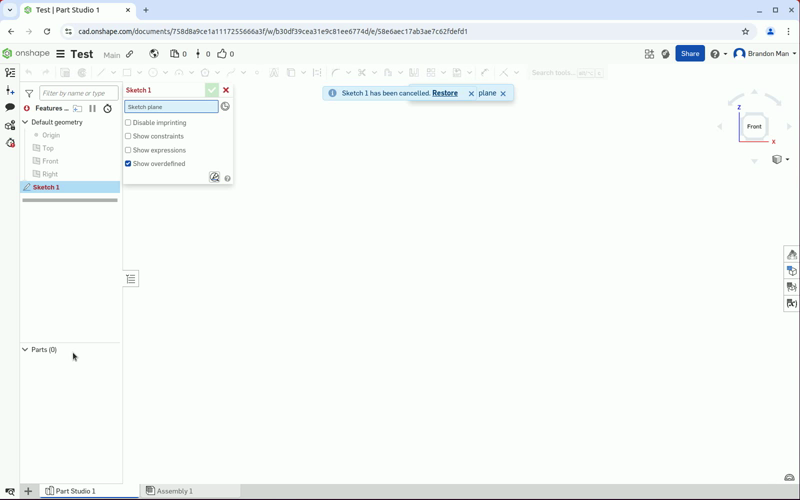
mouse_move(73, 163)
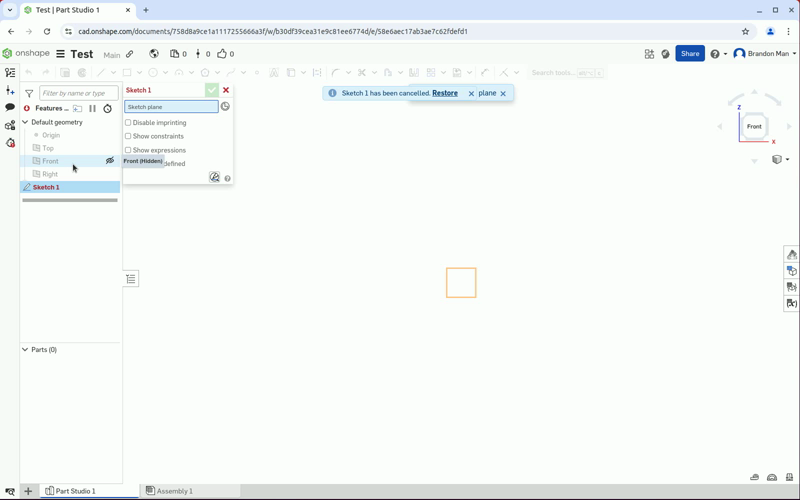
click(73, 163)
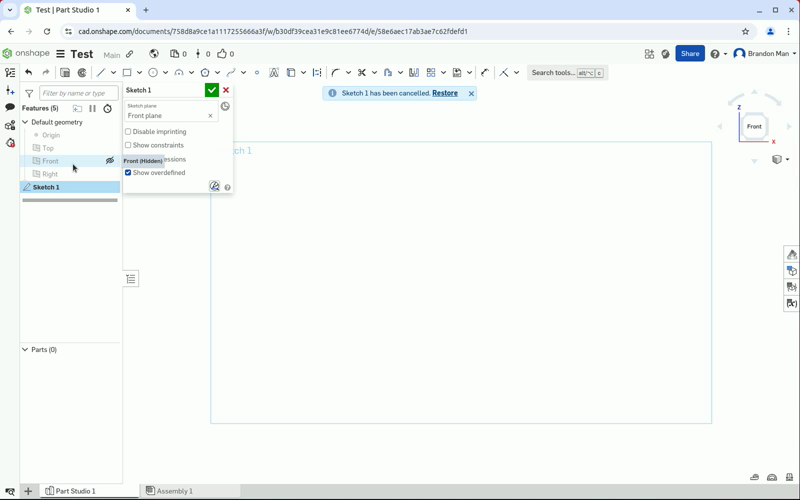
mouse_move(73, 352)
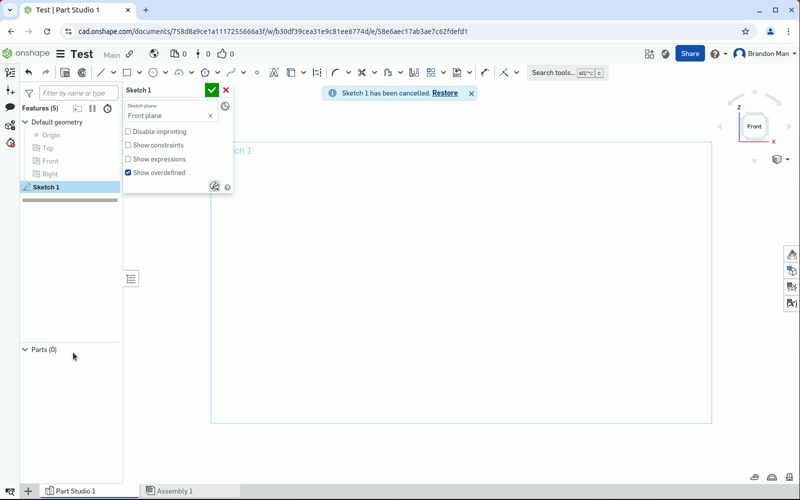
key(y)
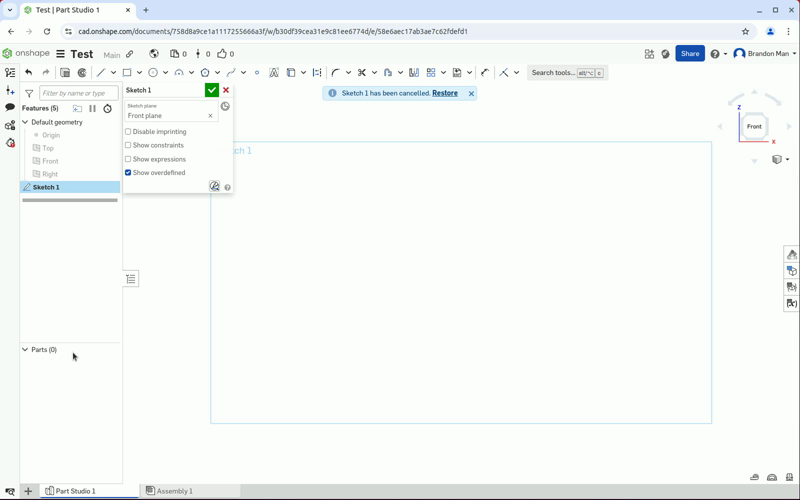
key(l)
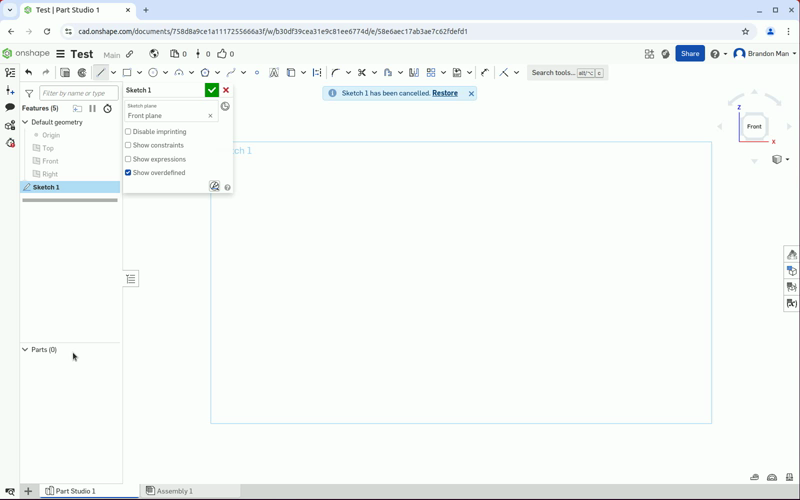
key_down(shift)
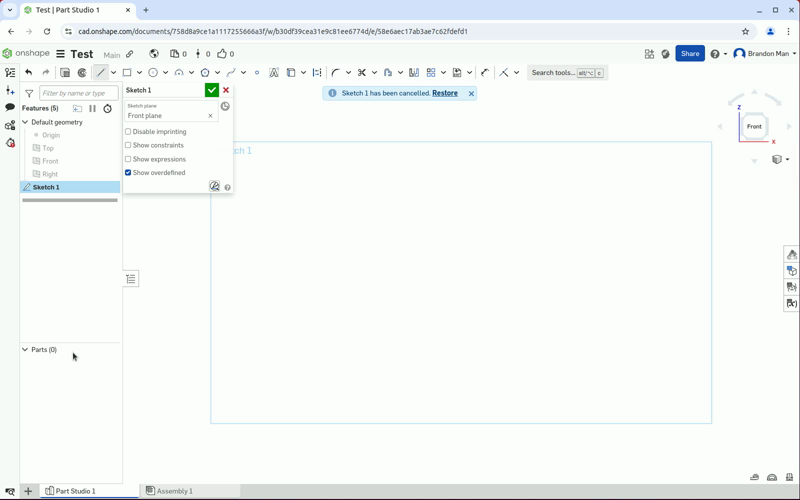
mouse_move(423, 282)
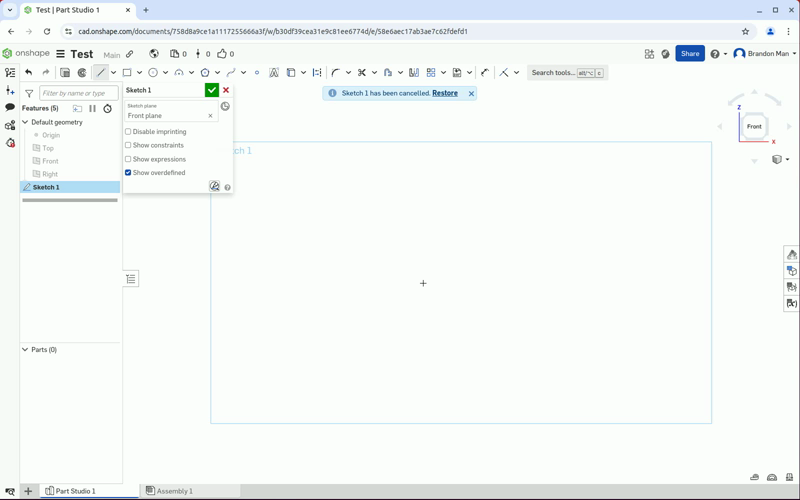
click(423, 282)
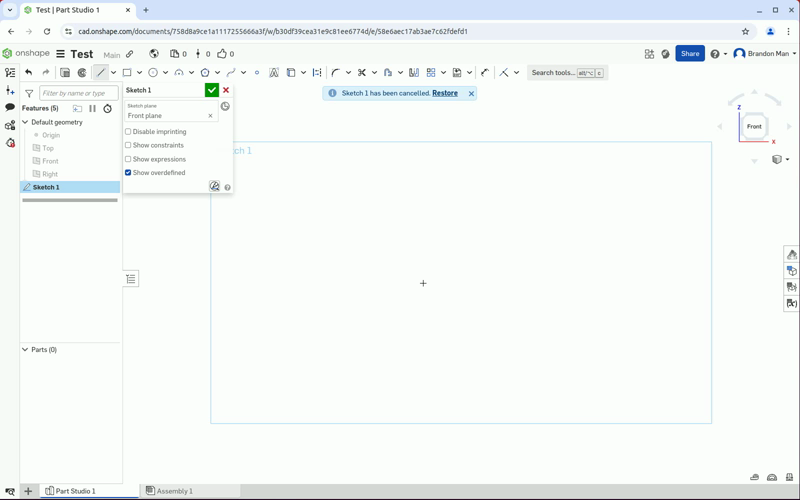
key_up(shift)
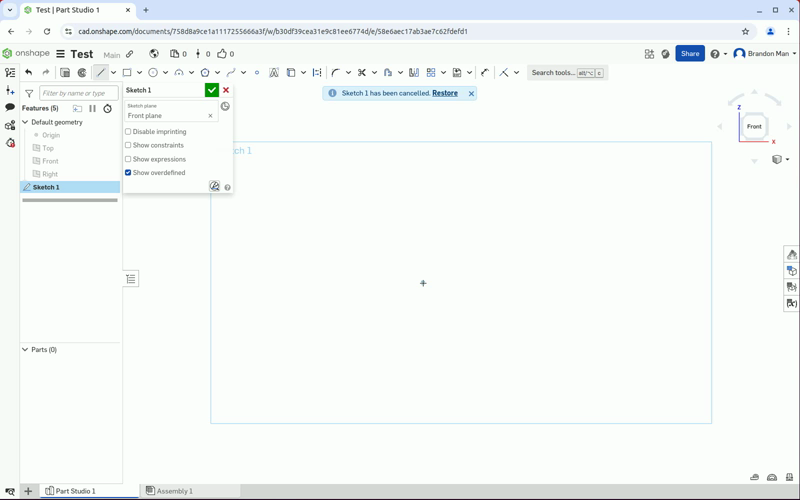
key_down(shift)
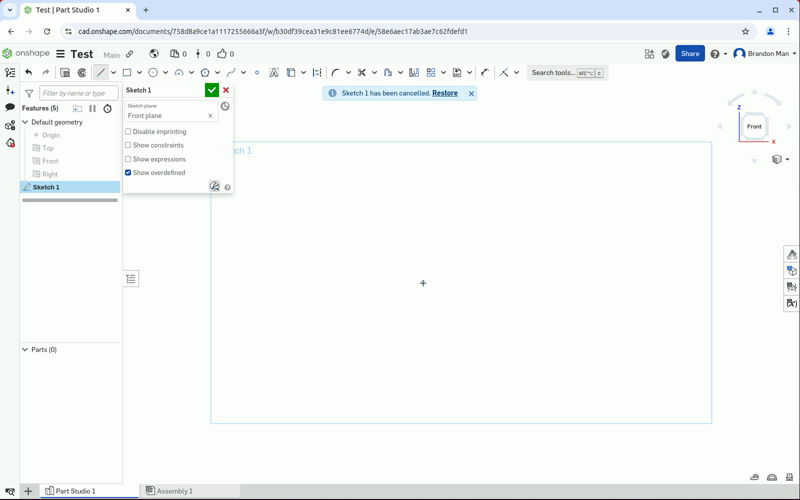
mouse_move(498, 282)
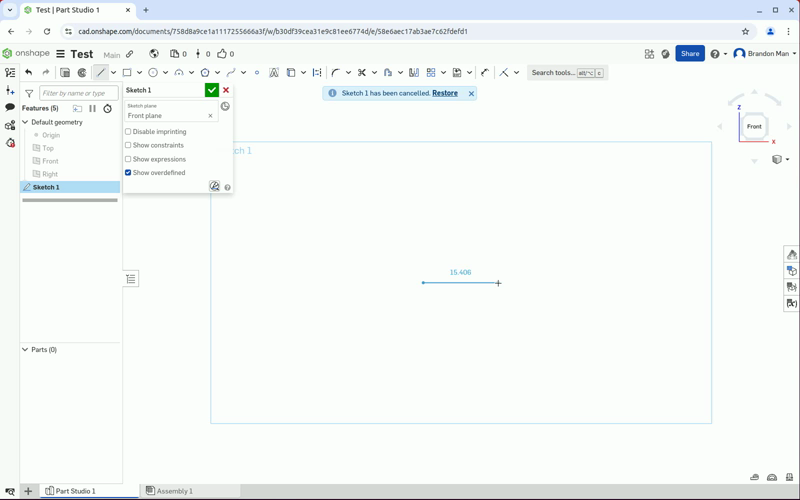
click(498, 282)
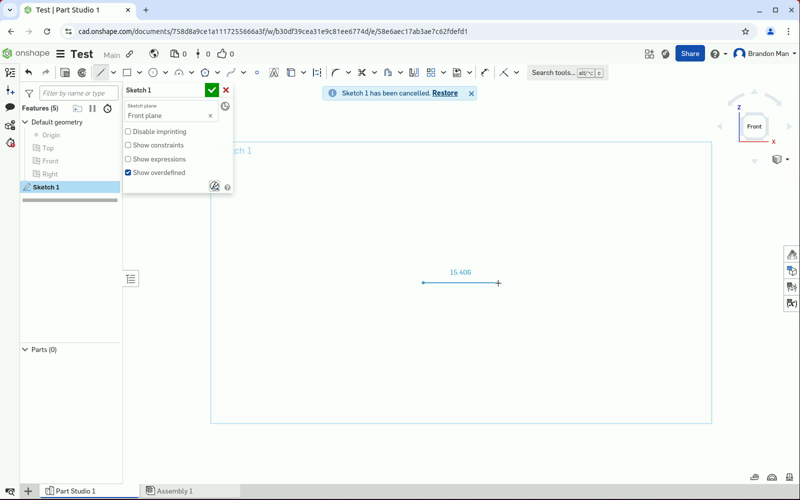
key_up(shift)
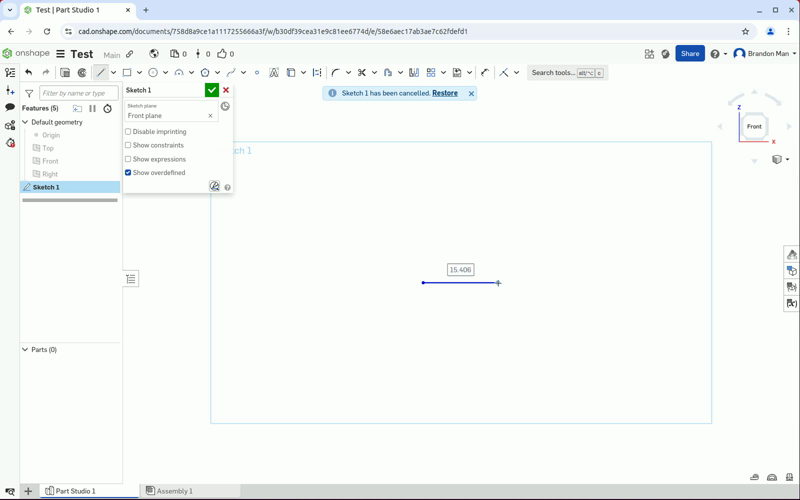
key_down(shift)
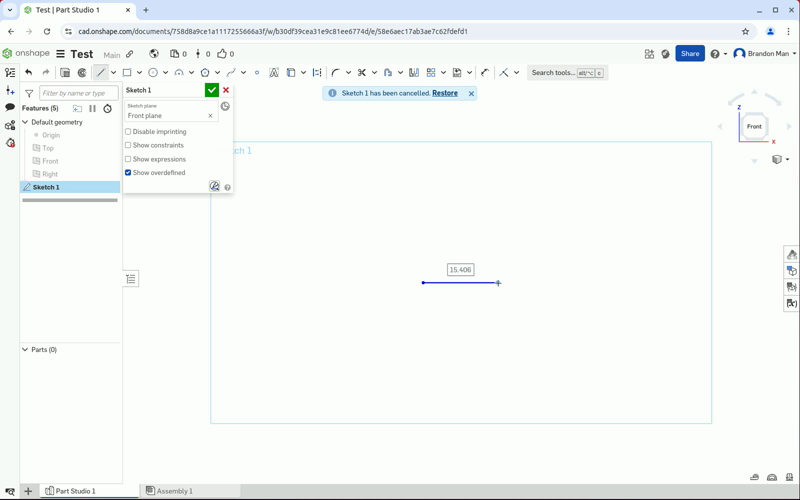
mouse_move(498, 170)
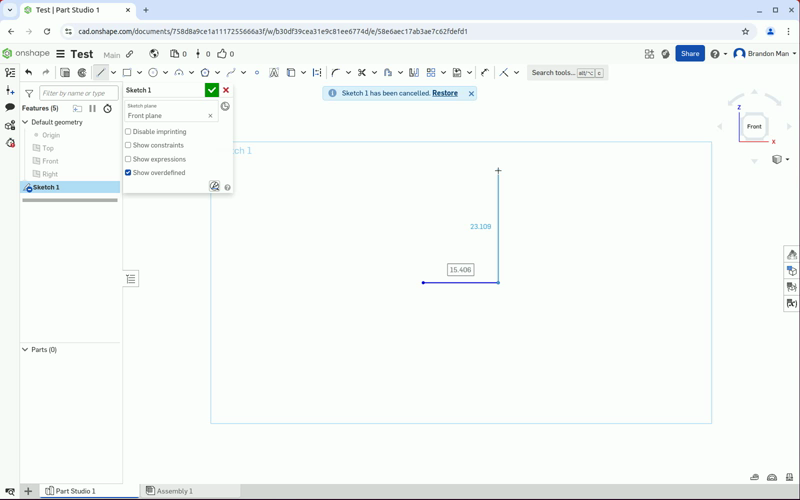
click(498, 170)
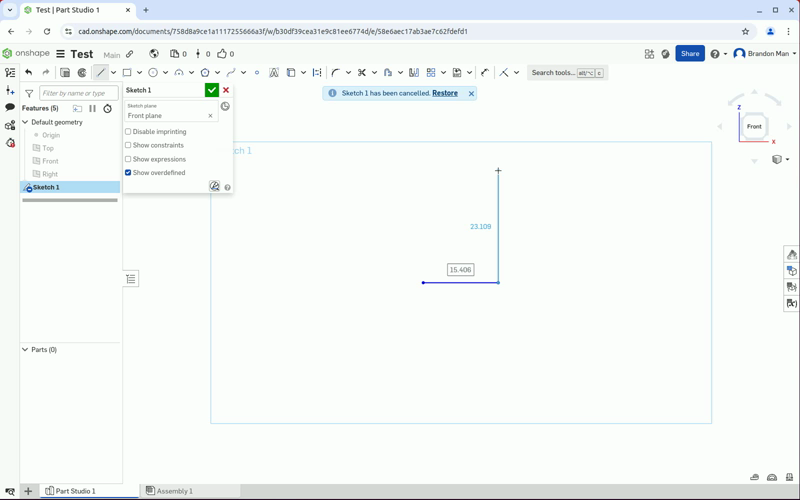
key_up(shift)
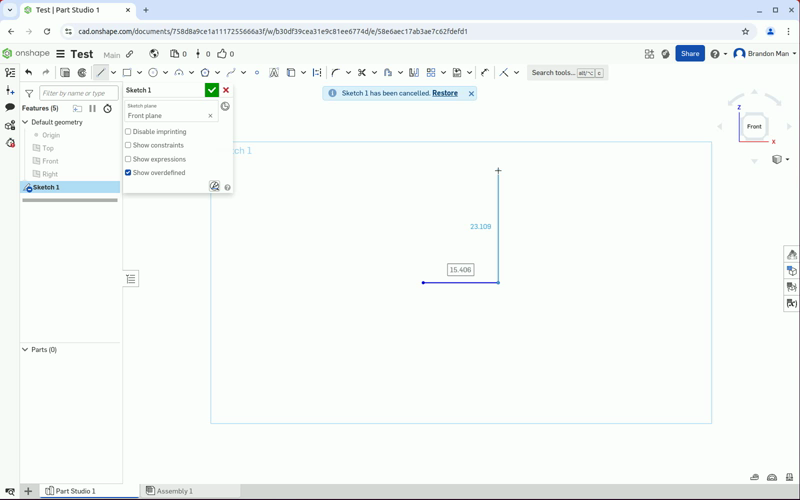
key_down(shift)
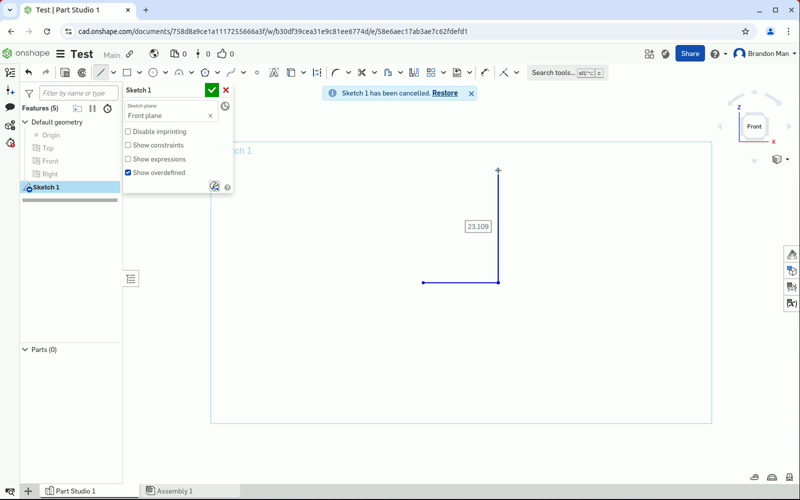
mouse_move(528, 170)
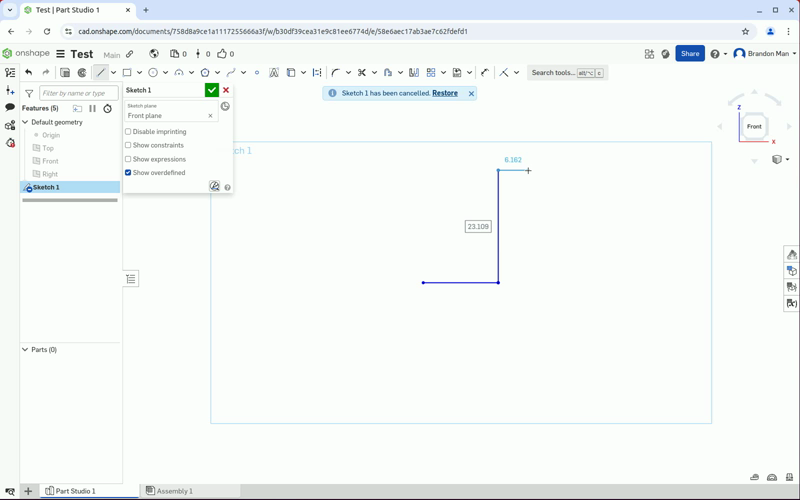
mouse_move(475, 170)
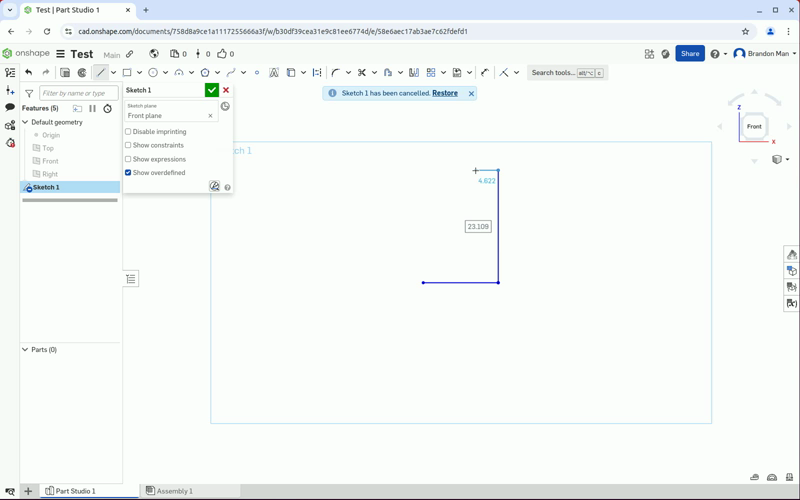
click(475, 170)
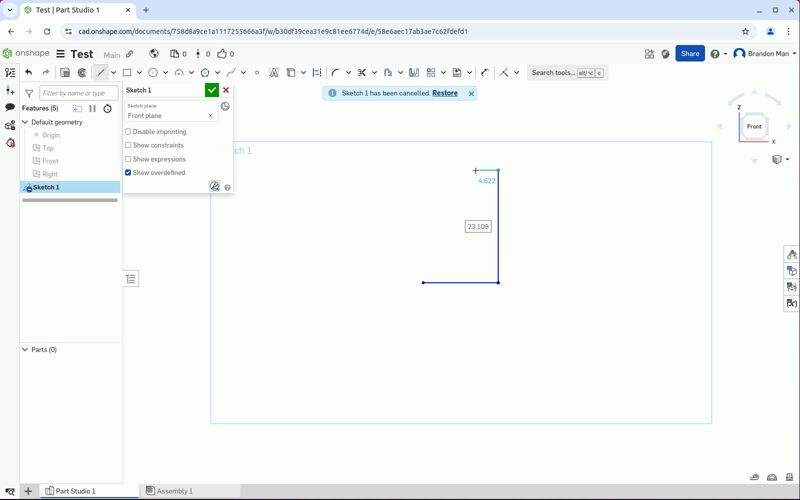
key_up(shift)
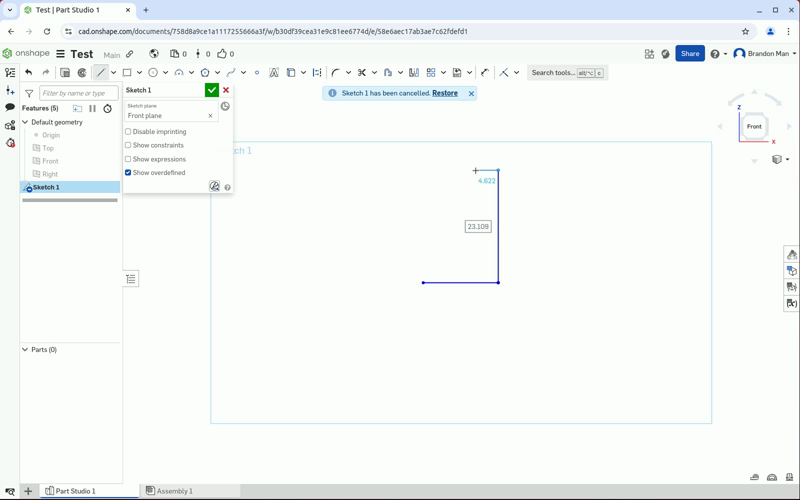
key_down(shift)
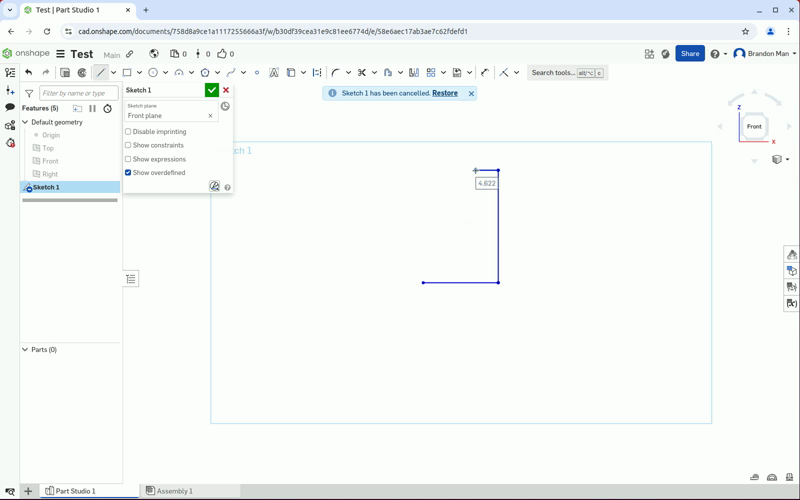
mouse_move(505, 170)
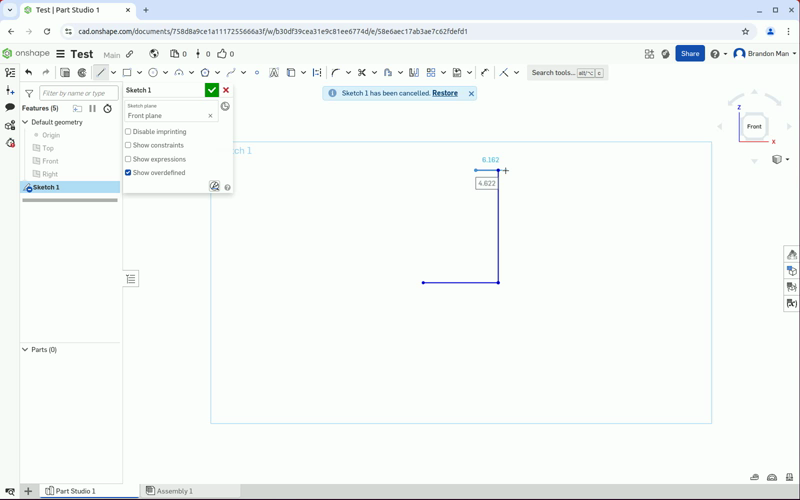
mouse_move(475, 208)
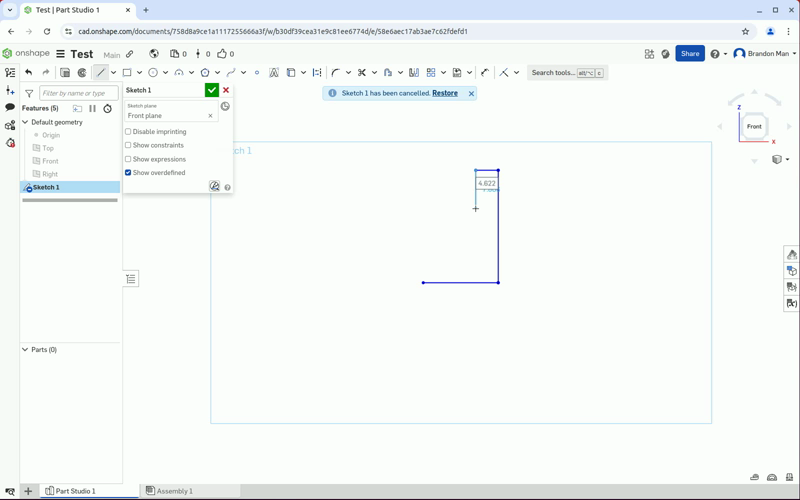
click(475, 208)
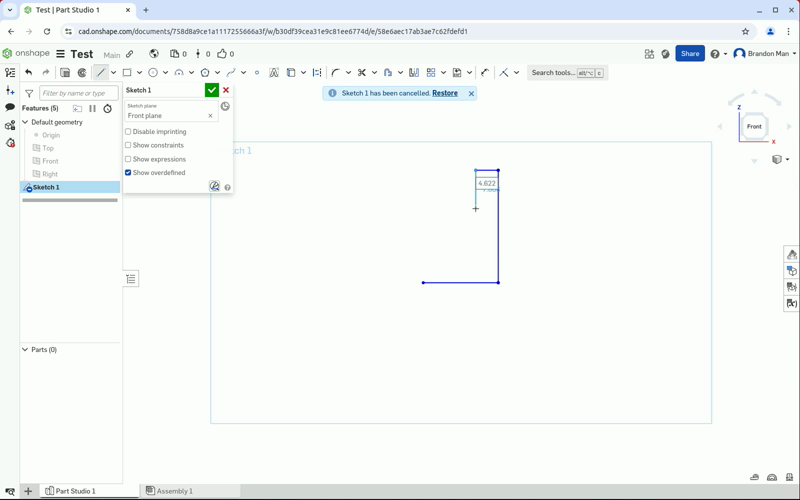
key_up(shift)
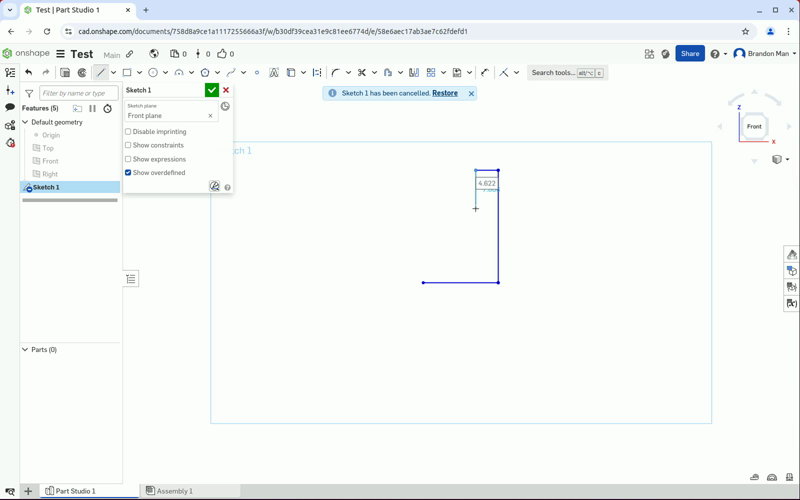
key(esc)
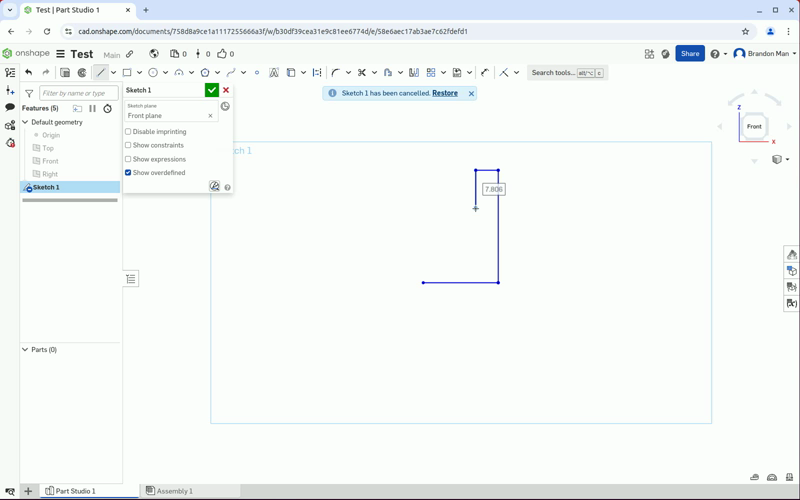
key(a)
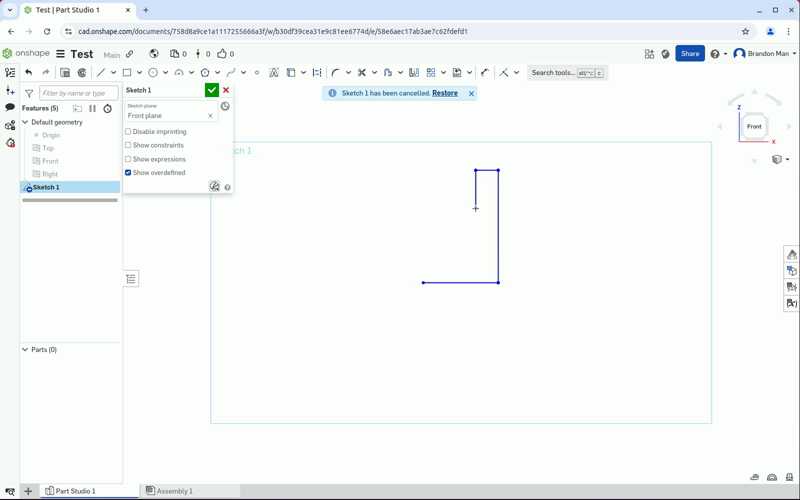
mouse_move(475, 208)
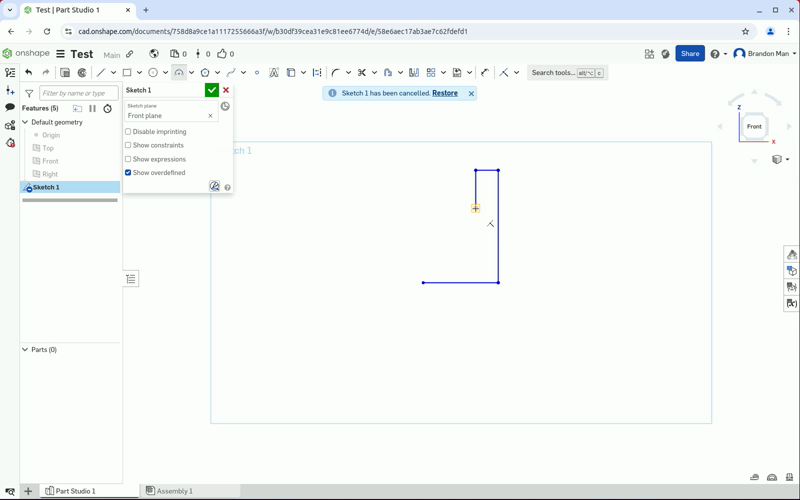
click(475, 208)
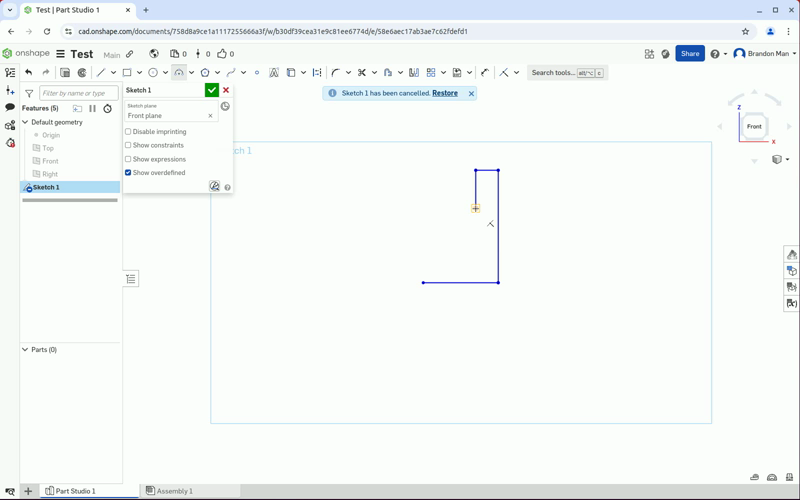
key_down(shift)
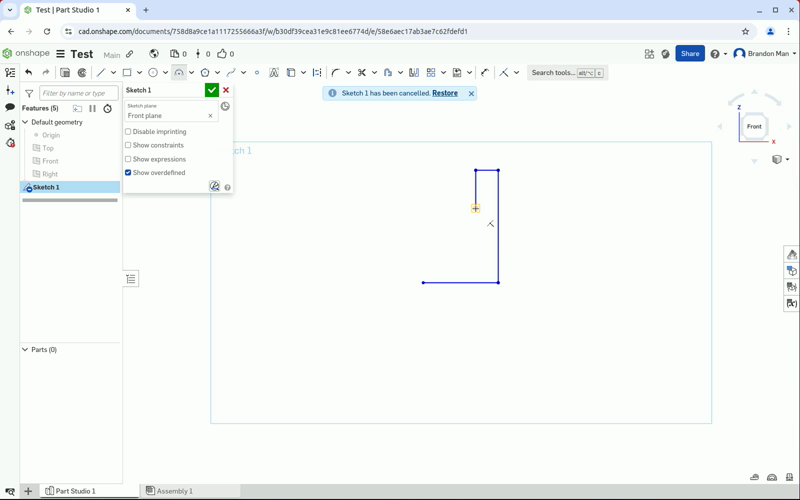
mouse_move(445, 208)
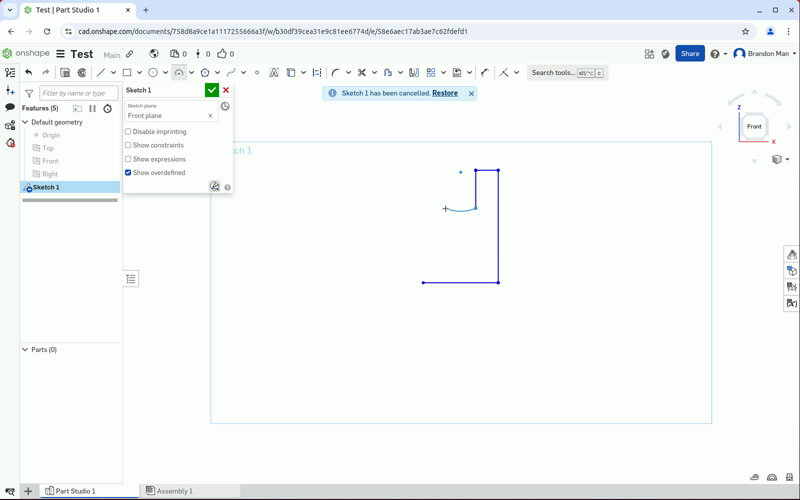
click(445, 208)
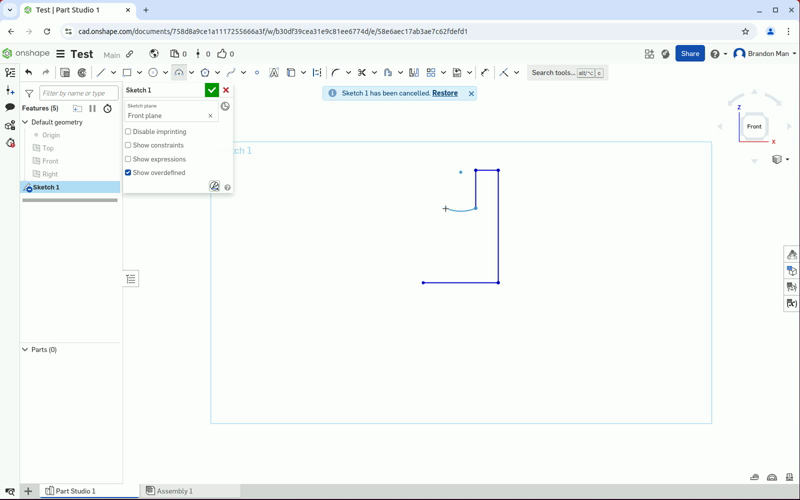
mouse_move(460, 223)
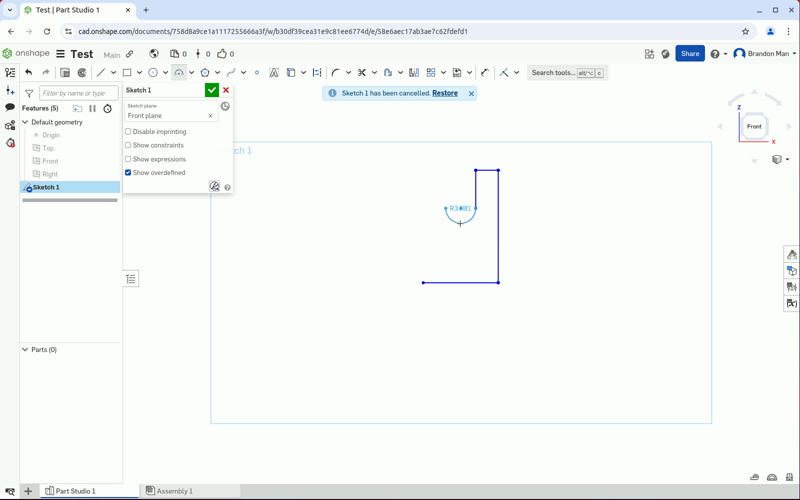
click(460, 223)
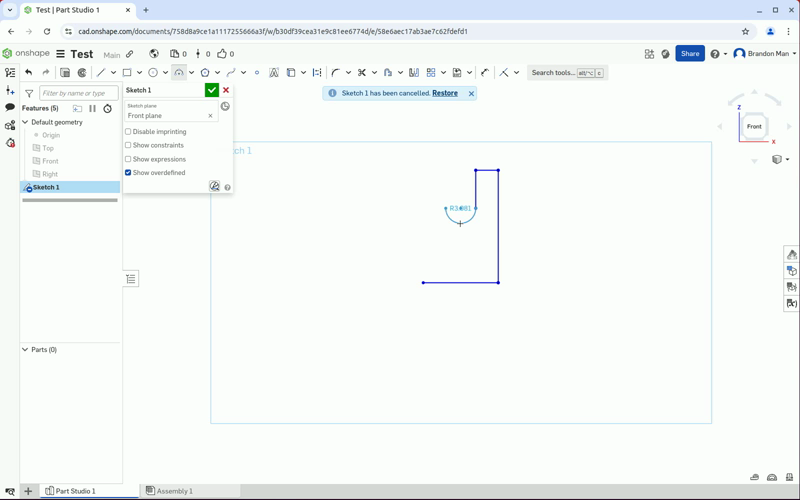
key_up(shift)
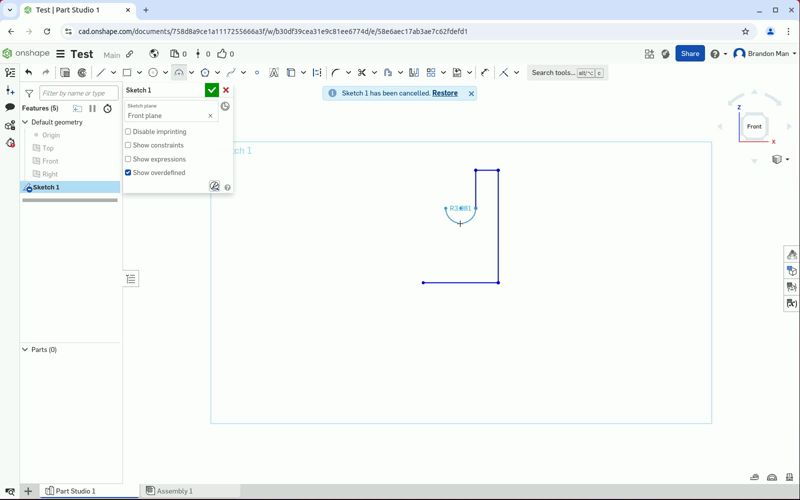
key(esc)
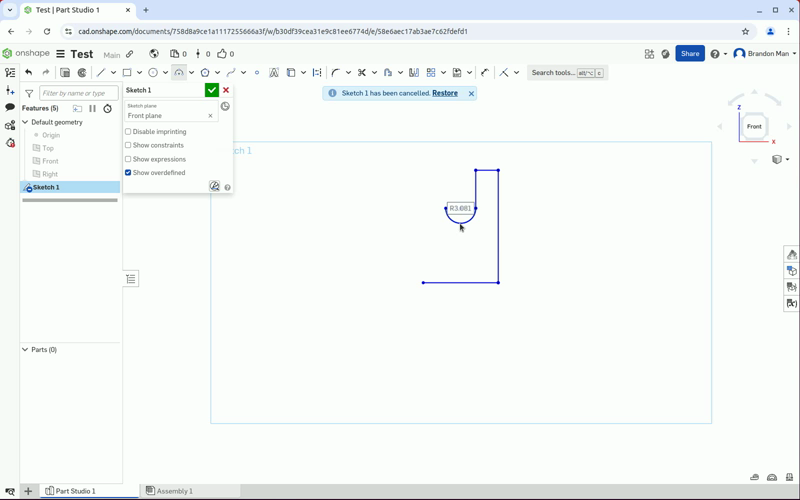
key(l)
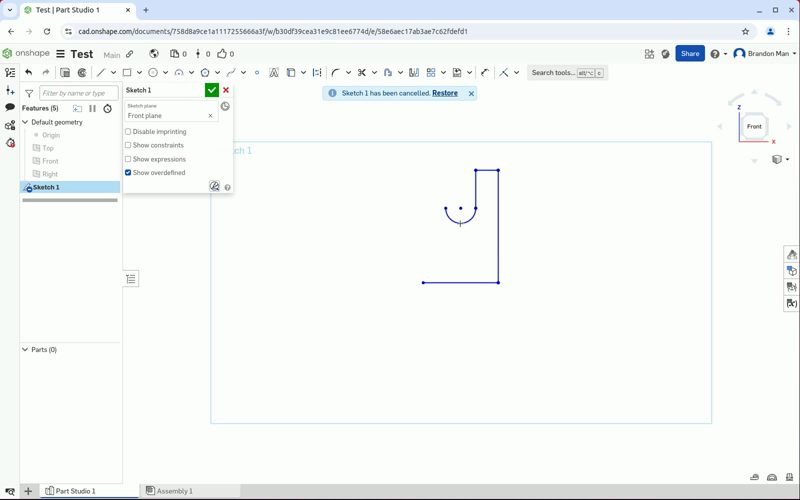
mouse_move(445, 208)
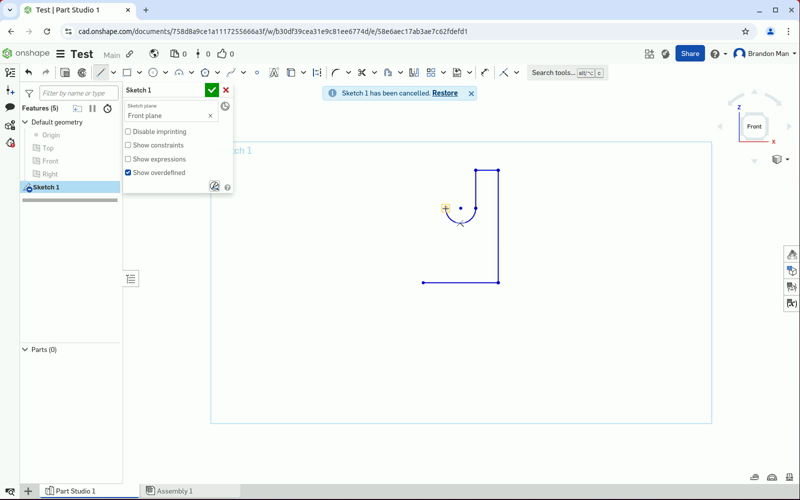
click(445, 208)
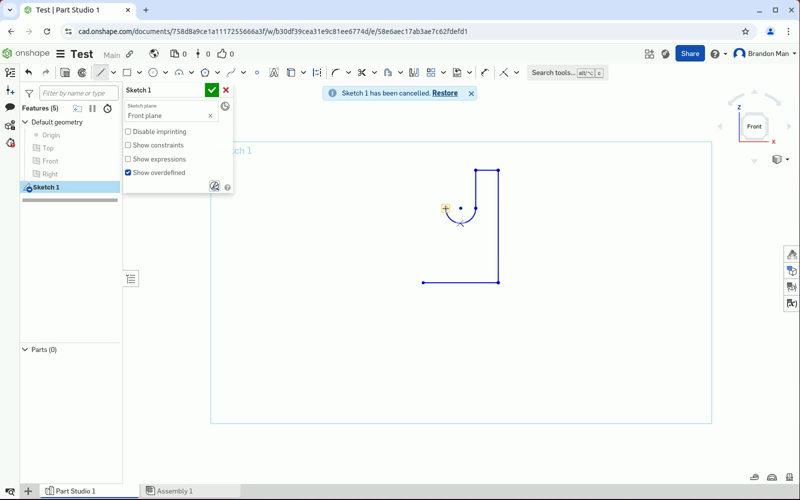
key_down(shift)
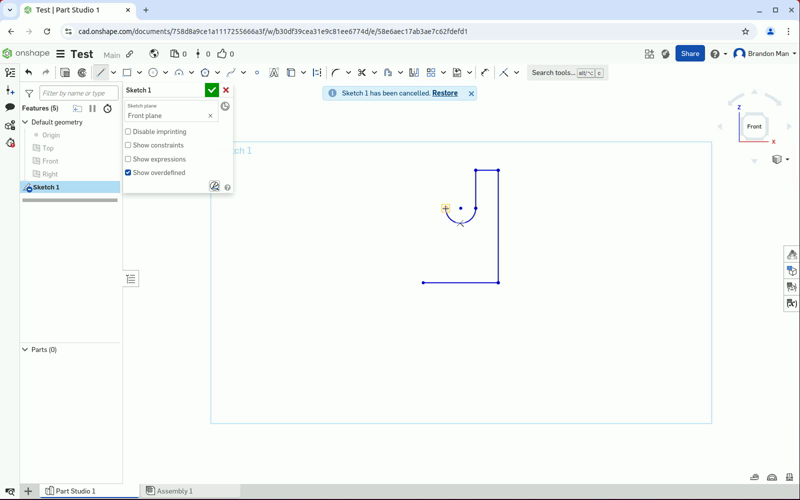
mouse_move(475, 208)
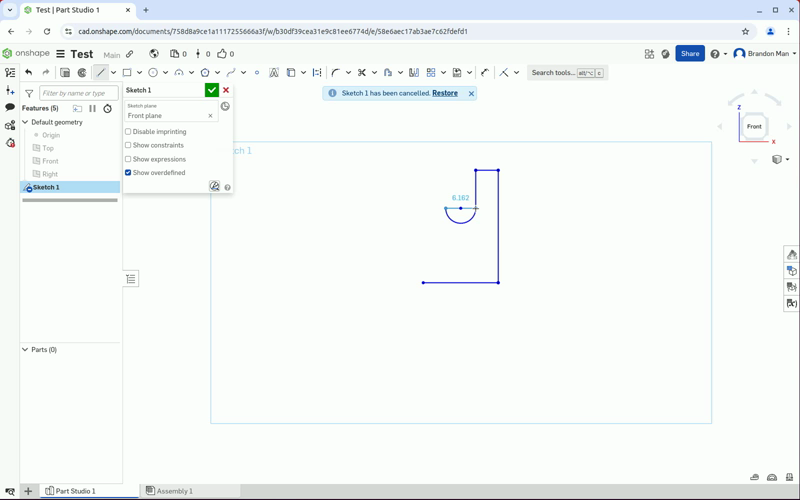
mouse_move(445, 170)
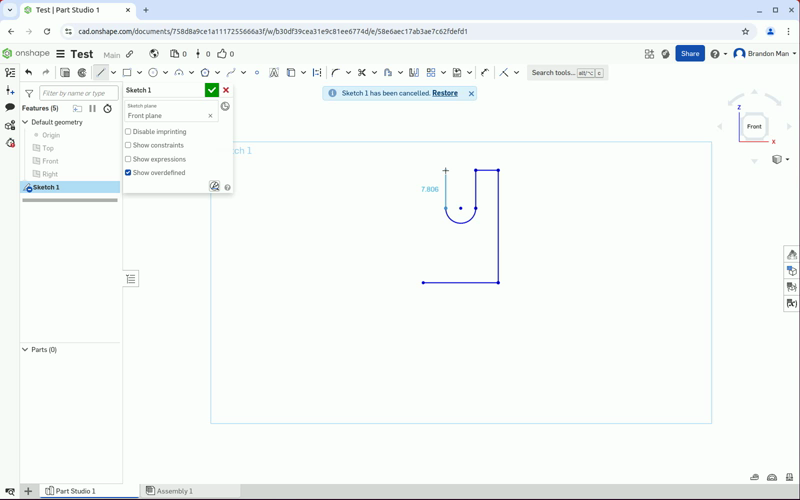
click(445, 170)
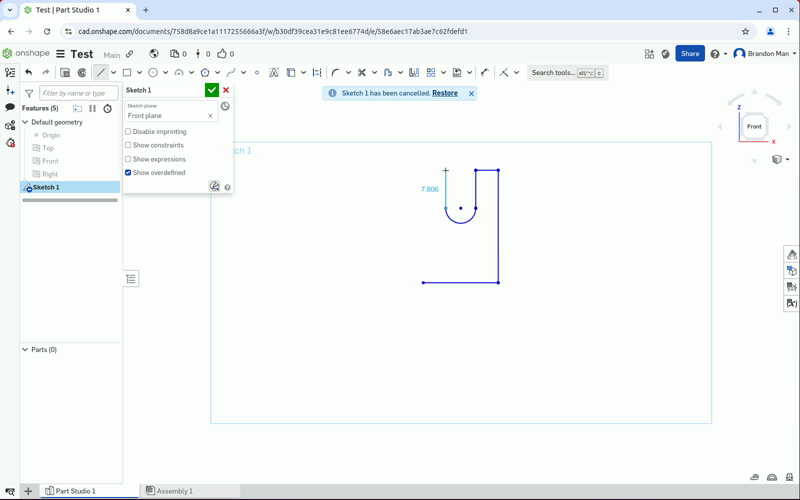
key_up(shift)
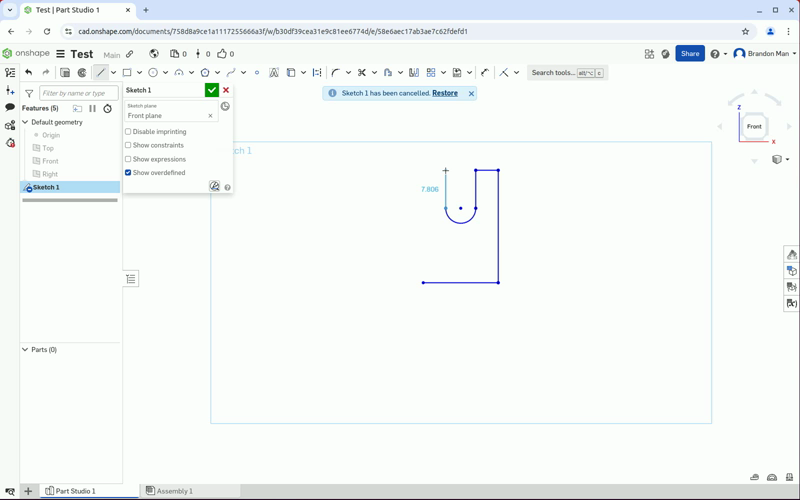
key_down(shift)
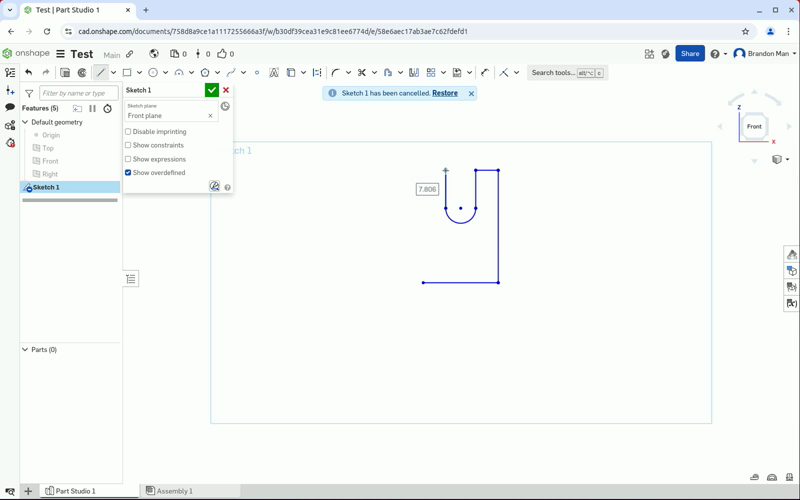
mouse_move(475, 170)
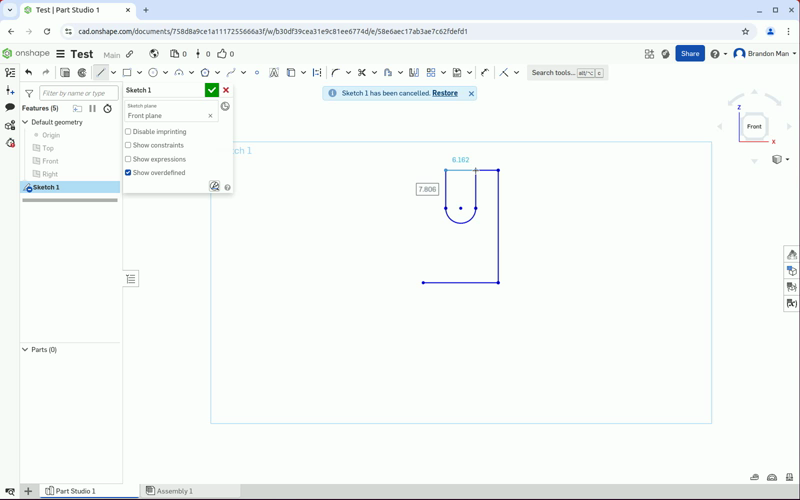
mouse_move(423, 170)
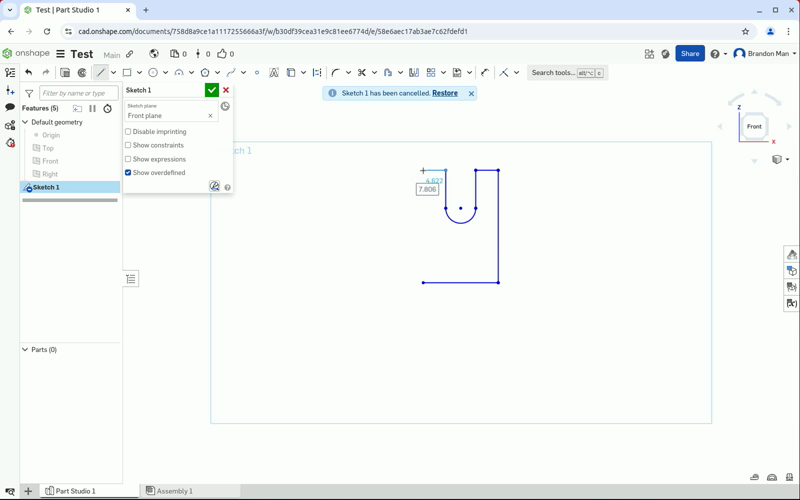
click(423, 170)
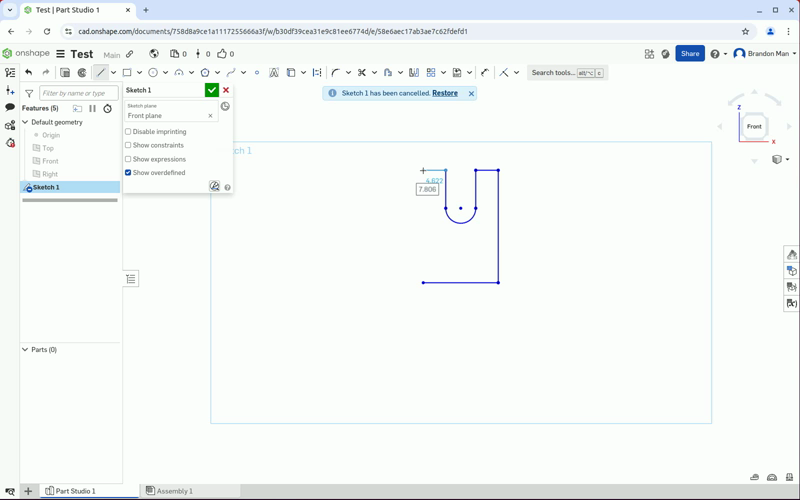
key_up(shift)
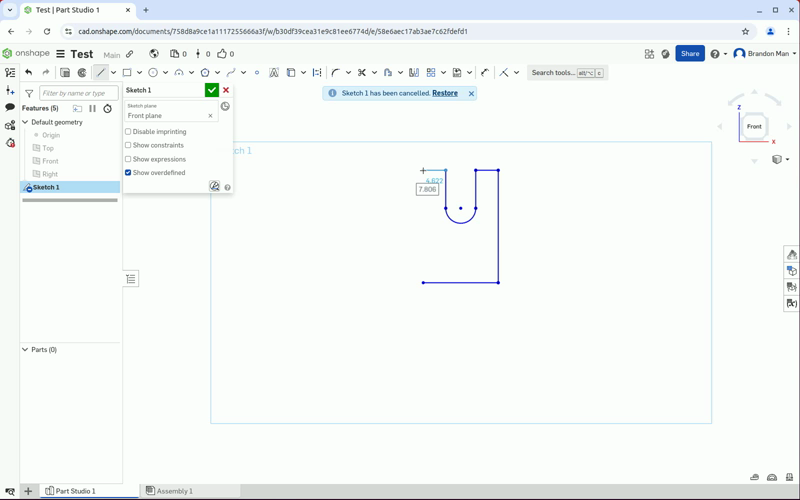
key_down(shift)
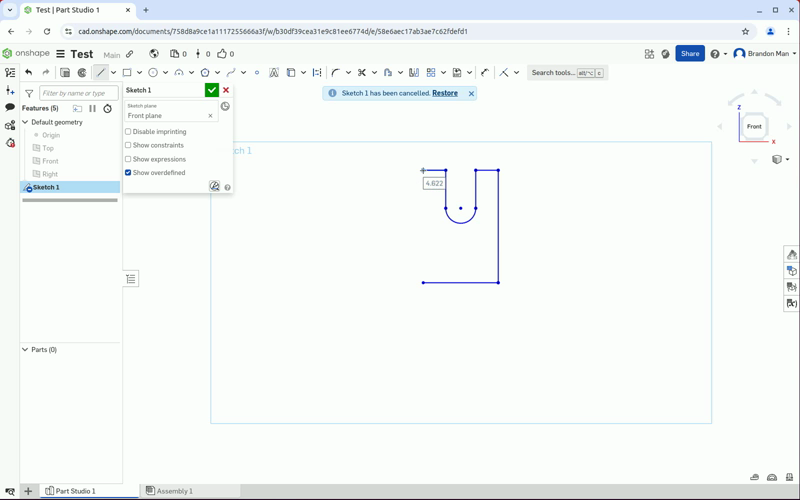
mouse_move(423, 282)
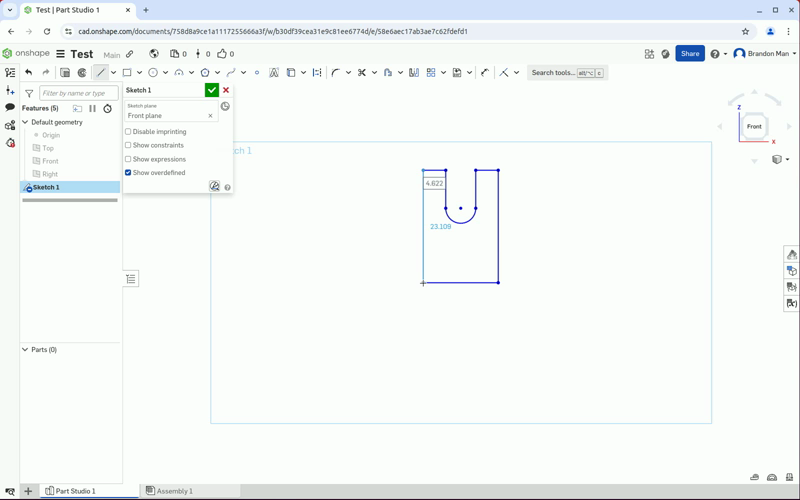
key_up(shift)
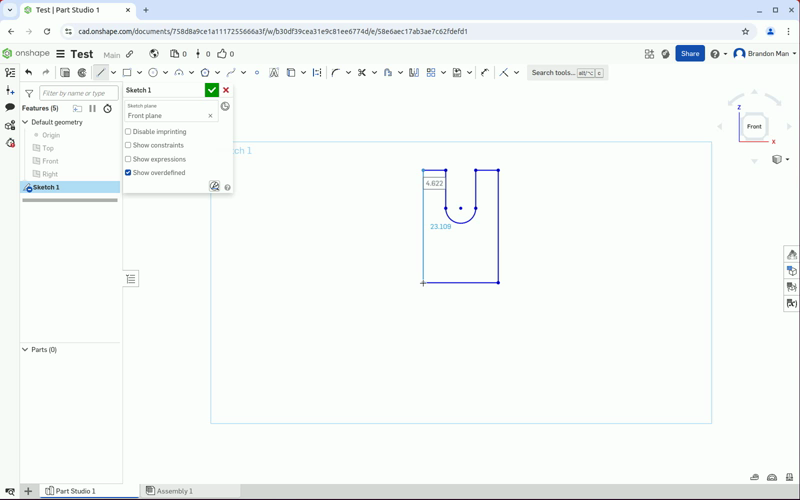
click(423, 282)
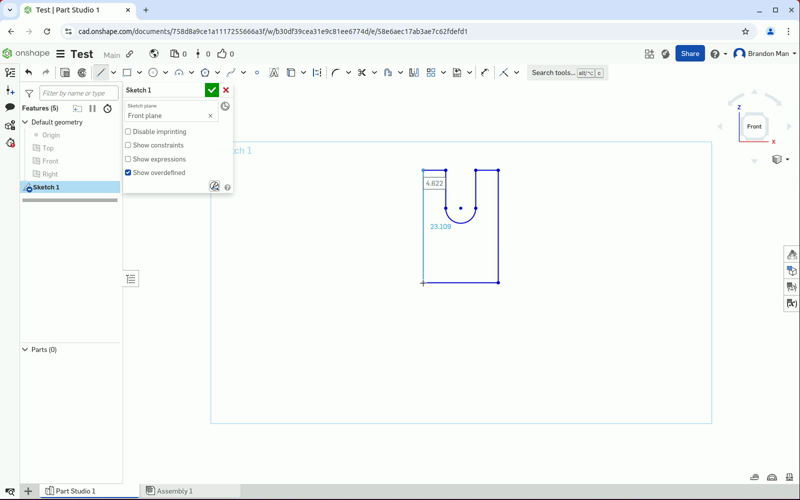
key(esc)
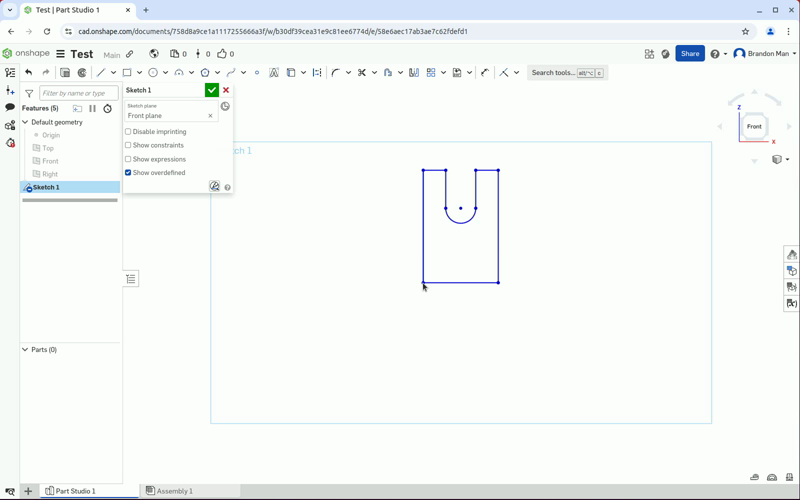
mouse_move(487, 235)
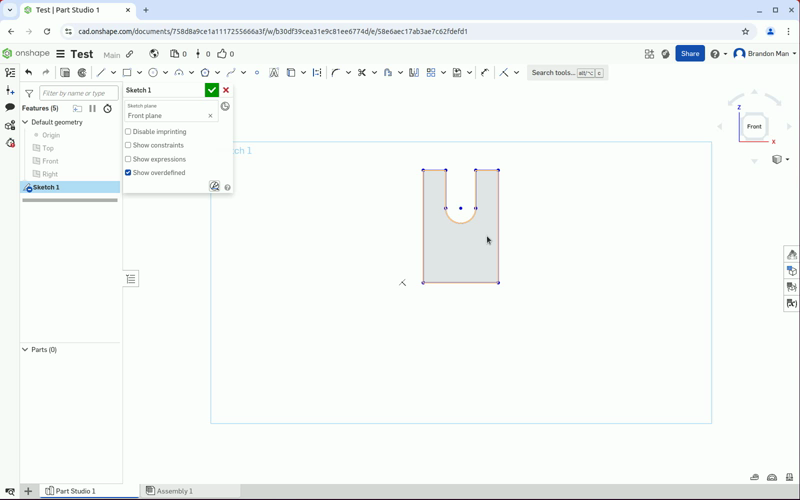
scroll(6)
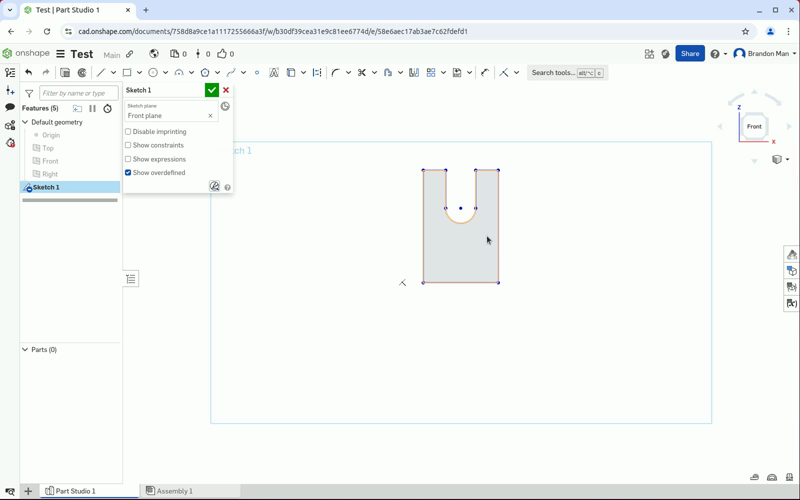
scroll(6)
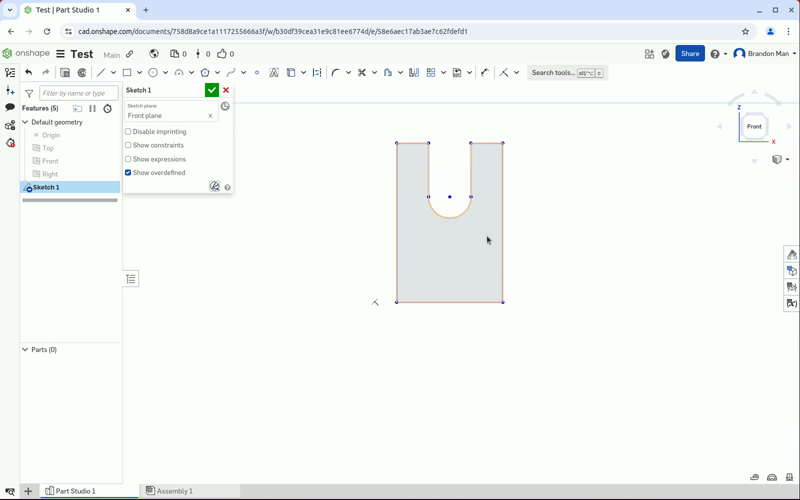
scroll(6)
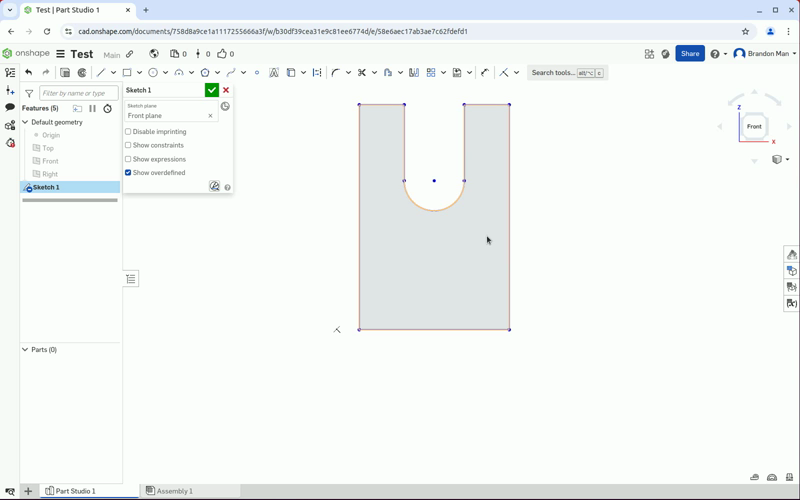
scroll(6)
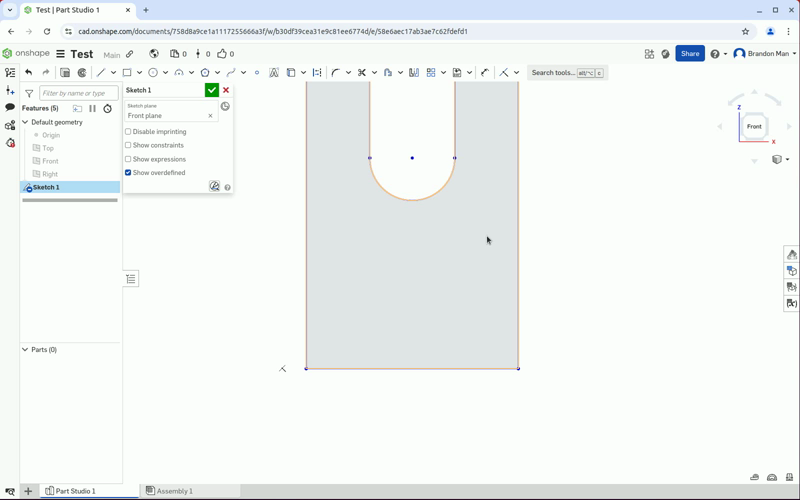
scroll(6)
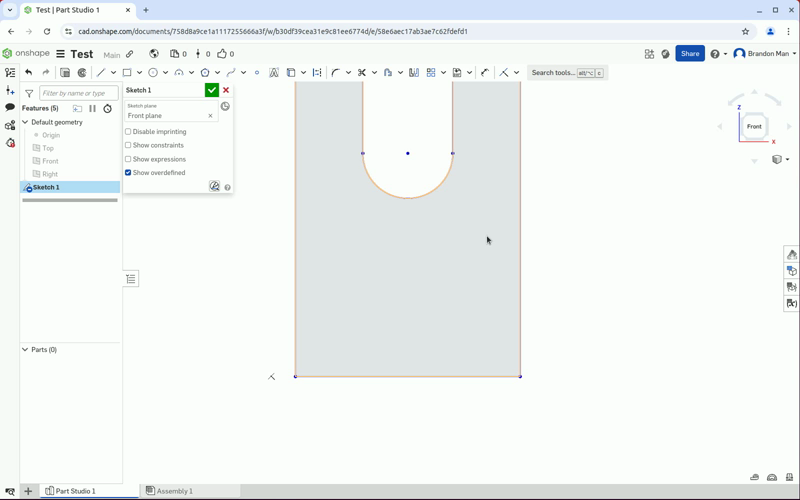
scroll(6)
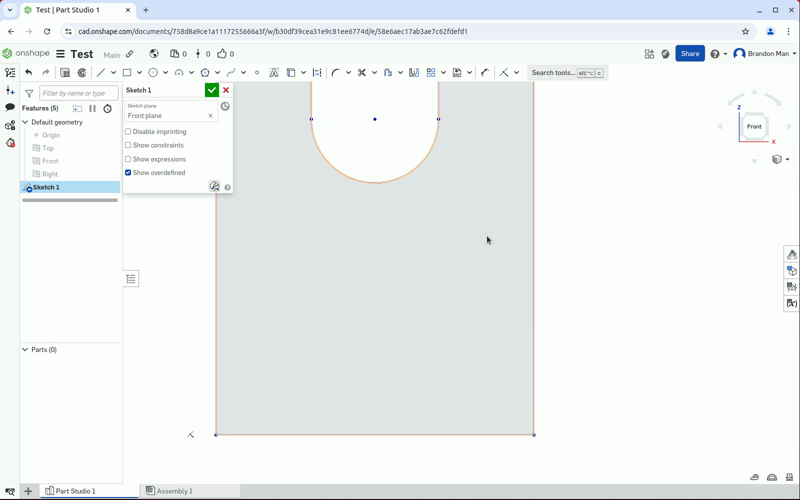
scroll(6)
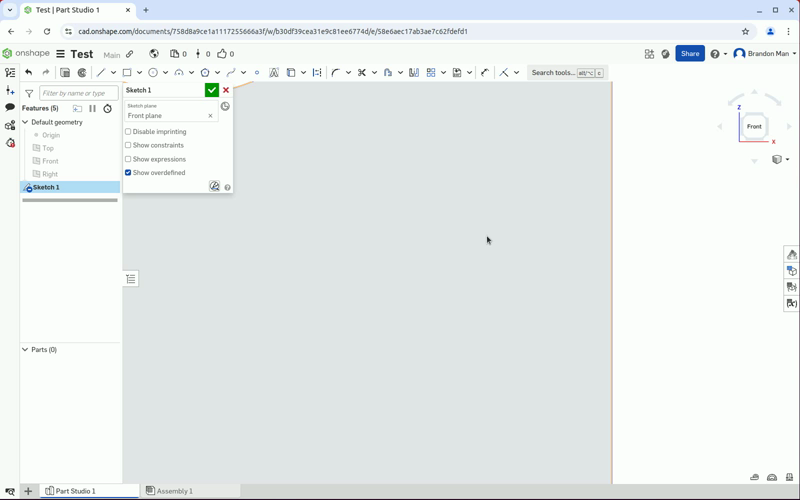
click(487, 235)
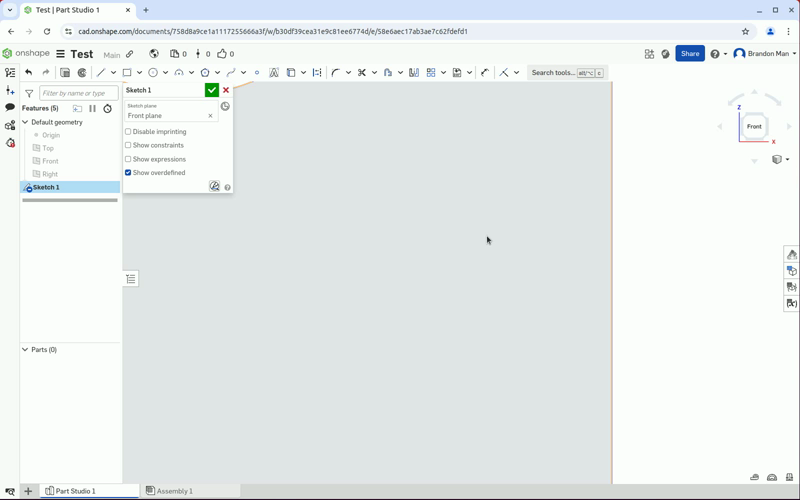
scroll(-6)
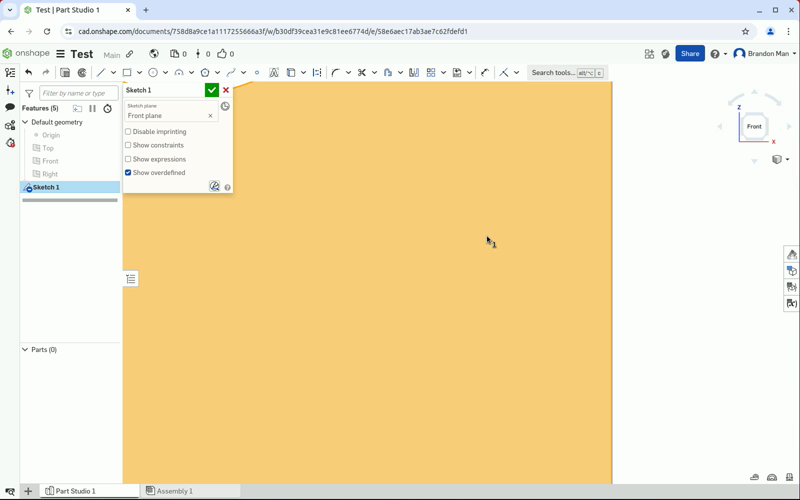
scroll(-6)
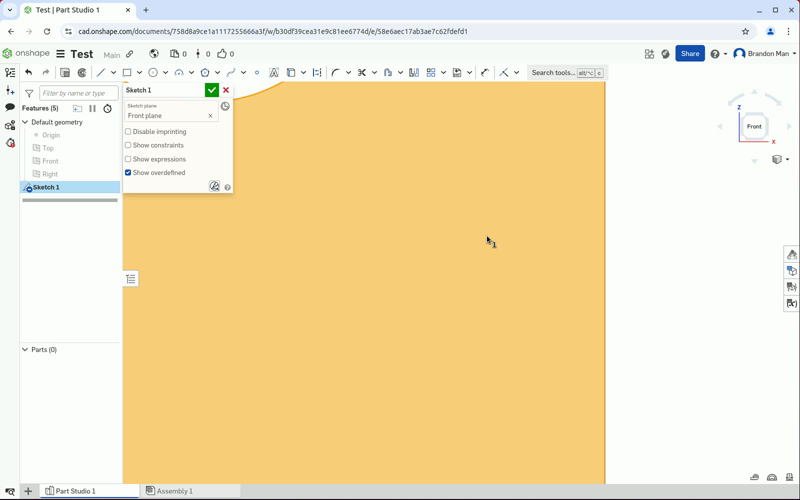
scroll(-6)
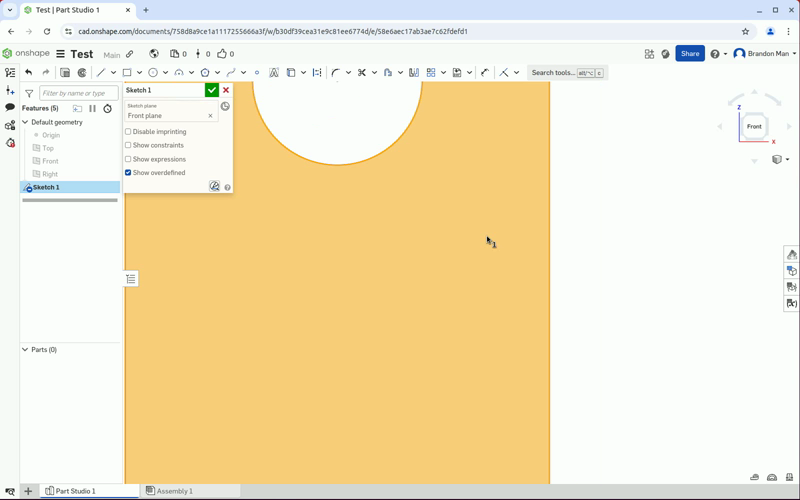
scroll(-6)
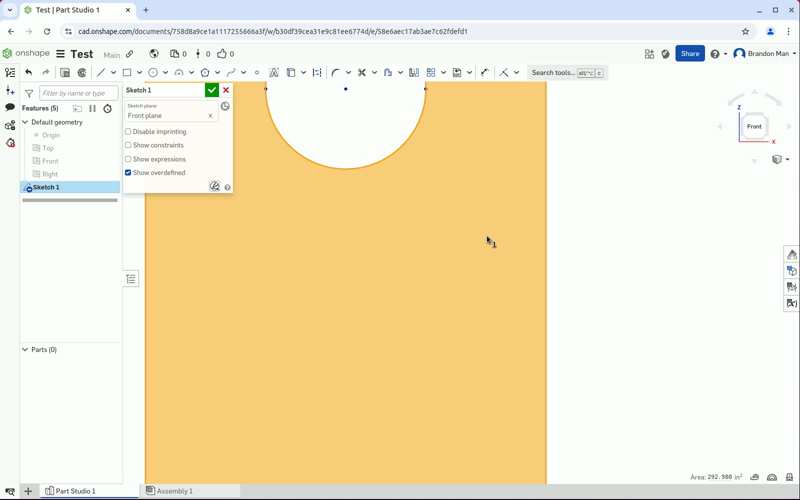
scroll(-6)
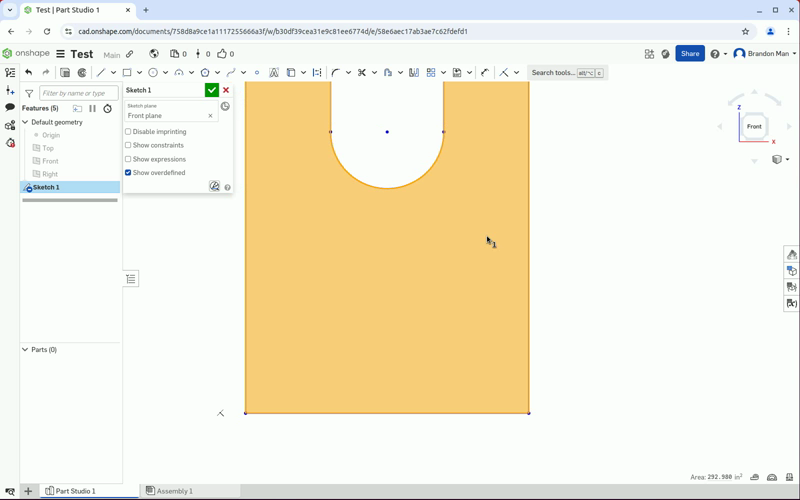
scroll(-6)
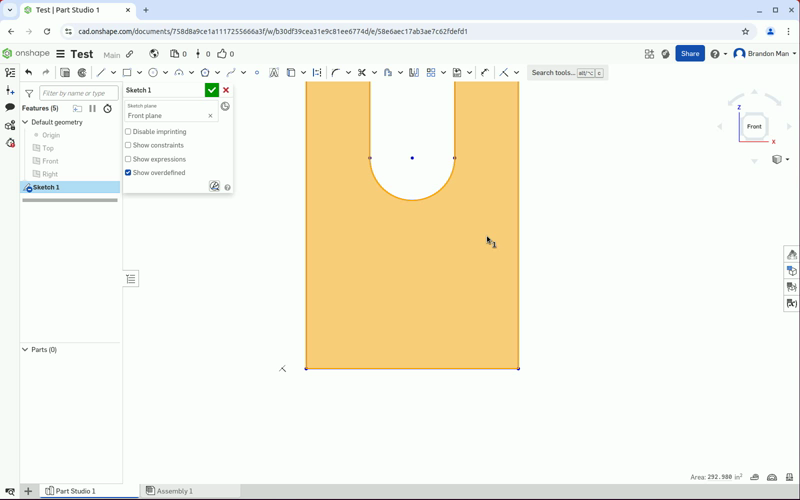
scroll(-6)
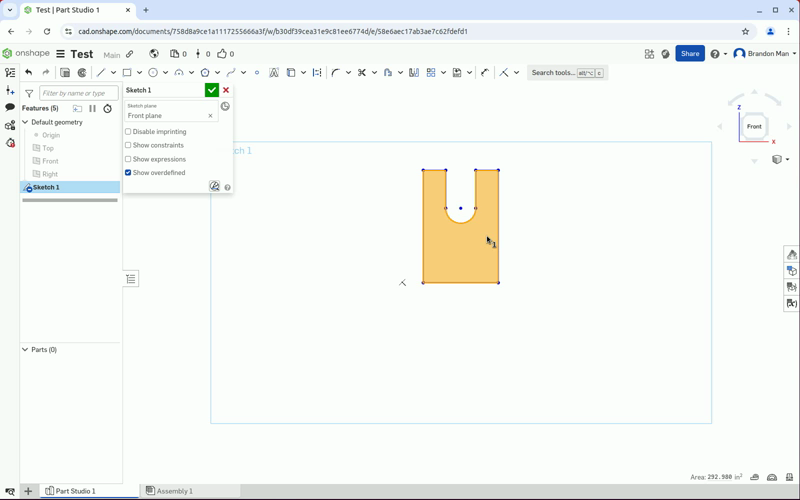
mouse_move(73, 352)
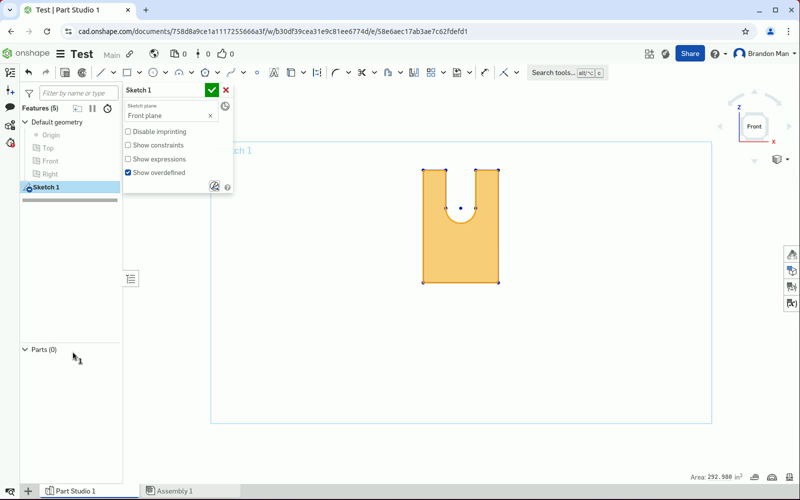
key(shift+y)
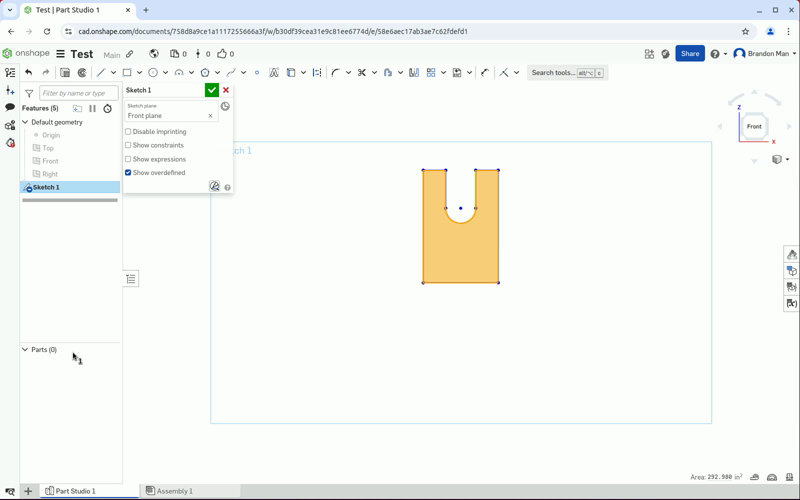
key(shift+e)
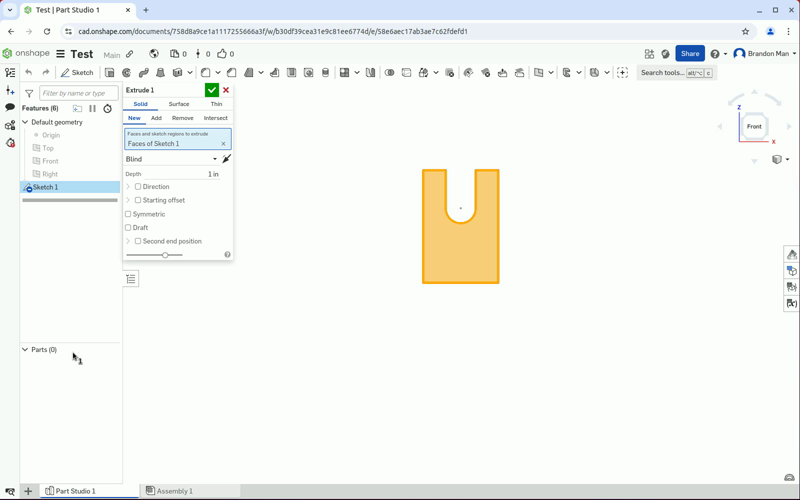
mouse_move(143, 106)
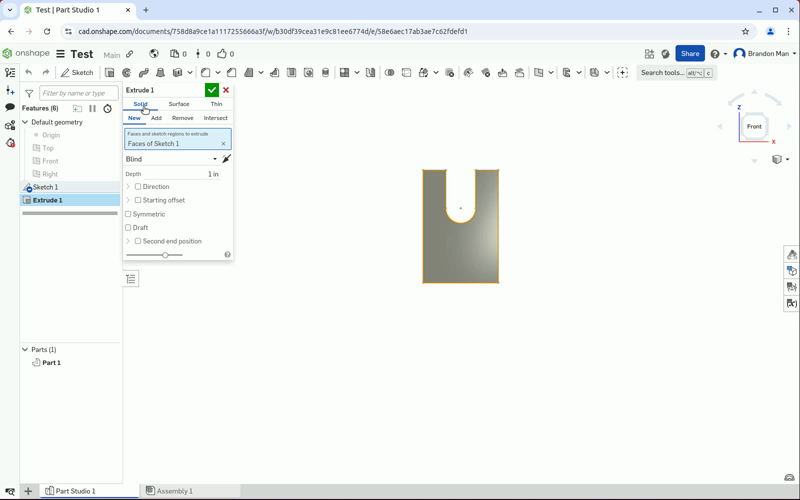
click(143, 106)
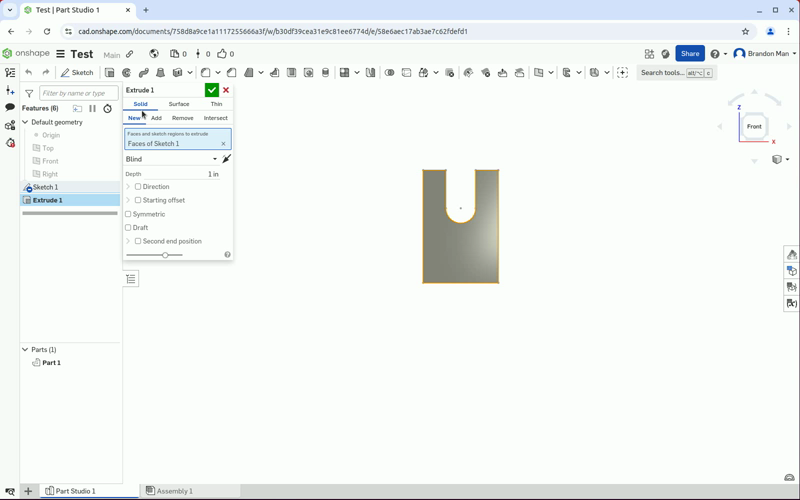
mouse_move(137, 120)
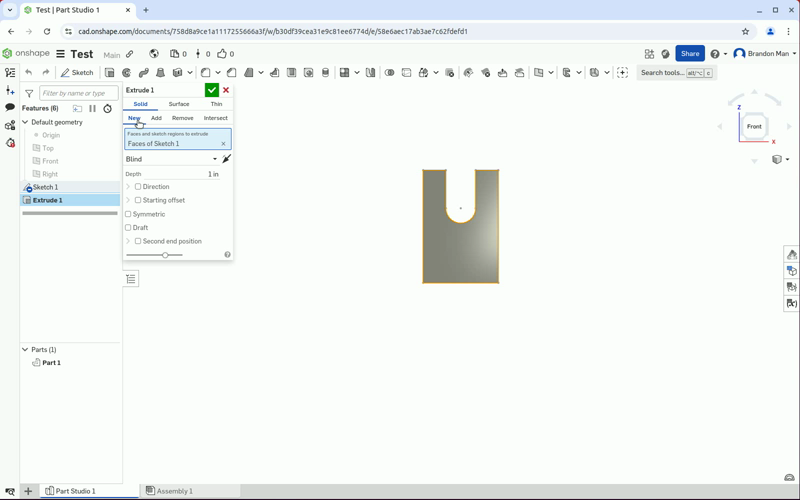
click(137, 120)
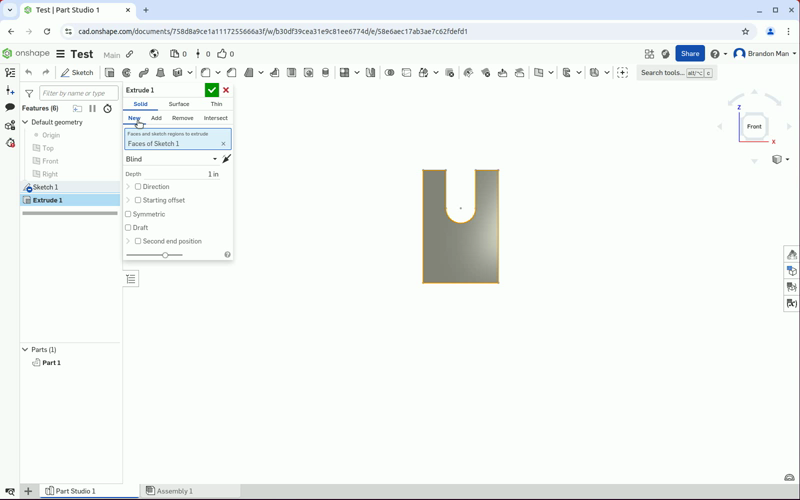
key(tab, 4)
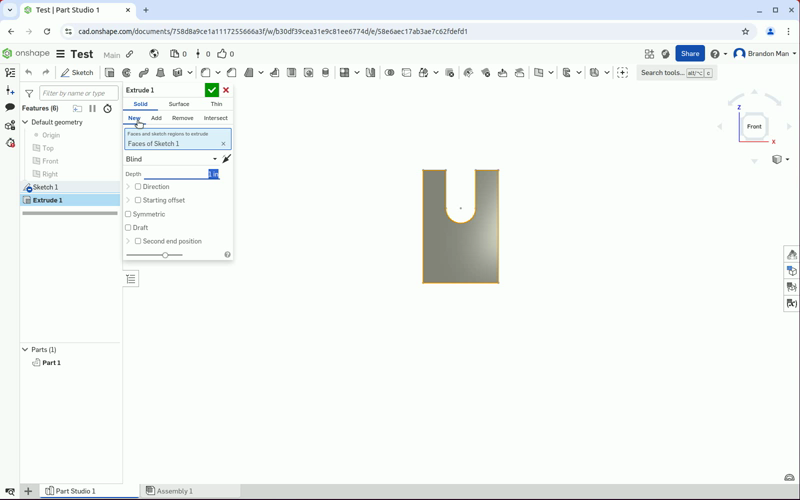
text(3.129)
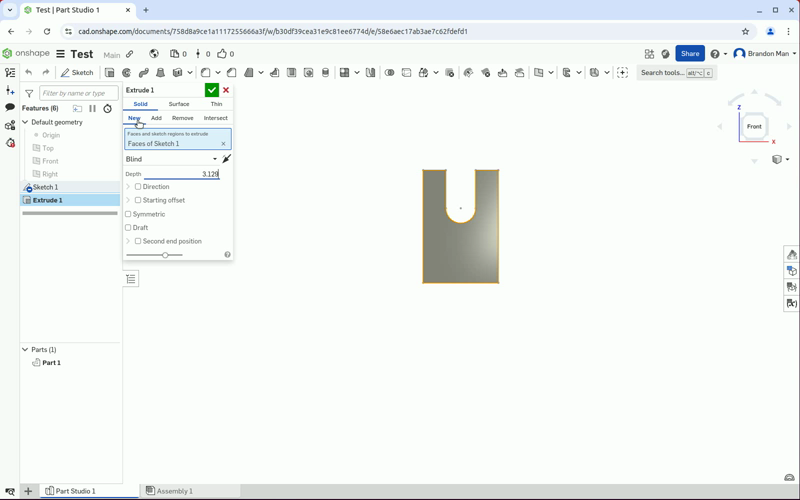
key(enter)
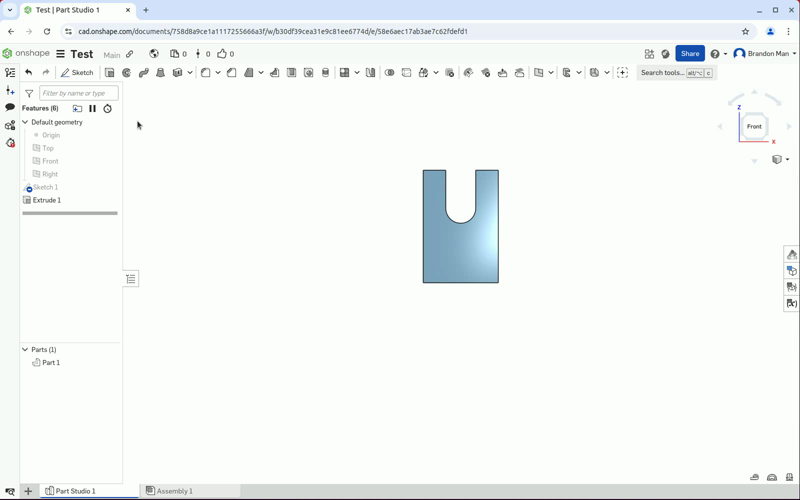
key(shift+h)
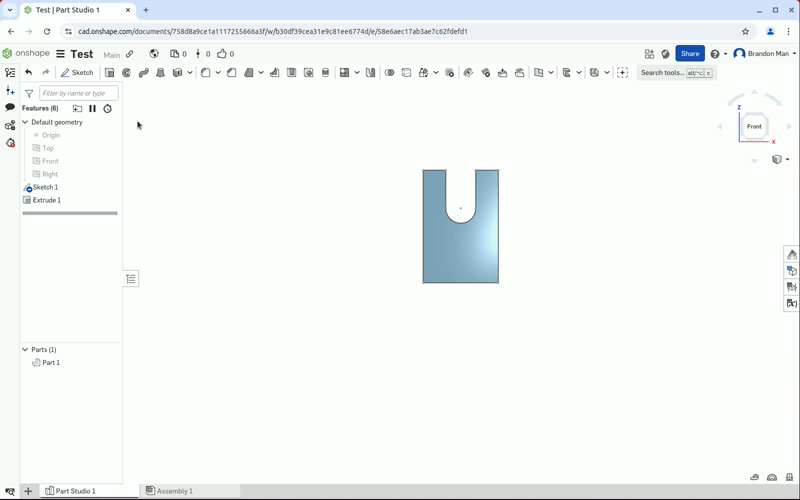
key(shift+h)
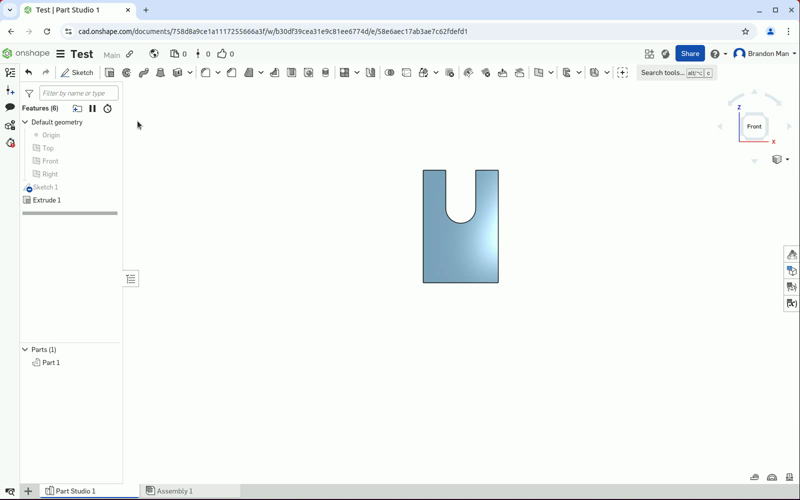
mouse_move(73, 189)
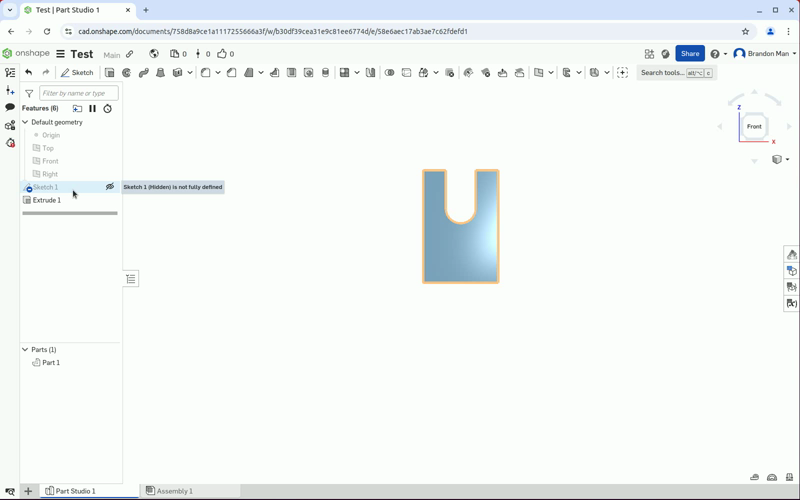
click(73, 189)
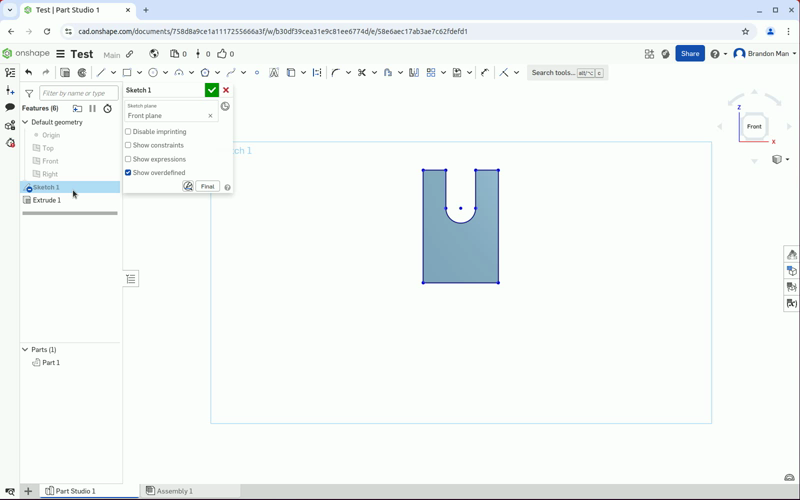
mouse_move(229, 92)
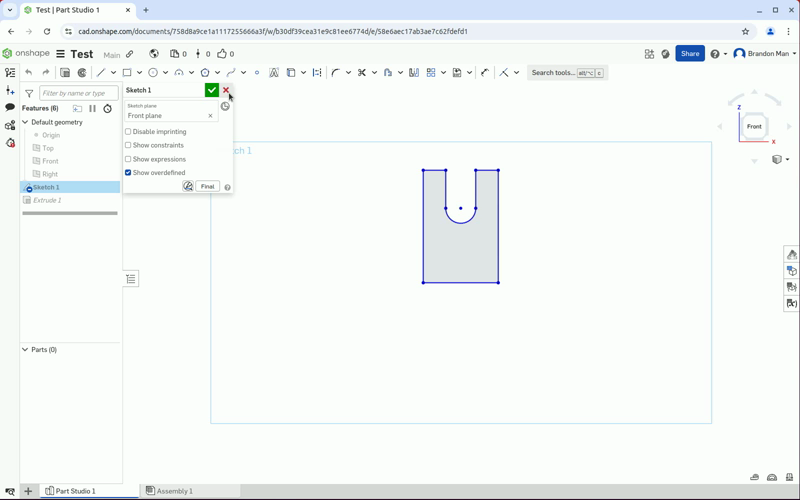
click(229, 92)
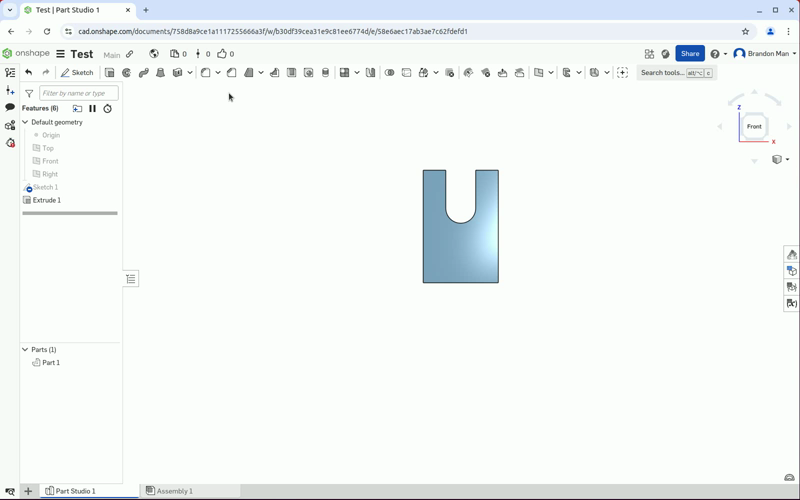
mouse_move(73, 352)
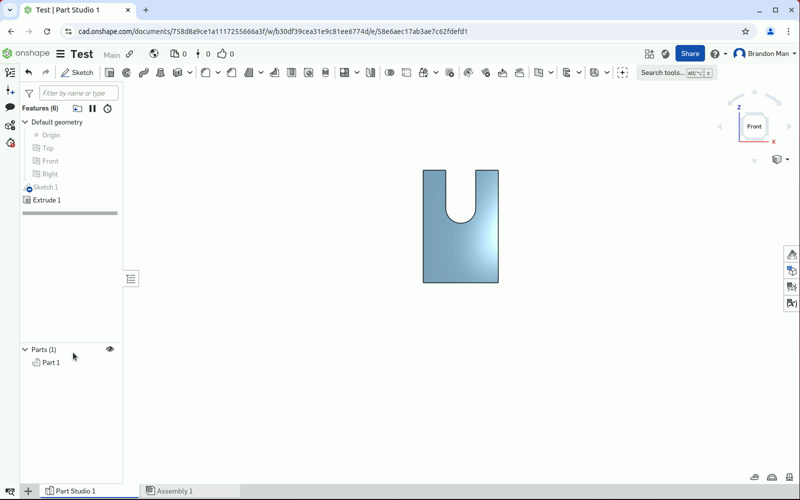
key(y)
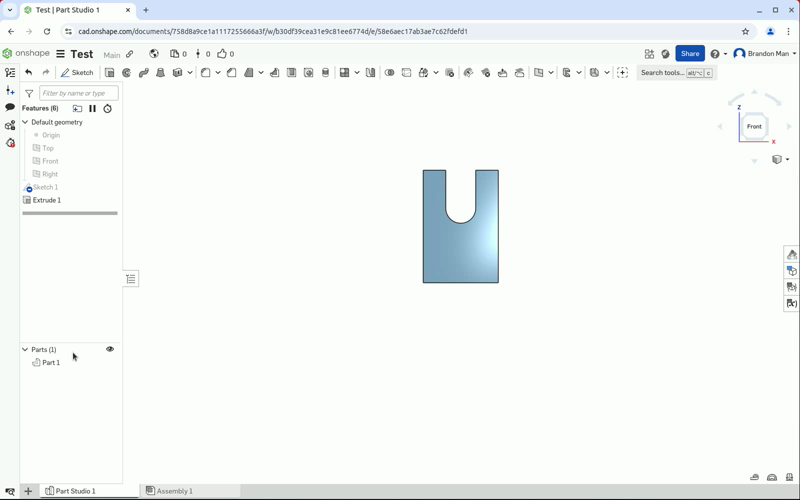
key(shift+p)
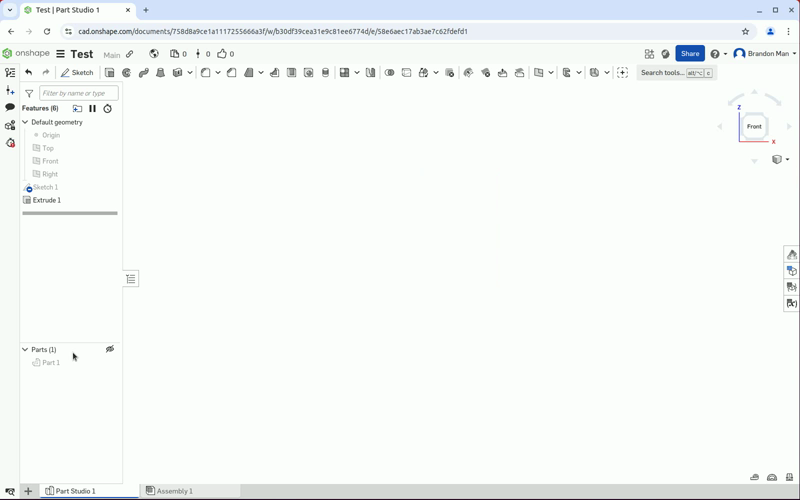
key(space)
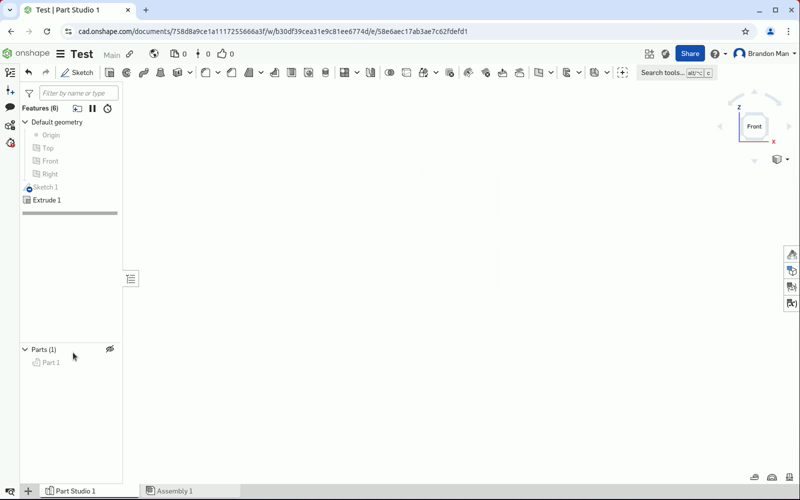
key_down(shift)
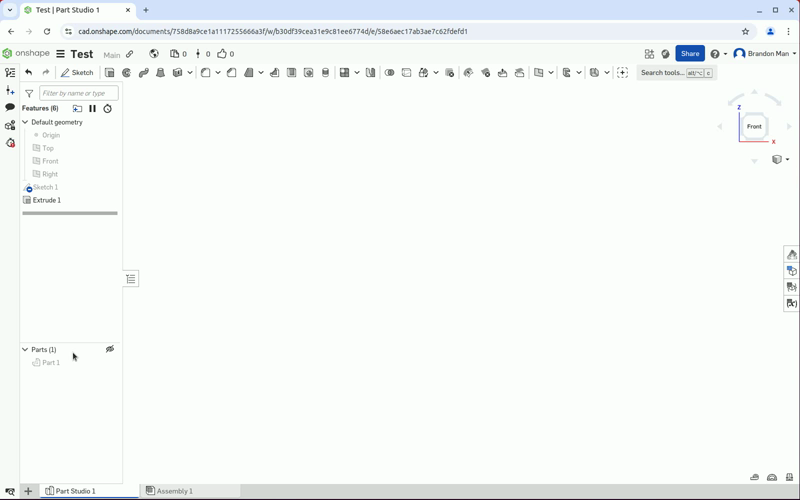
key(down)
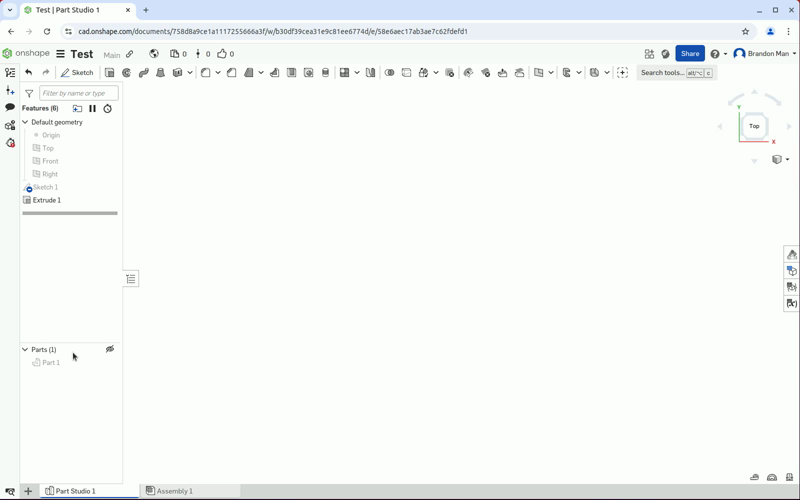
key_up(shift)
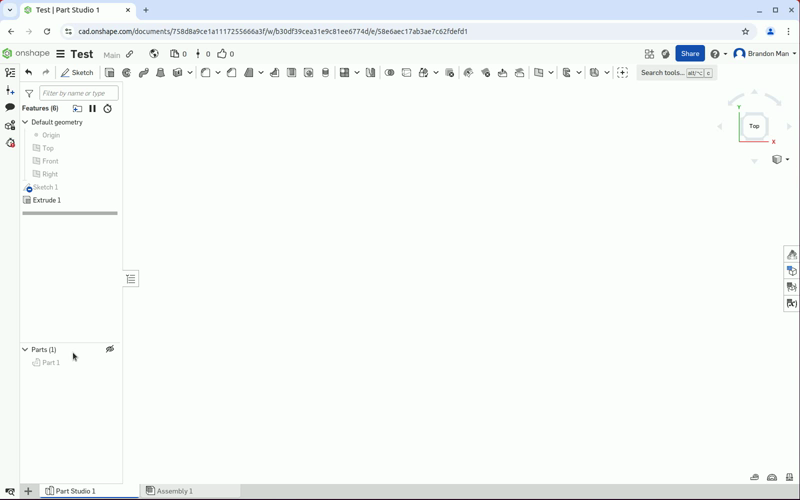
mouse_move(73, 352)
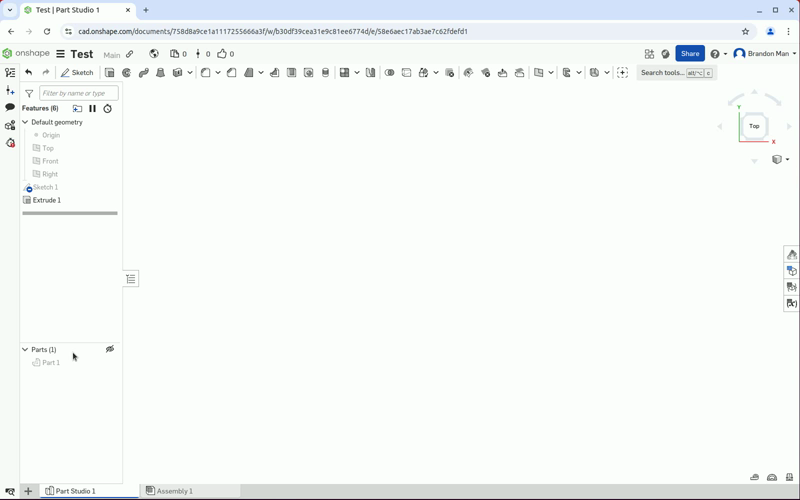
key(shift+y)
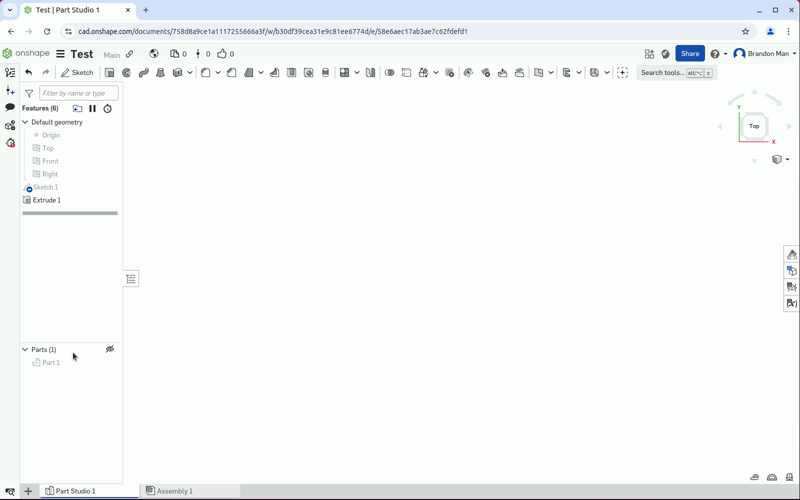
key(shift+s)
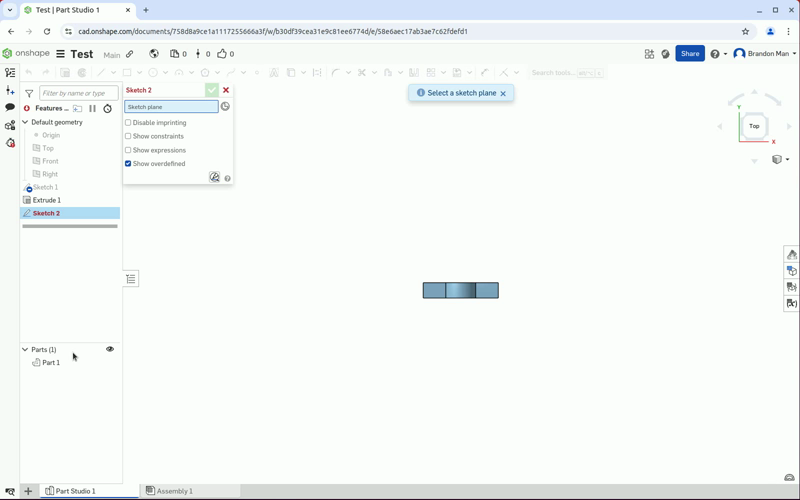
mouse_move(73, 150)
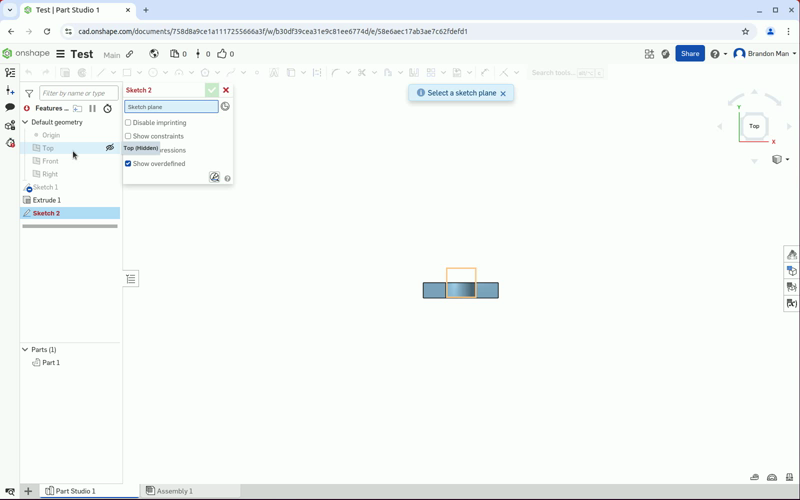
click(73, 150)
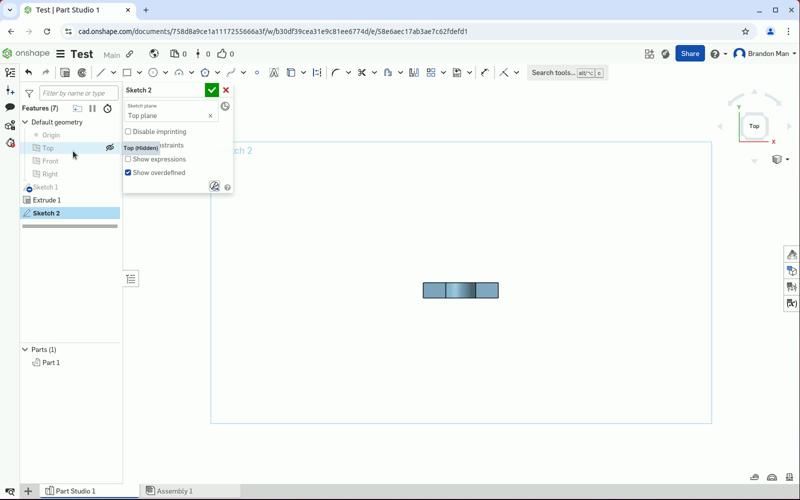
mouse_move(73, 352)
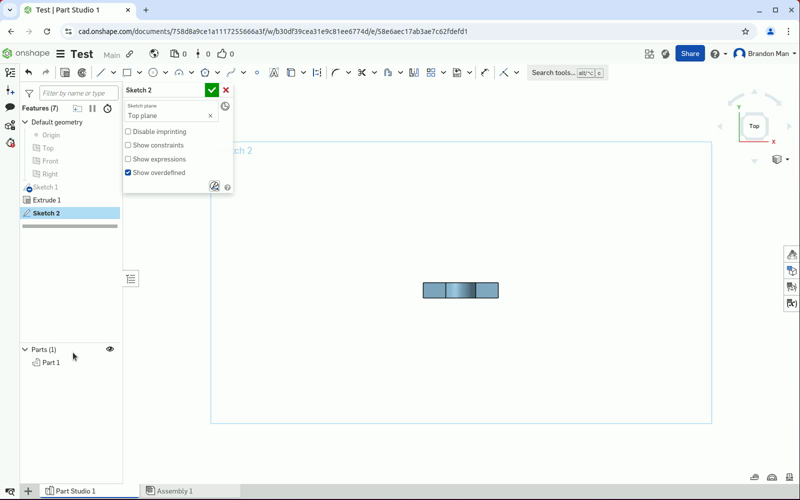
key(y)
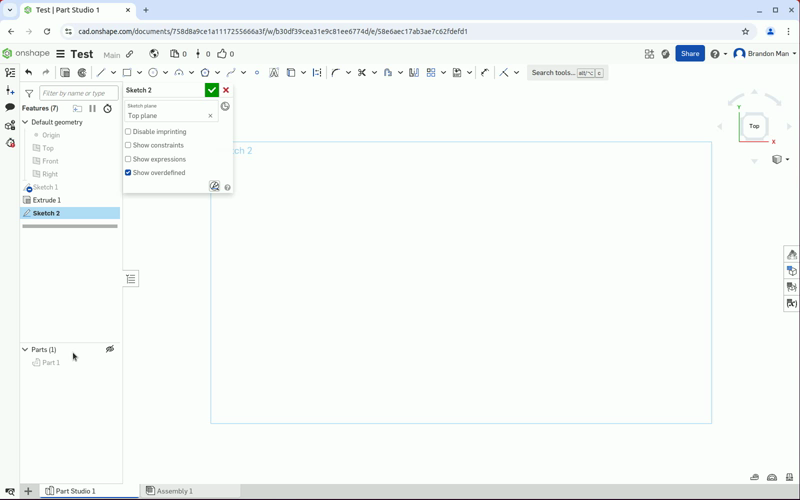
key(a)
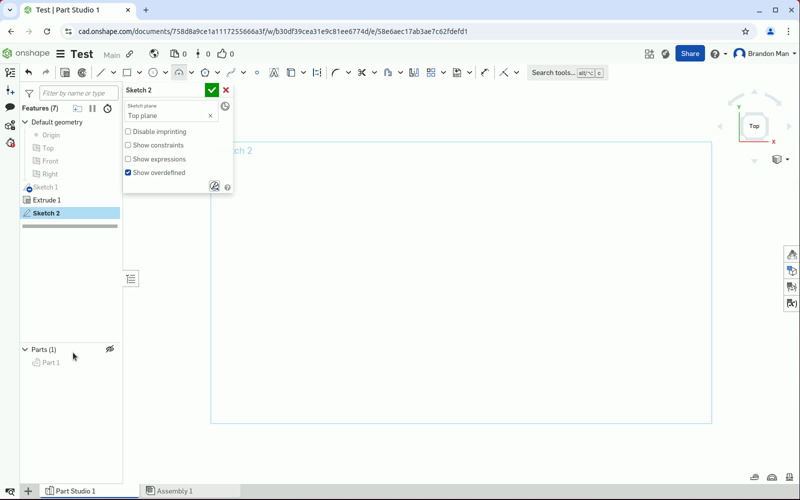
key_down(shift)
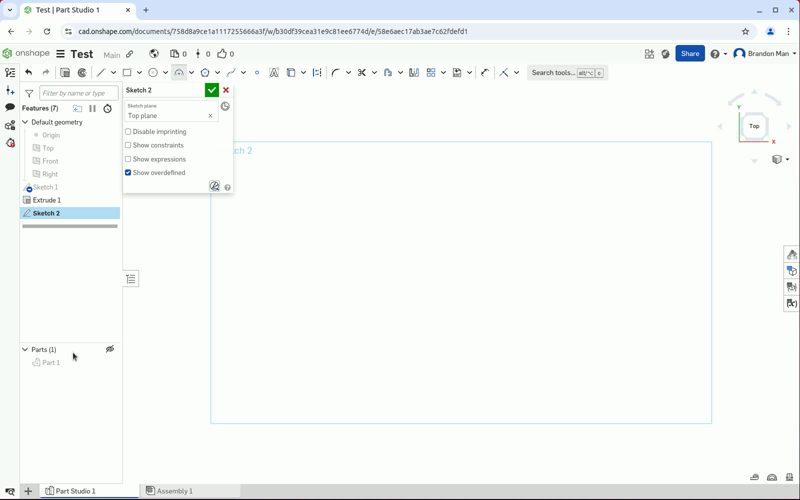
mouse_move(423, 320)
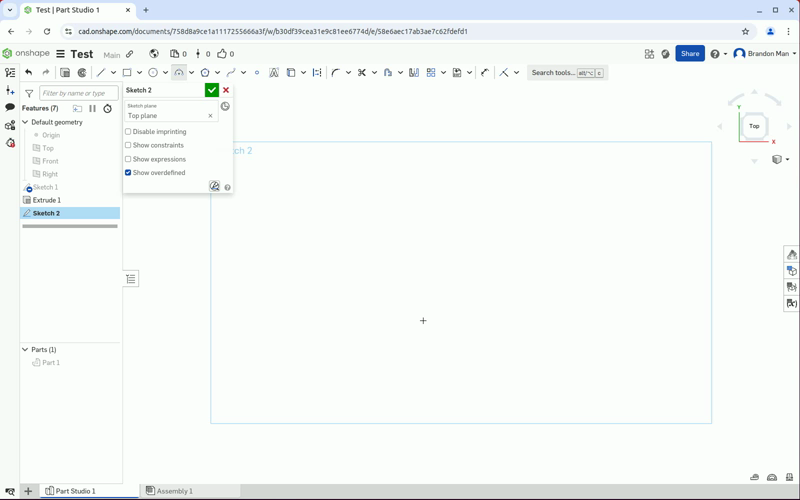
click(423, 320)
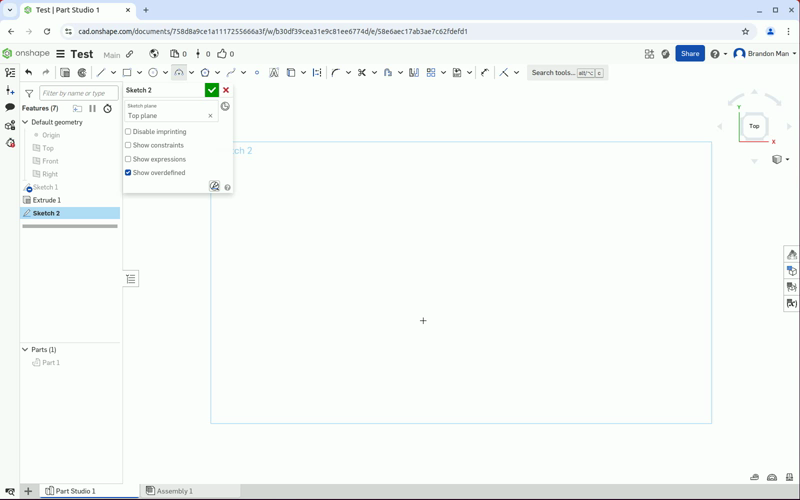
key_up(shift)
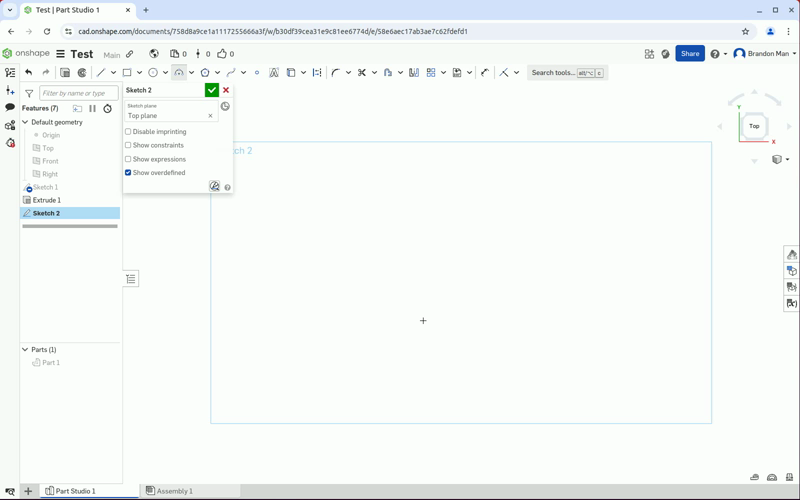
key_down(shift)
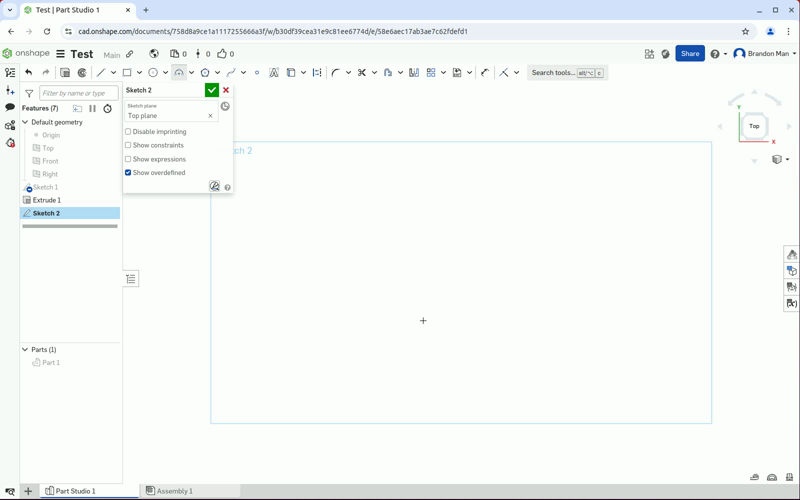
mouse_move(498, 320)
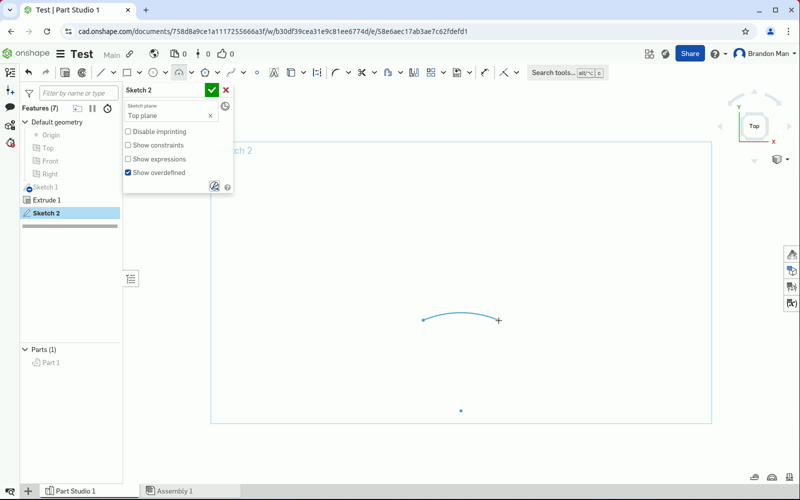
click(498, 320)
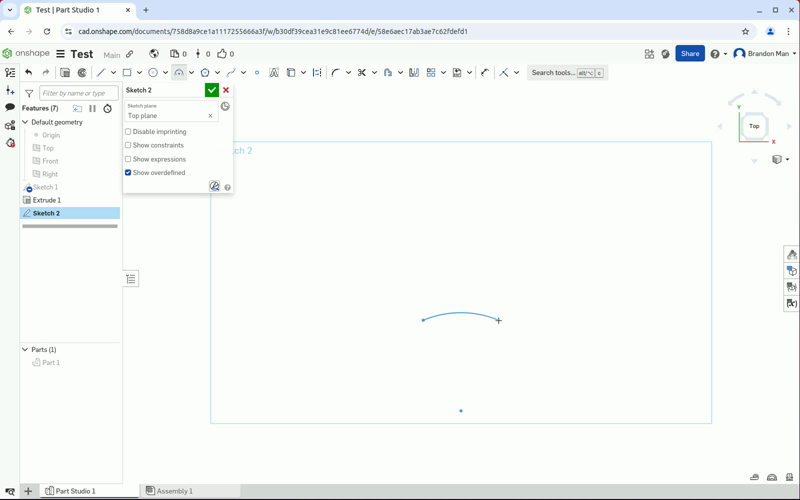
mouse_move(461, 358)
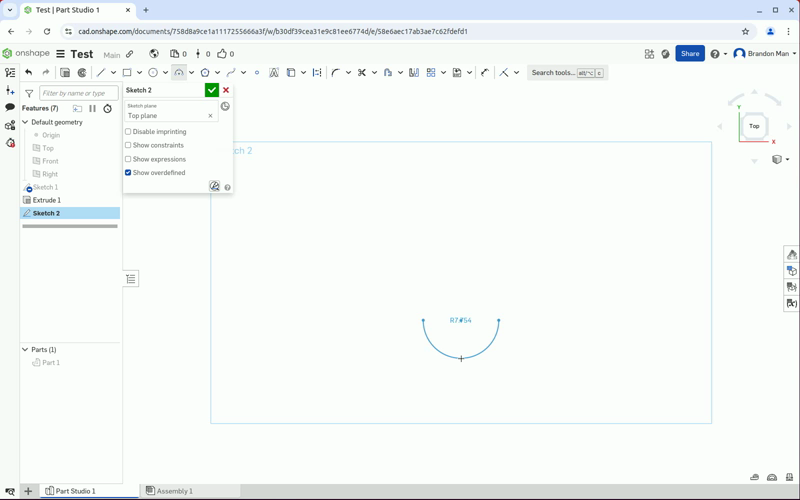
click(461, 358)
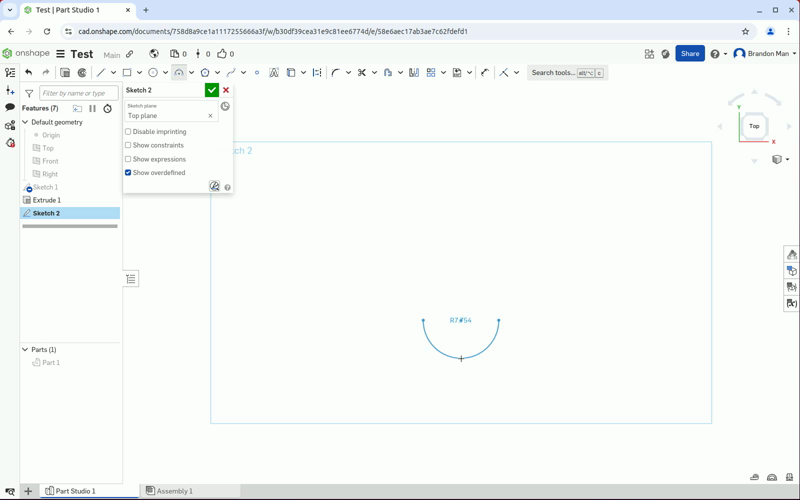
key_up(shift)
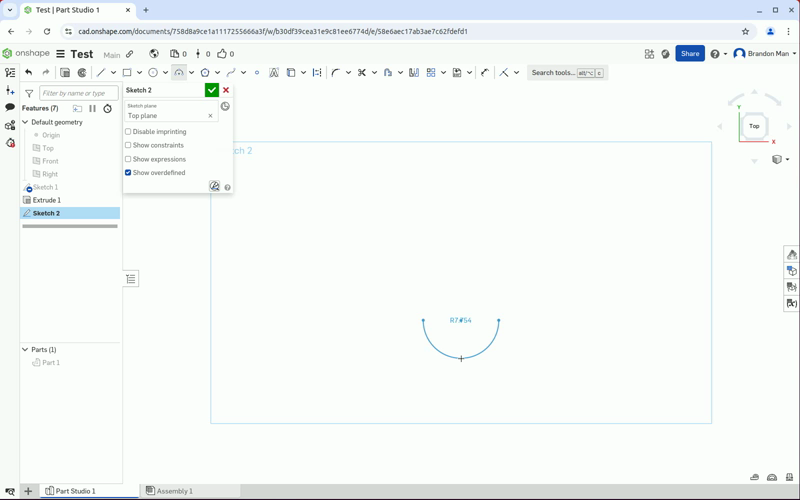
key(esc)
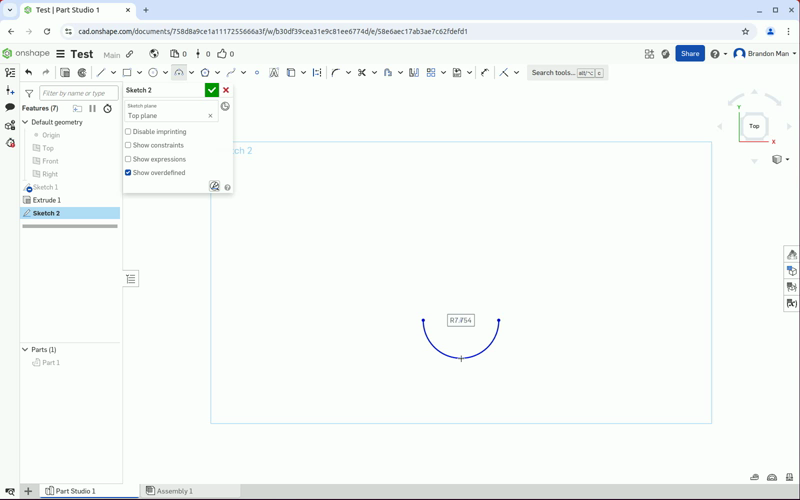
key(l)
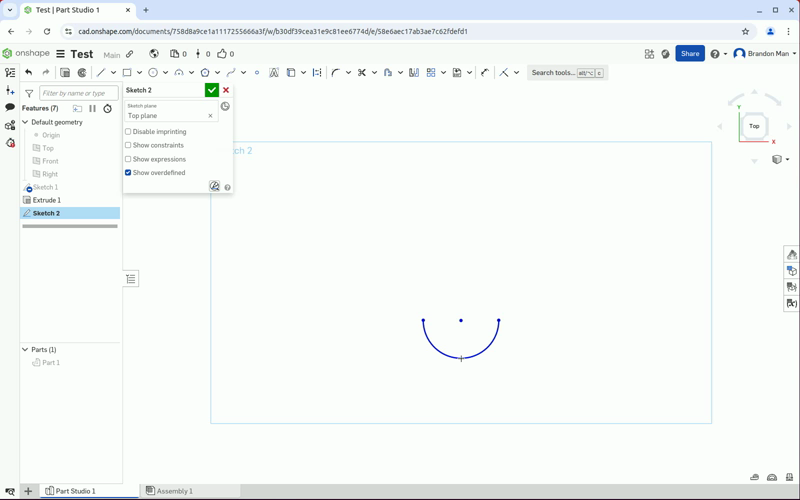
mouse_move(498, 320)
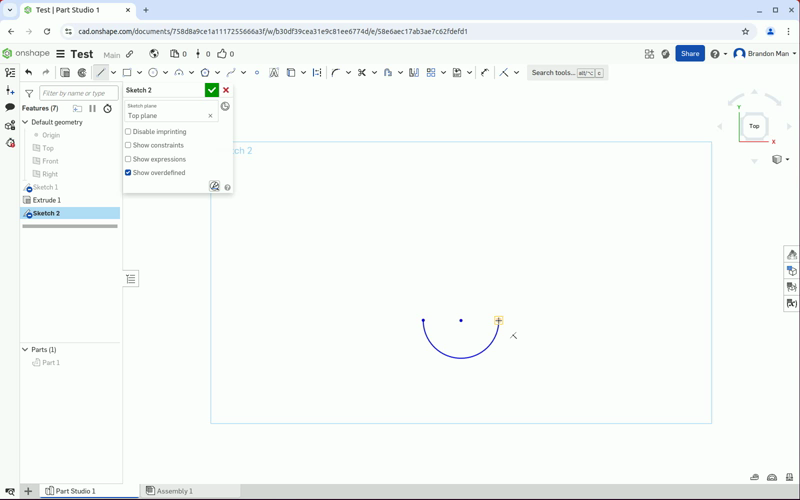
click(498, 320)
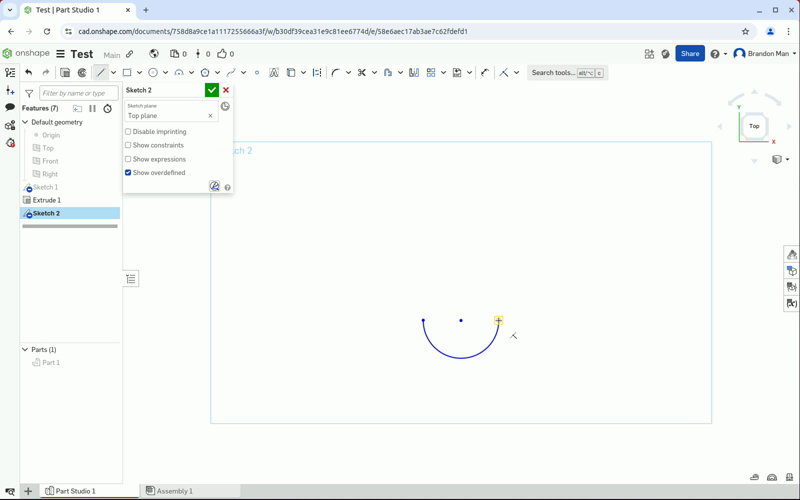
key_down(shift)
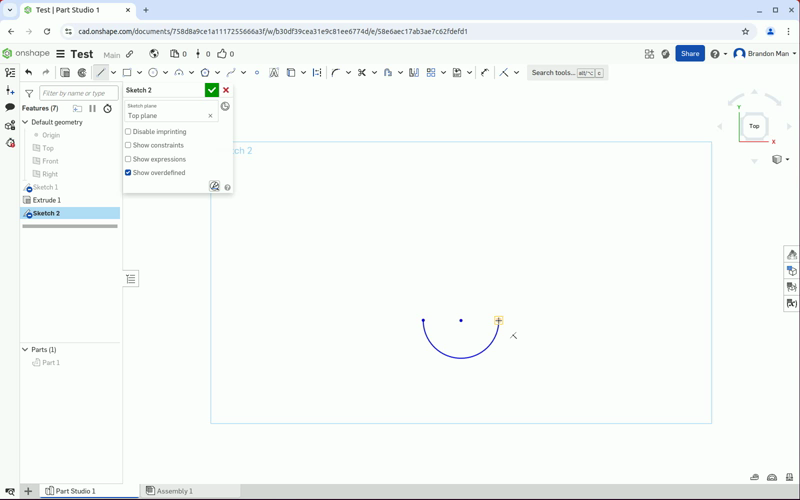
mouse_move(528, 320)
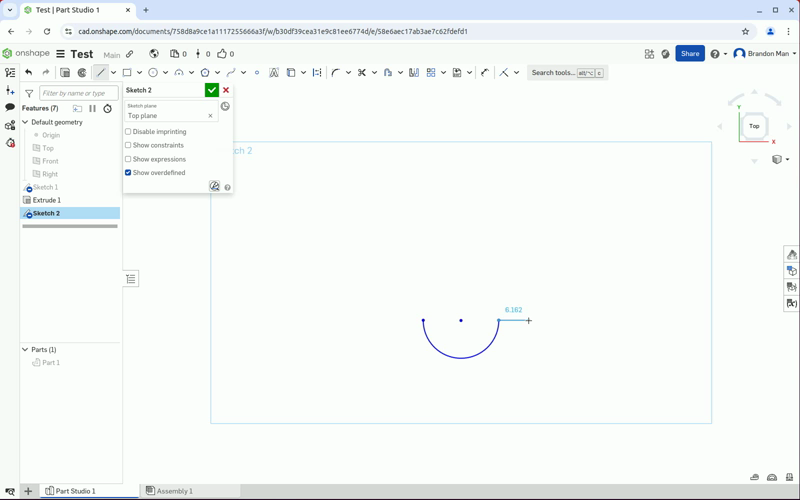
mouse_move(498, 298)
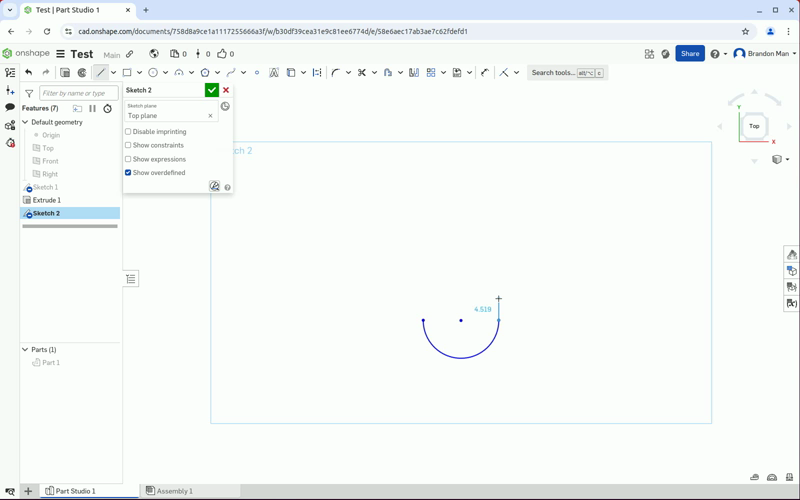
click(498, 298)
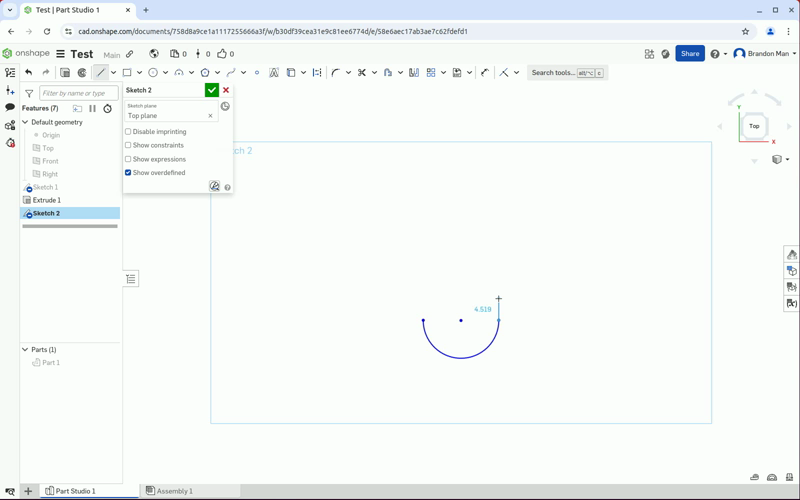
key_up(shift)
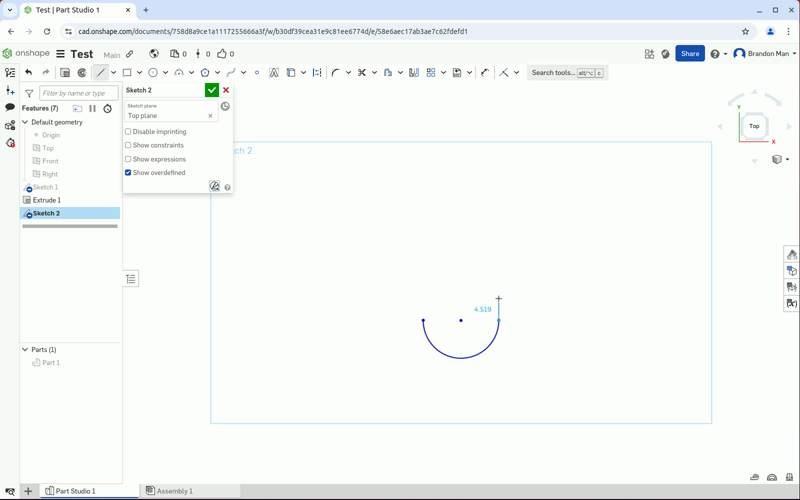
key_down(shift)
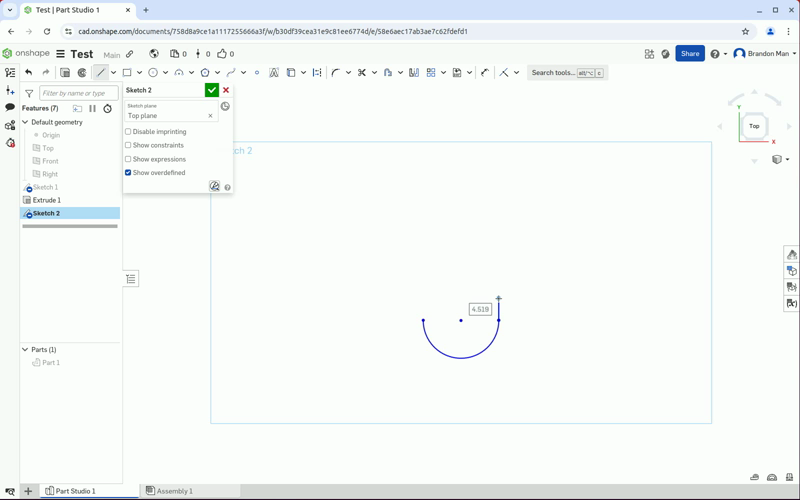
mouse_move(528, 298)
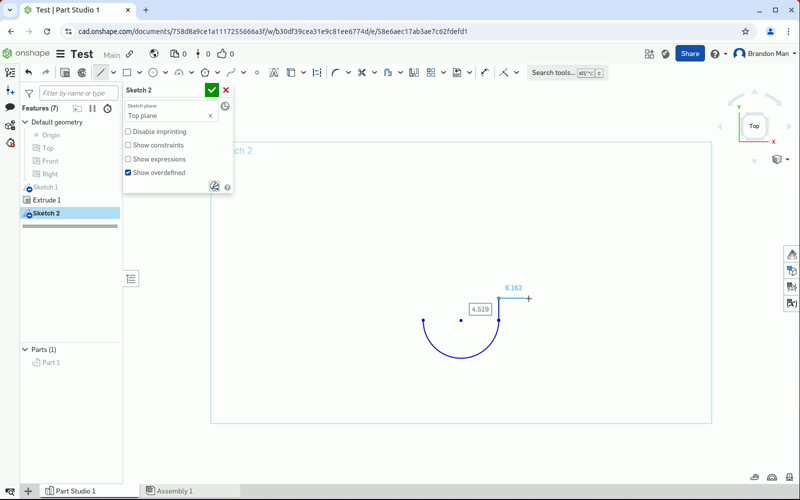
mouse_move(475, 298)
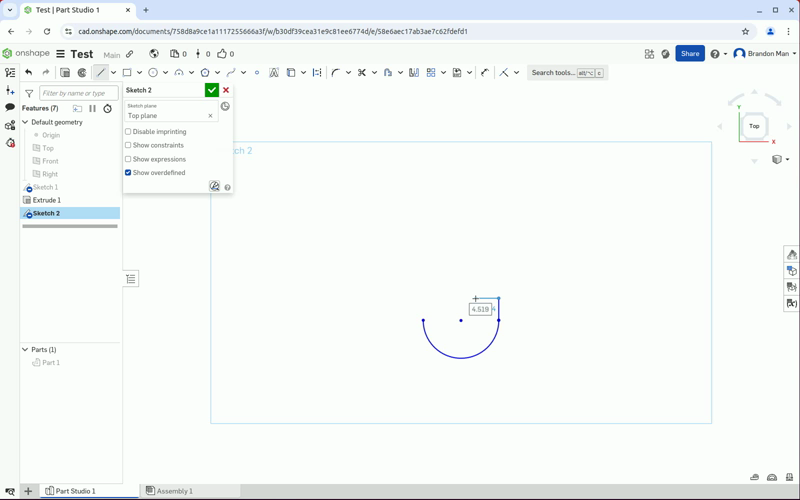
click(475, 298)
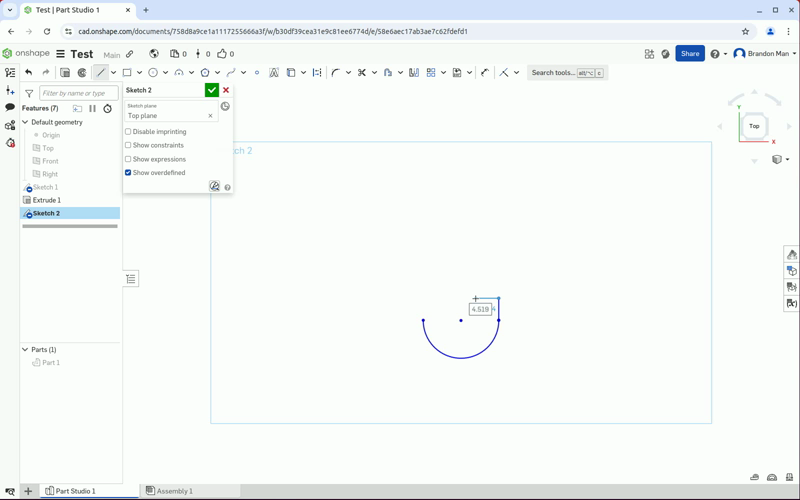
key_up(shift)
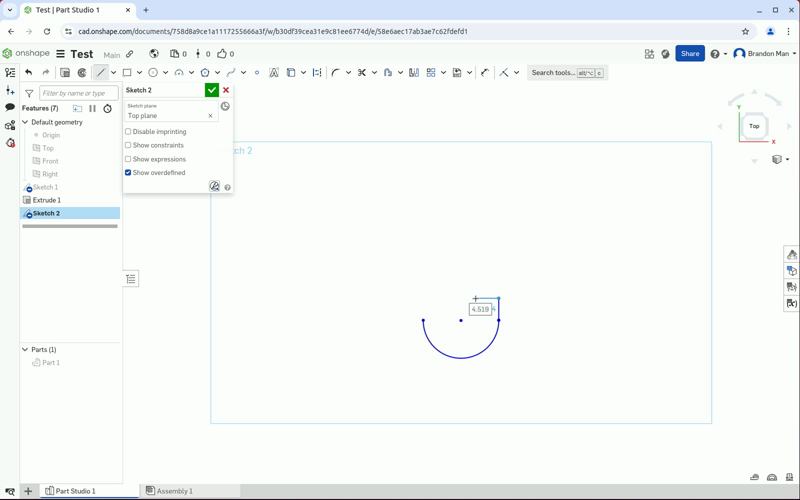
key_down(shift)
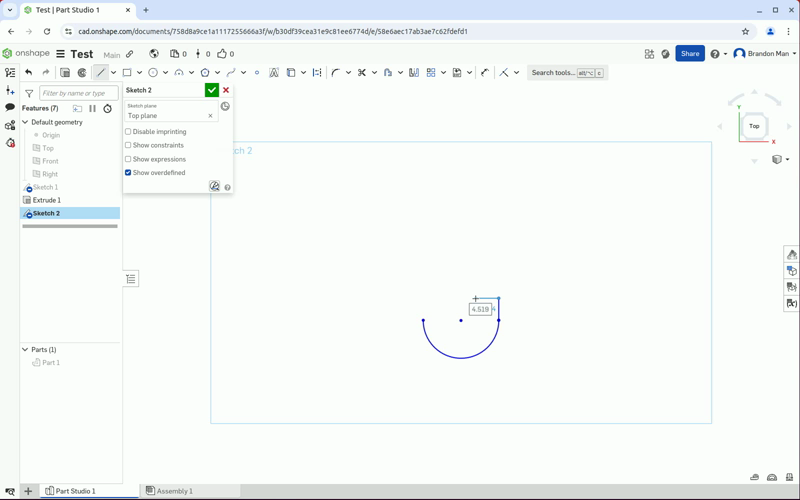
mouse_move(505, 298)
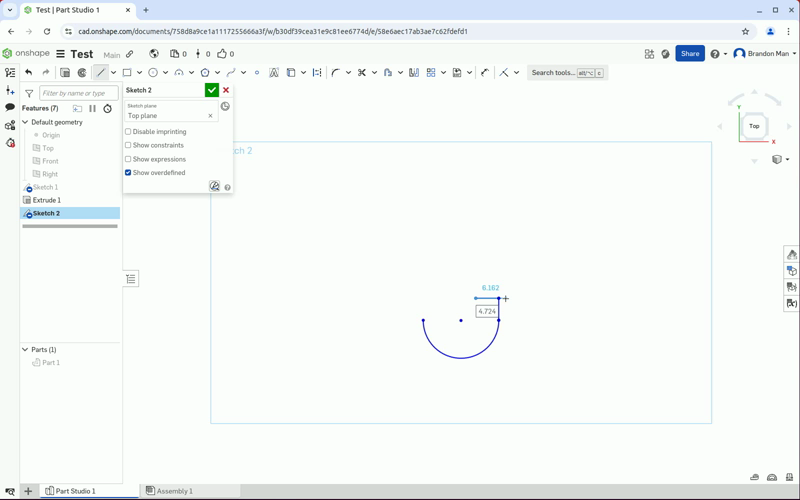
mouse_move(445, 298)
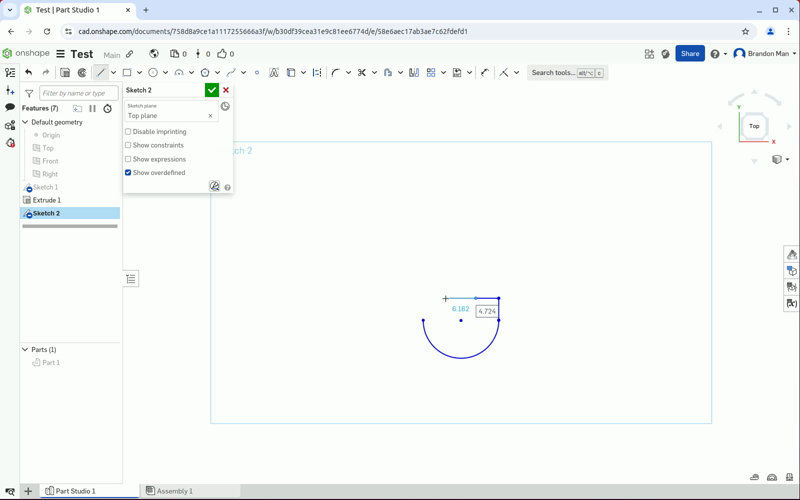
click(445, 298)
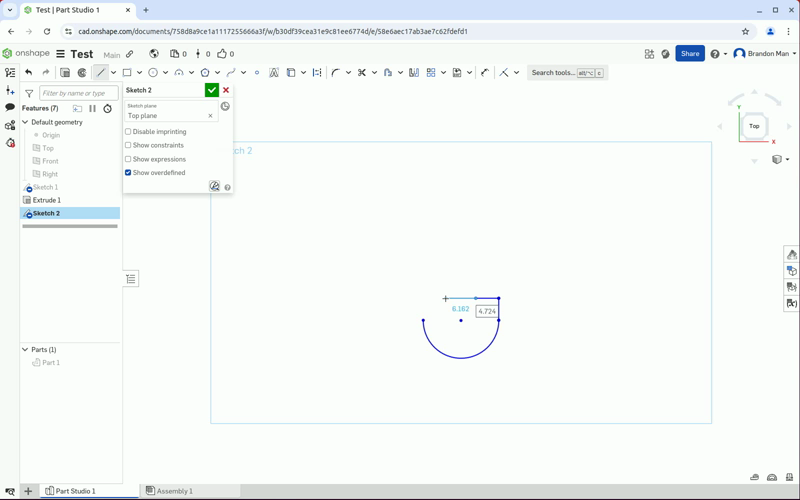
key_up(shift)
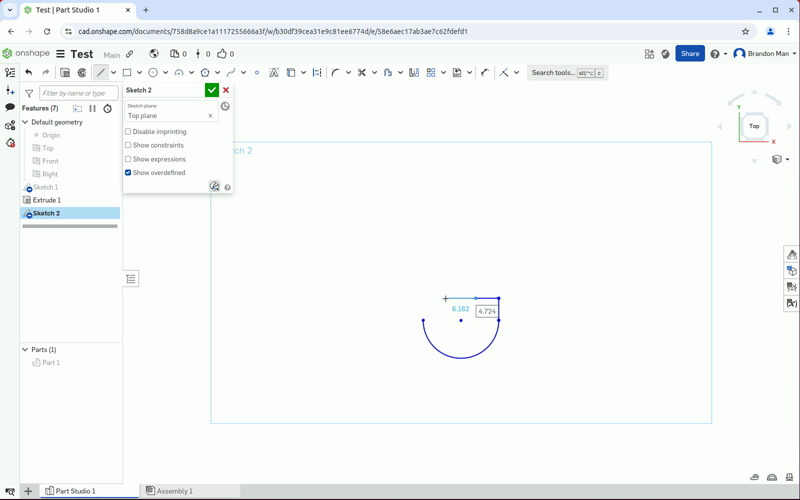
key_down(shift)
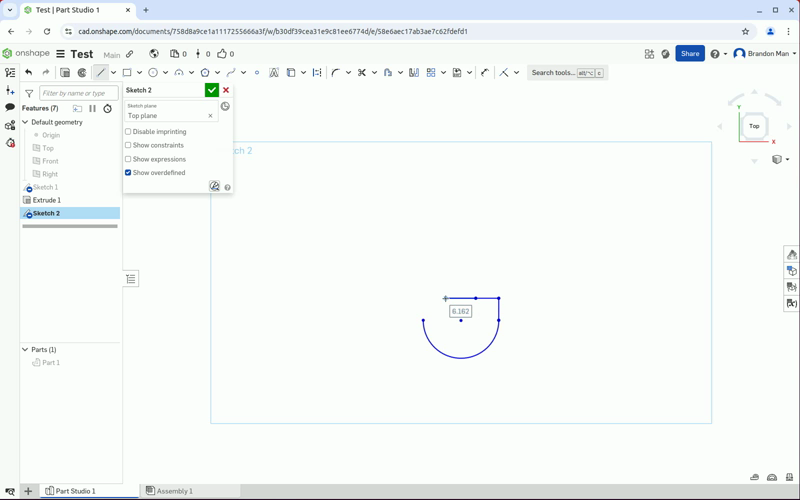
mouse_move(475, 298)
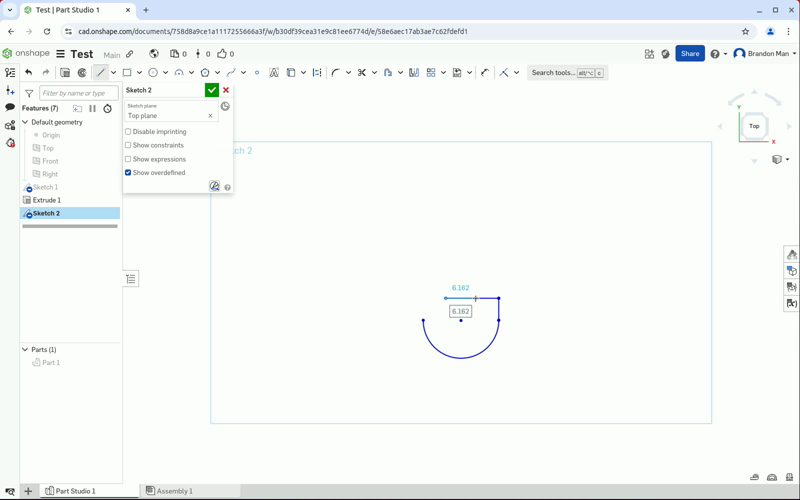
mouse_move(423, 298)
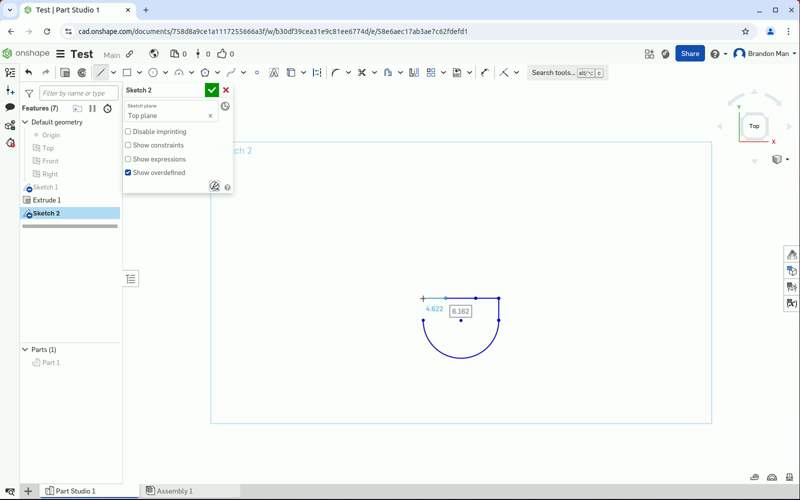
click(423, 298)
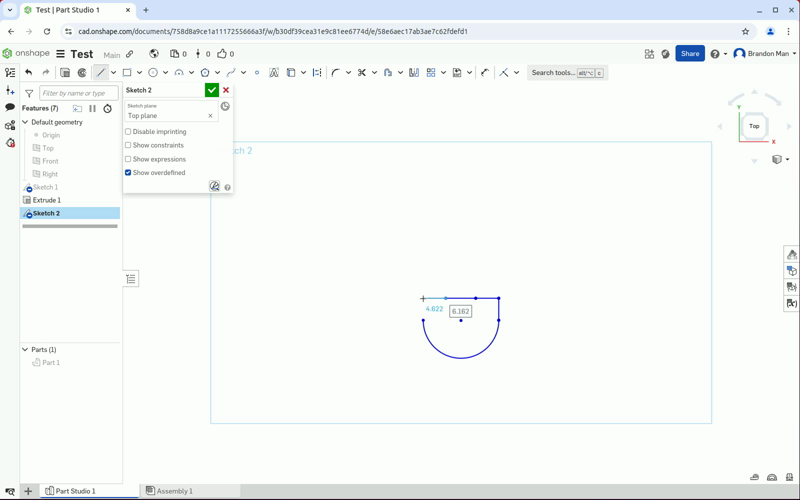
key_up(shift)
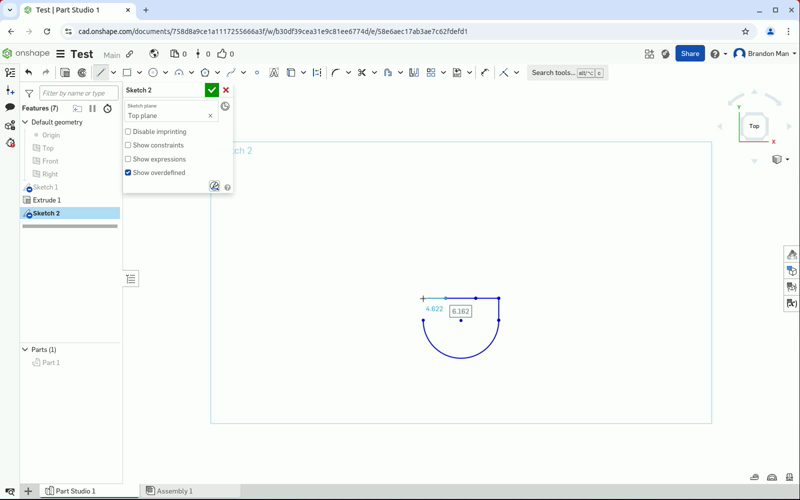
mouse_move(453, 298)
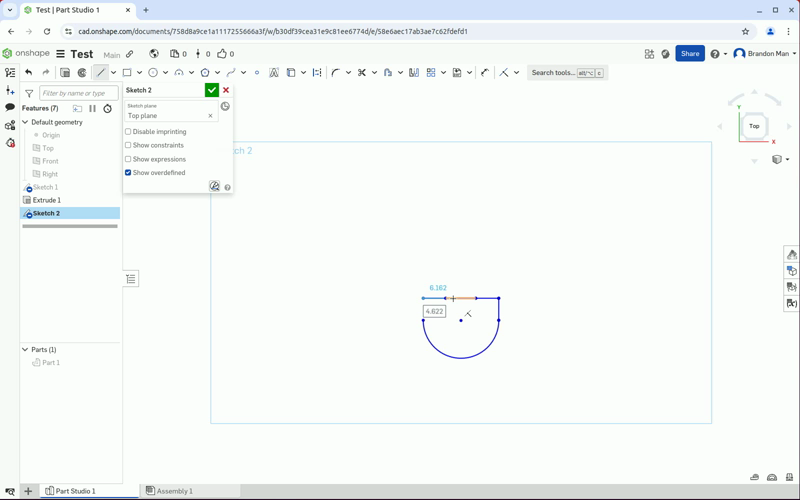
key_down(shift)
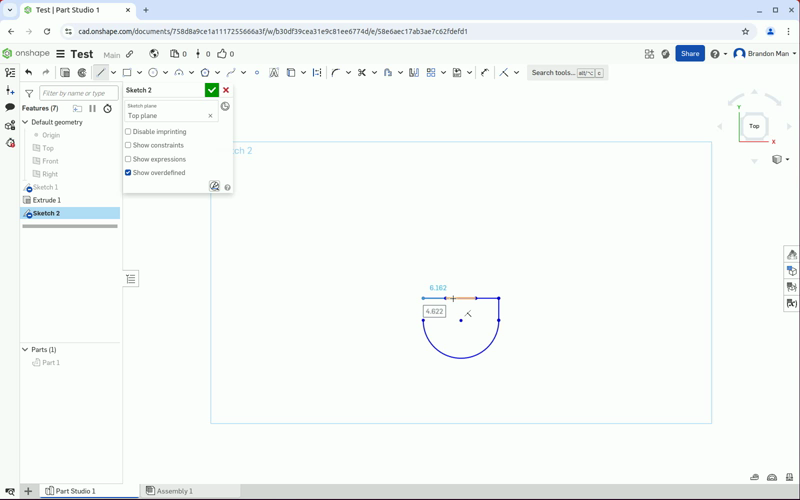
mouse_move(423, 320)
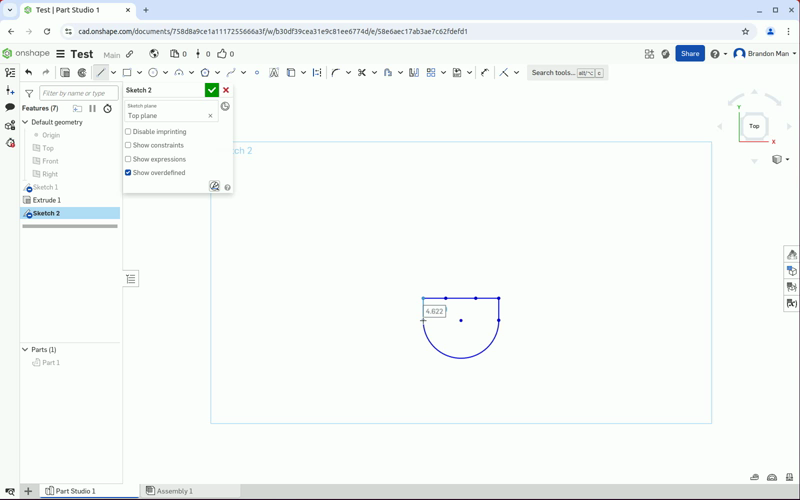
key_up(shift)
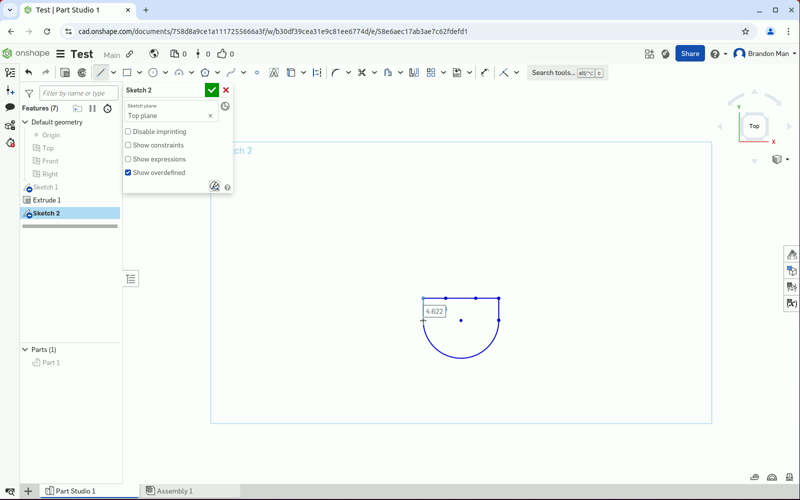
click(423, 320)
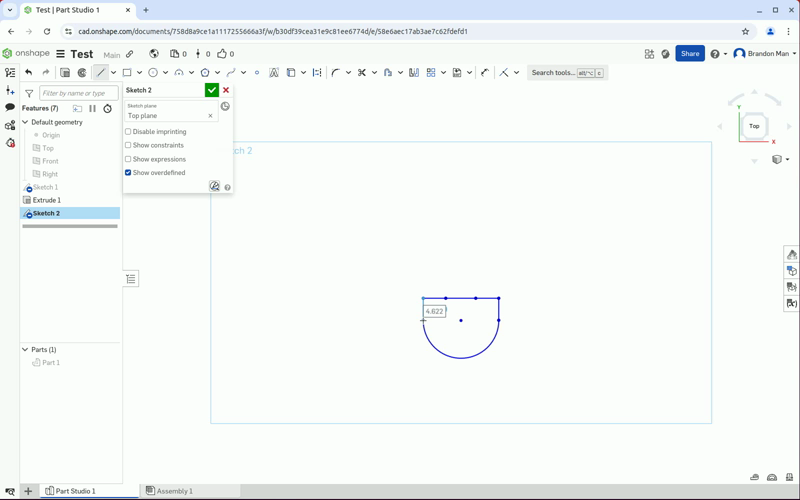
key(esc)
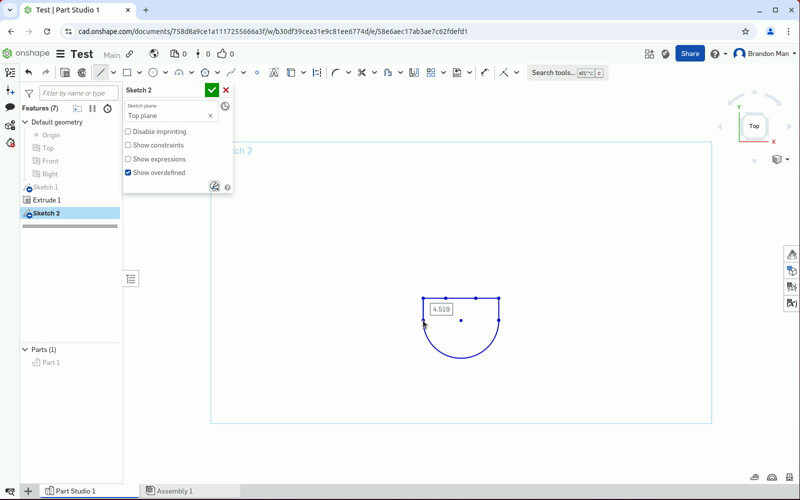
mouse_move(492, 334)
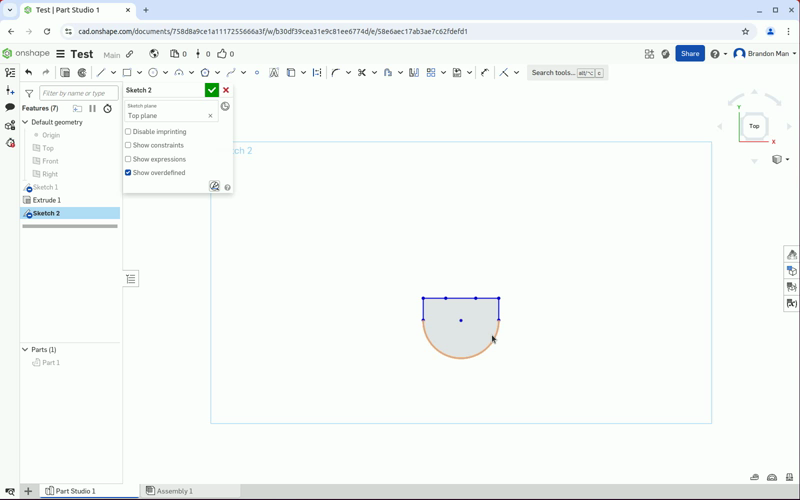
click(492, 334)
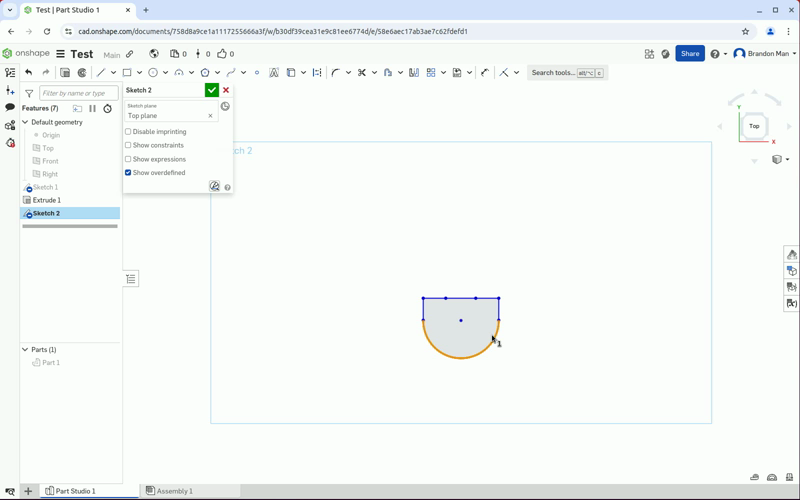
mouse_move(73, 352)
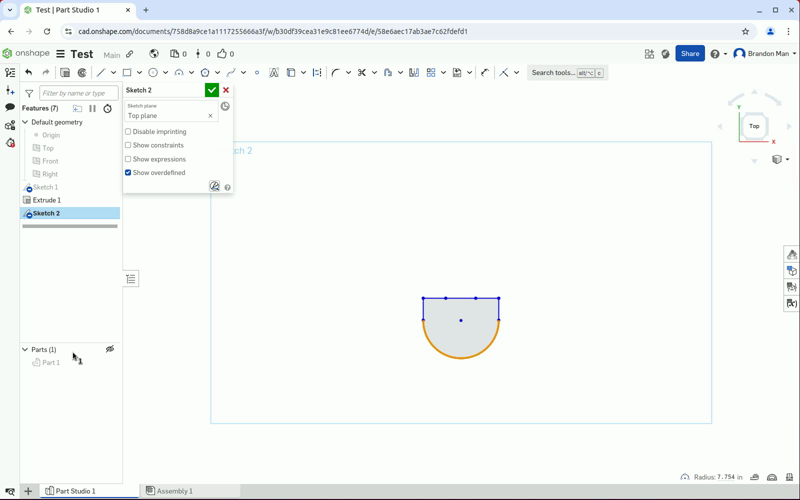
key(shift+y)
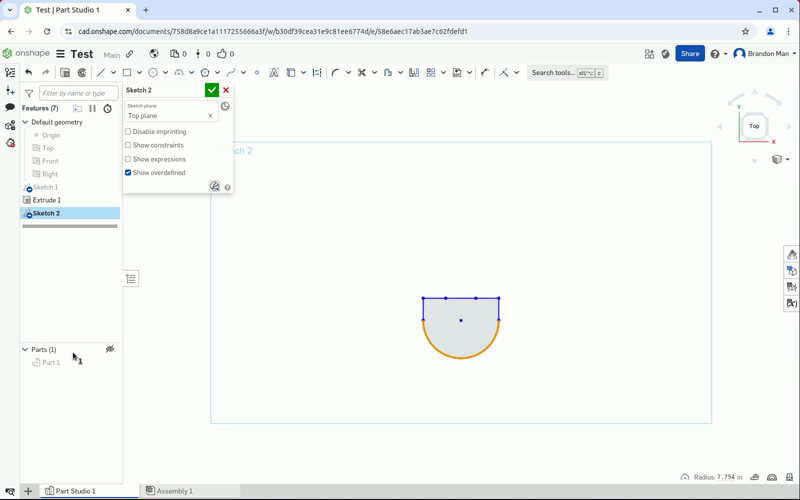
key(shift+e)
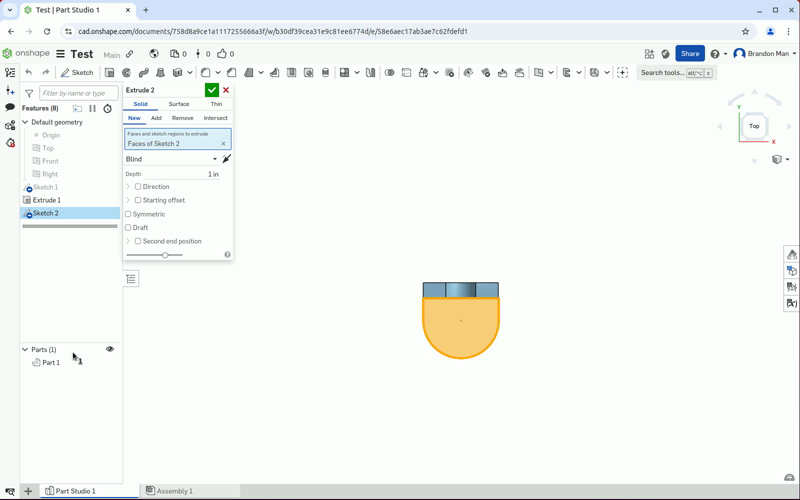
mouse_move(143, 106)
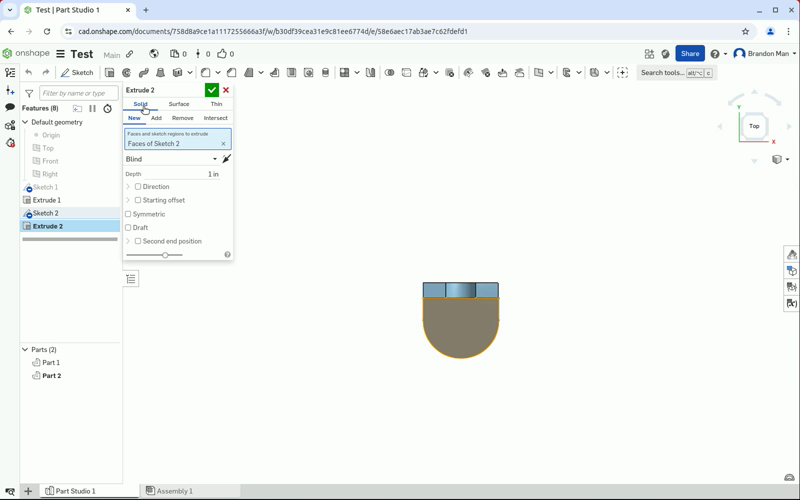
click(143, 106)
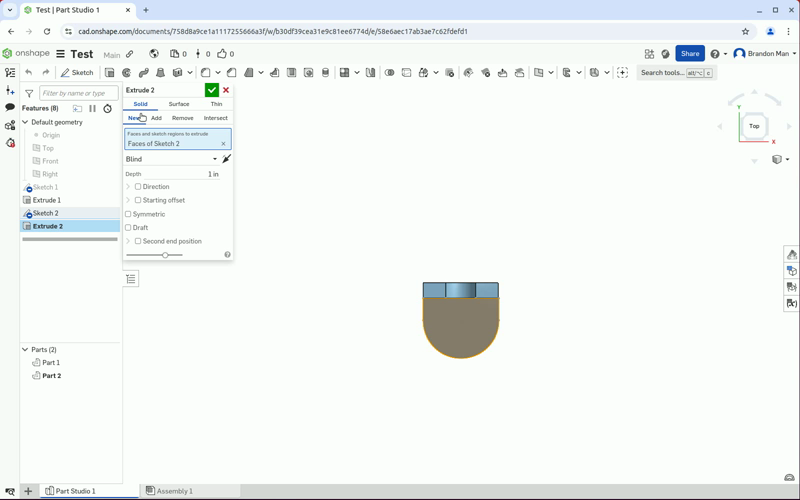
mouse_move(137, 120)
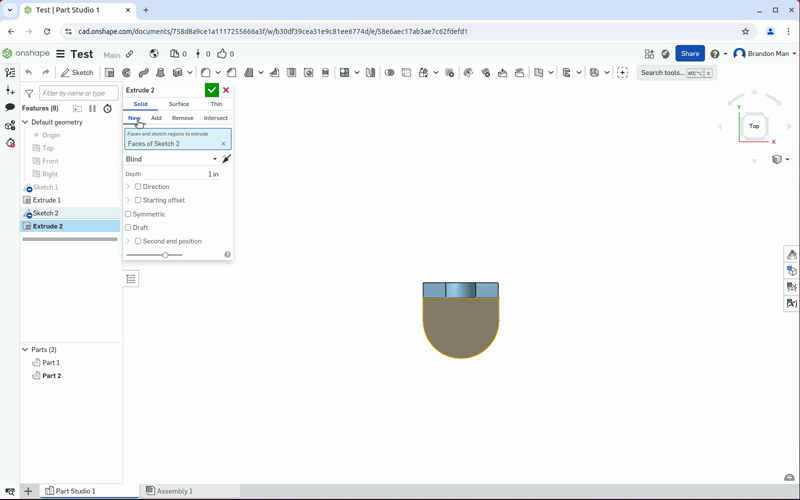
click(137, 120)
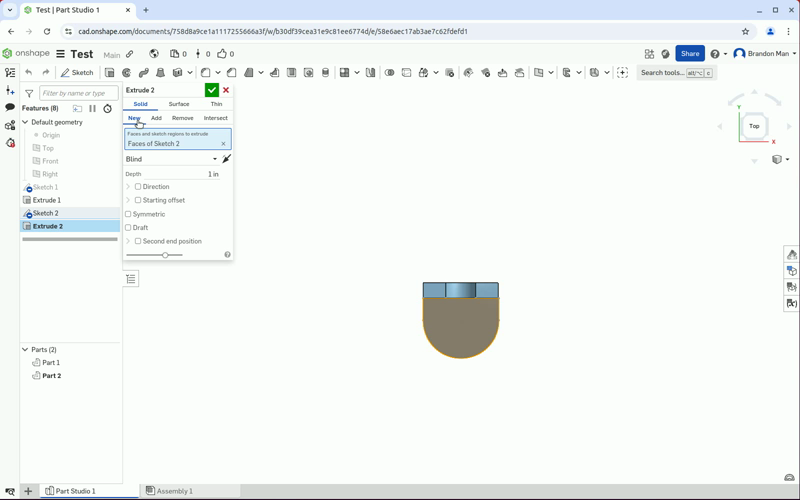
key(tab, 4)
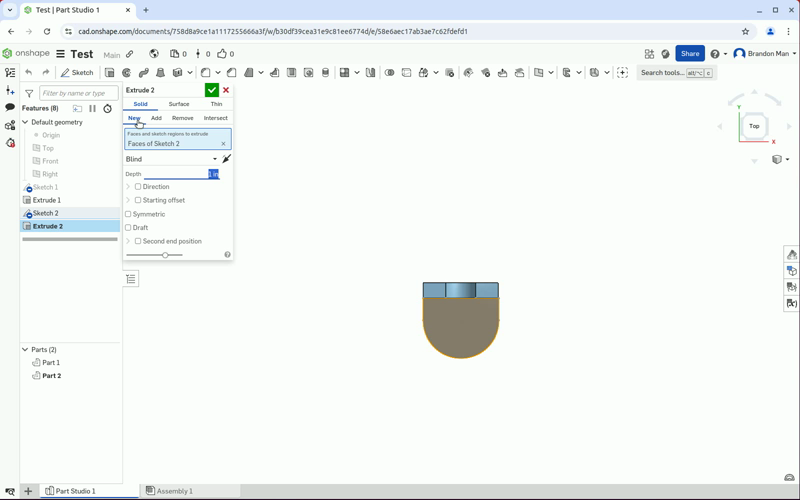
text(3.129)
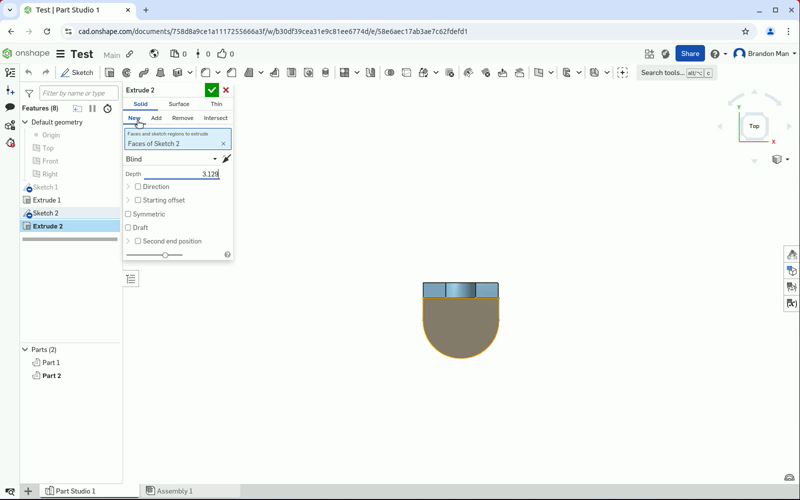
key(enter)
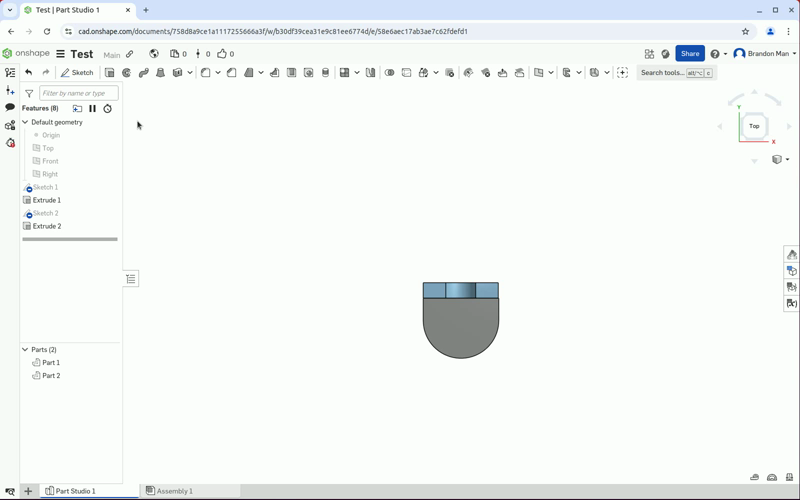
key(shift+h)
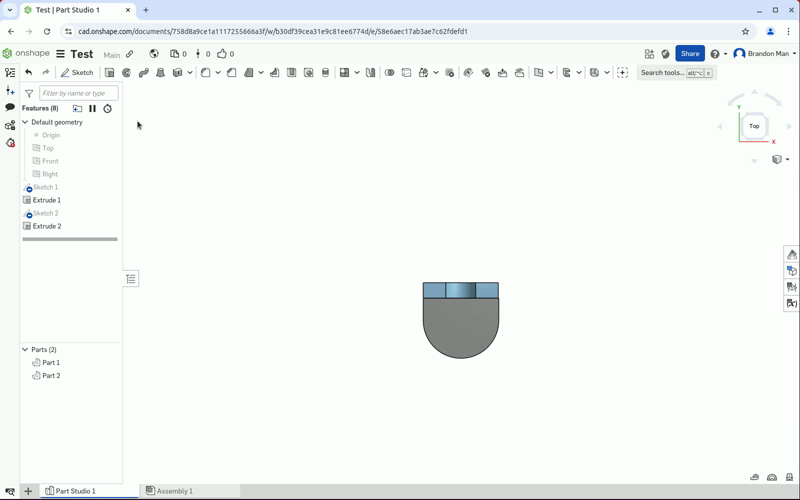
key(shift+h)
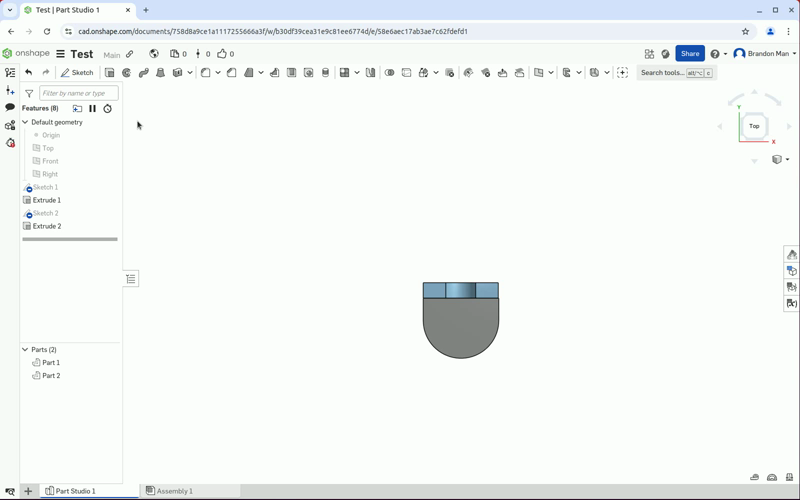
mouse_move(73, 189)
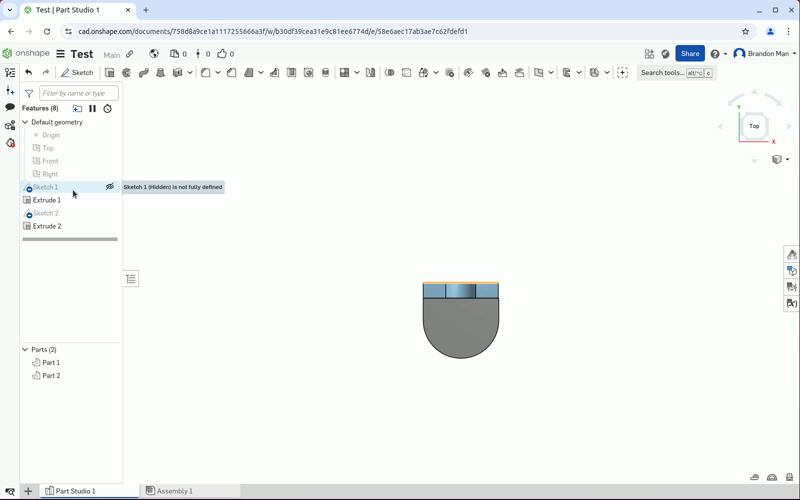
click(73, 189)
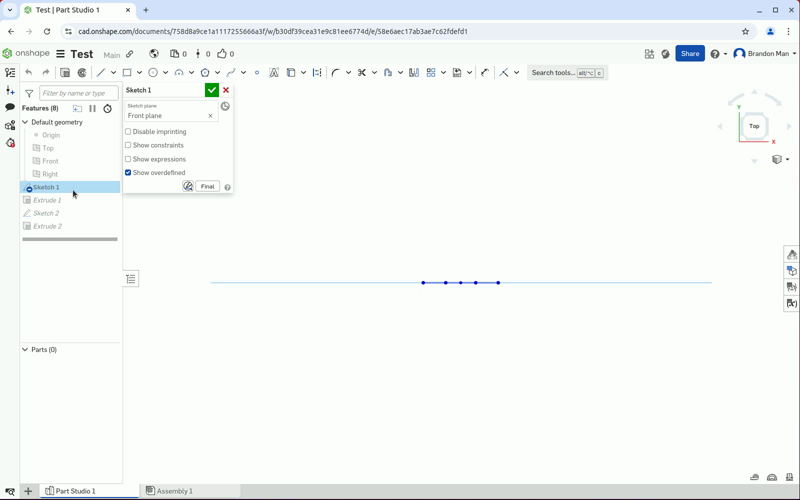
mouse_move(229, 92)
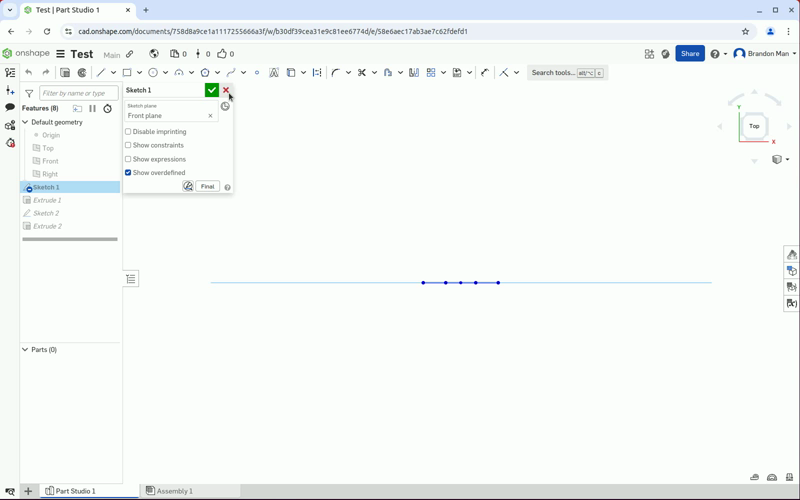
click(229, 92)
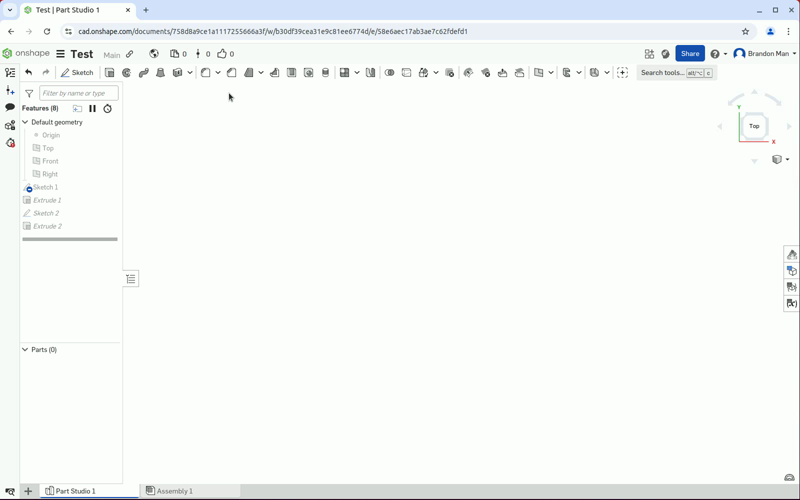
mouse_move(73, 352)
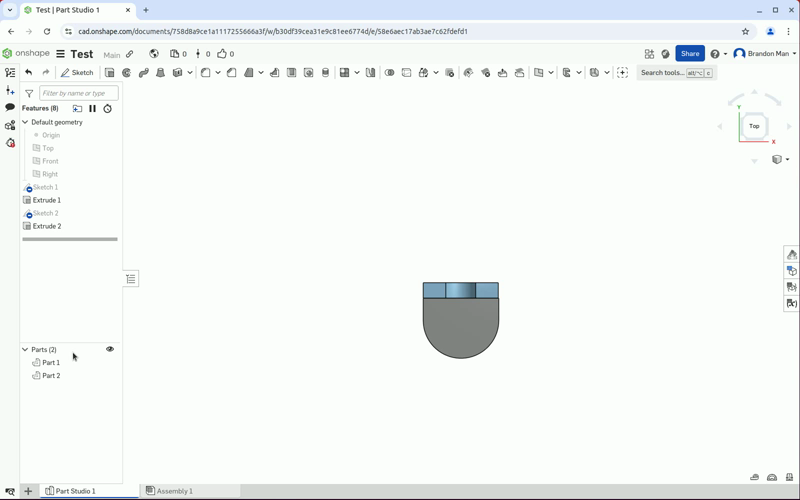
key(y)
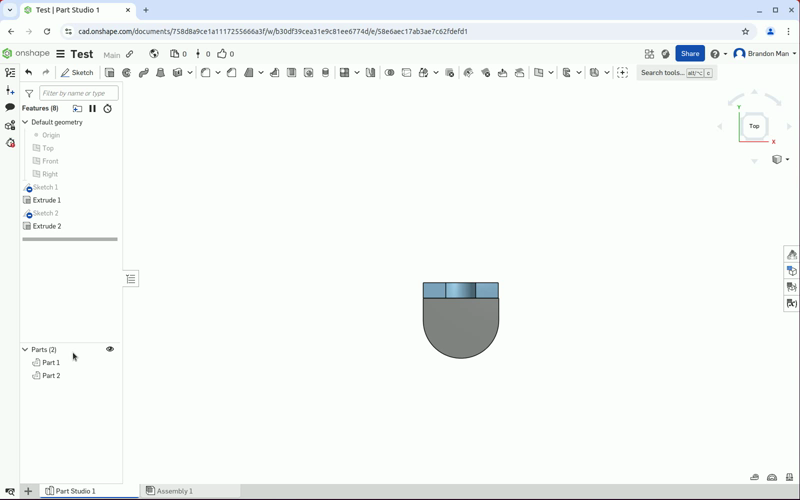
key(shift+p)
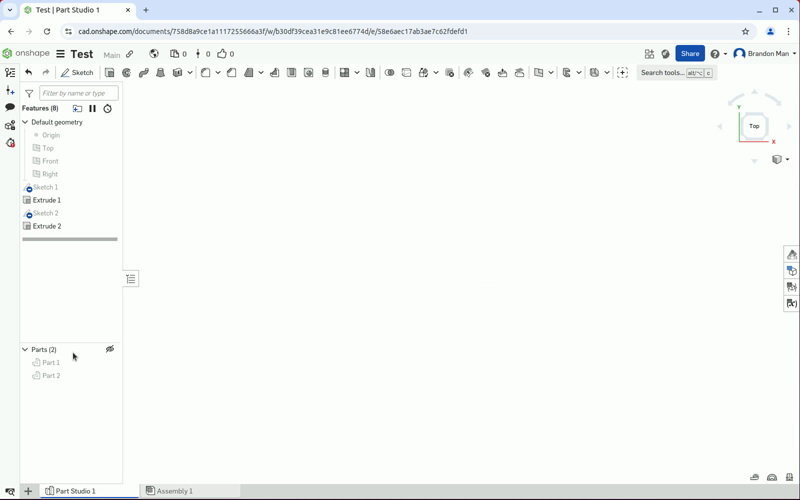
key(space)
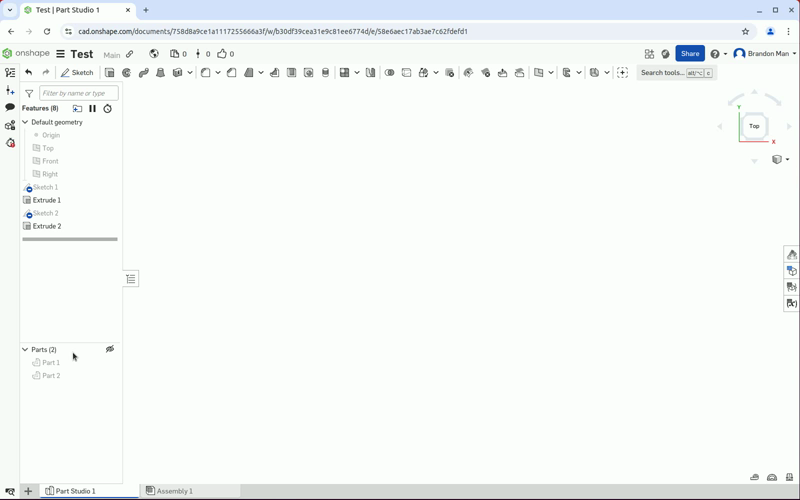
key_down(shift)
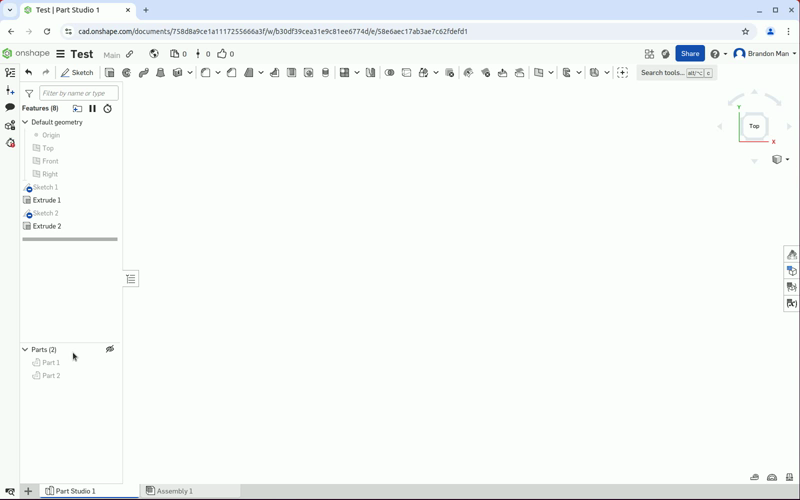
key(up)
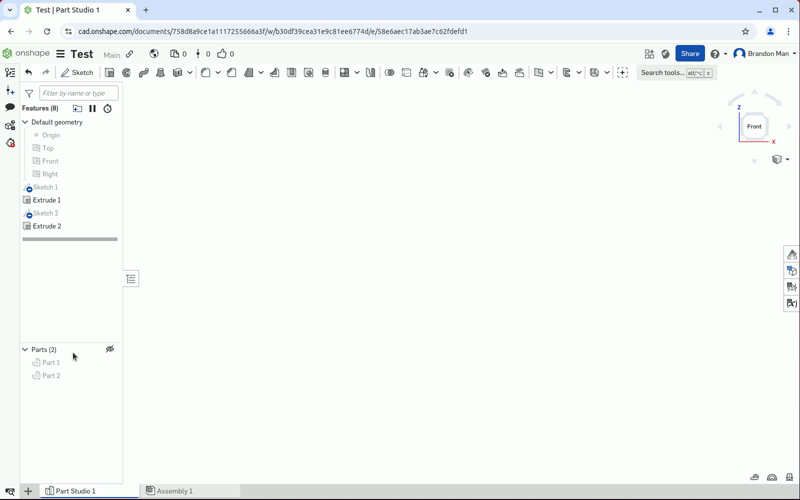
key_up(shift)
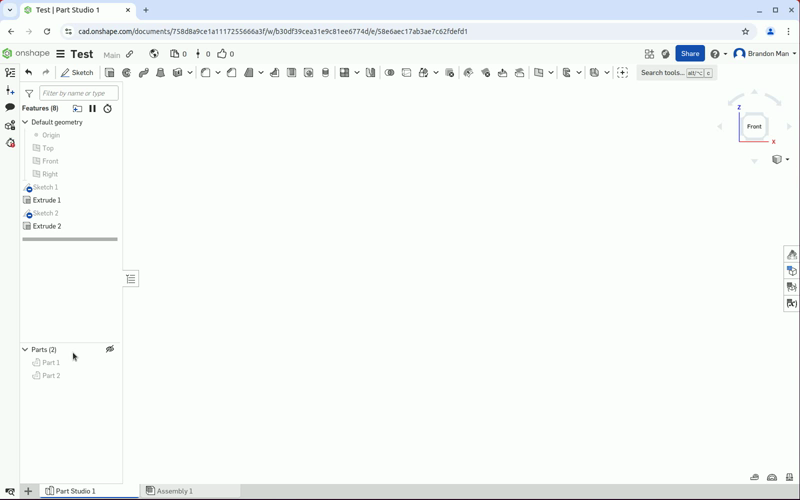
key(space)
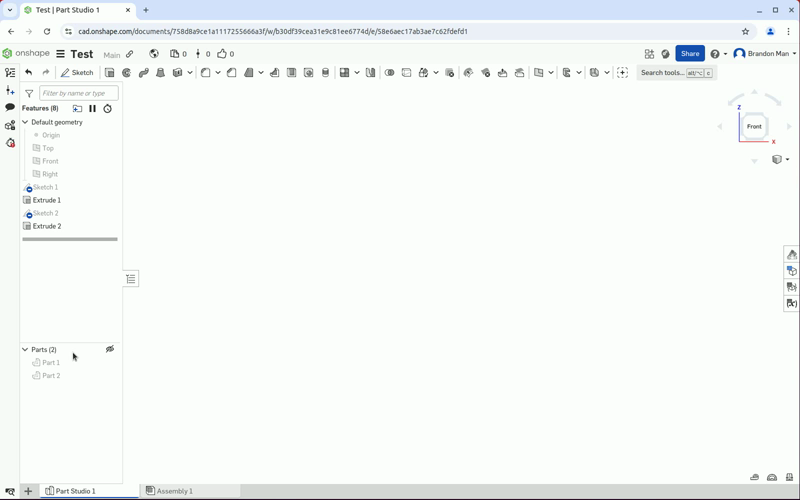
key_down(shift)
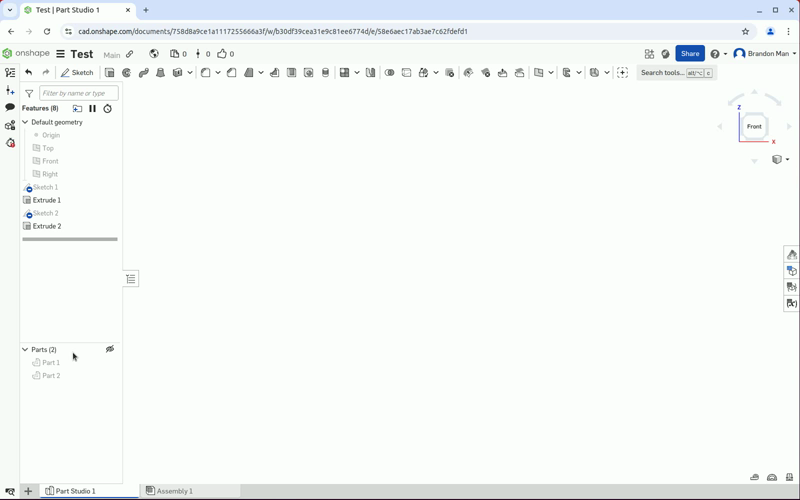
key(left)
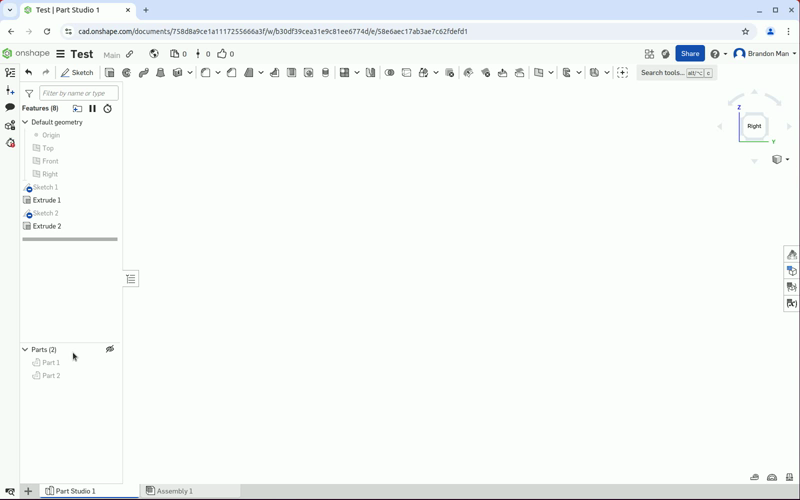
key_up(shift)
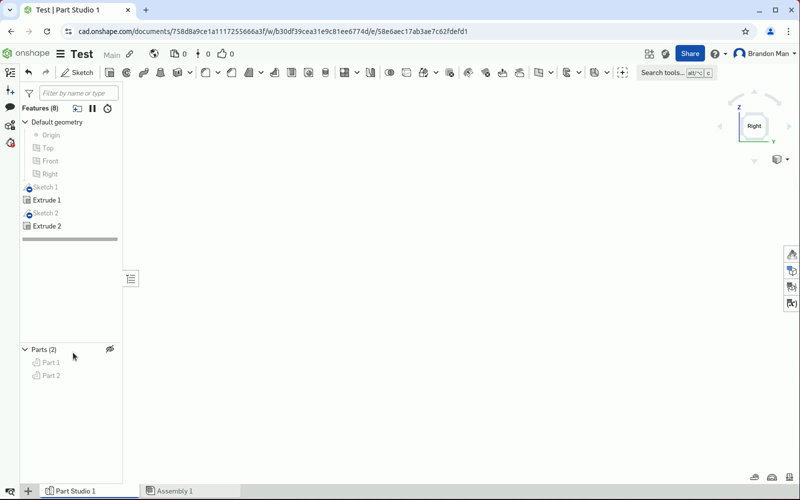
mouse_move(73, 352)
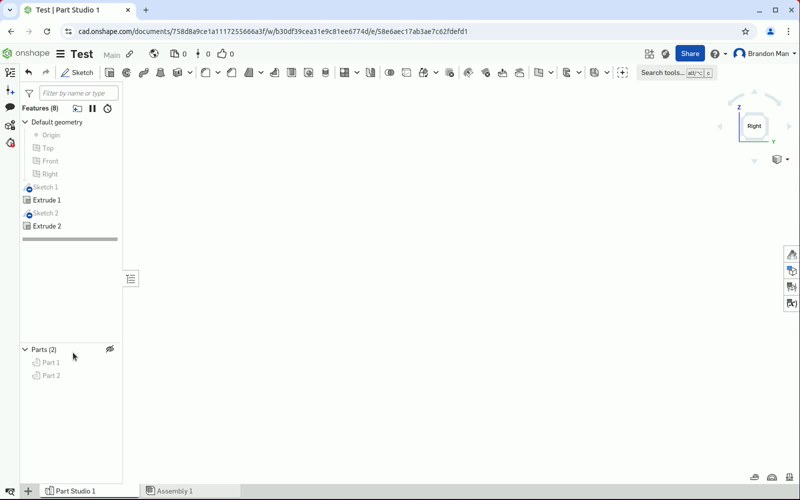
key(shift+y)
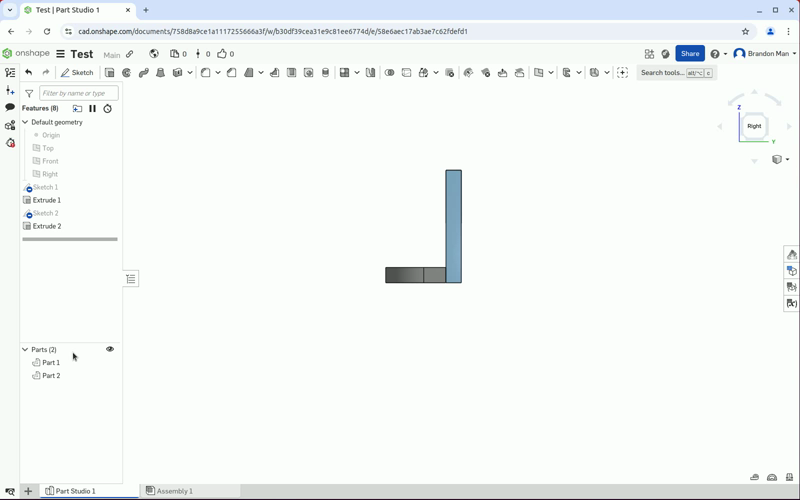
mouse_move(541, 75)
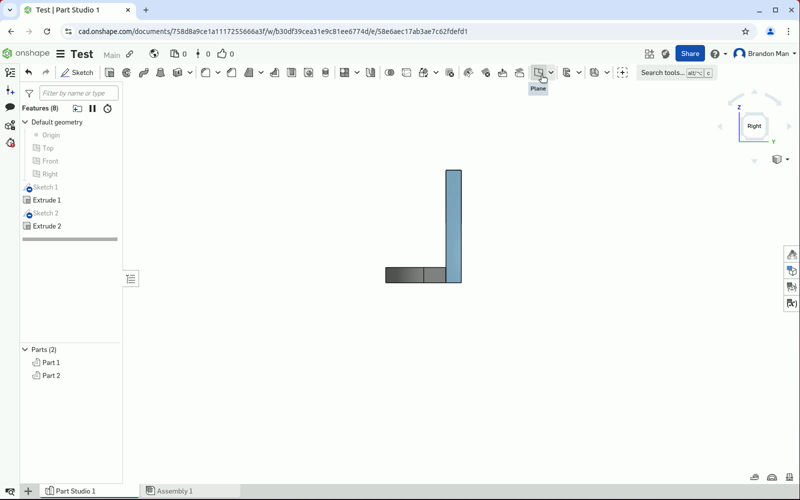
click(541, 75)
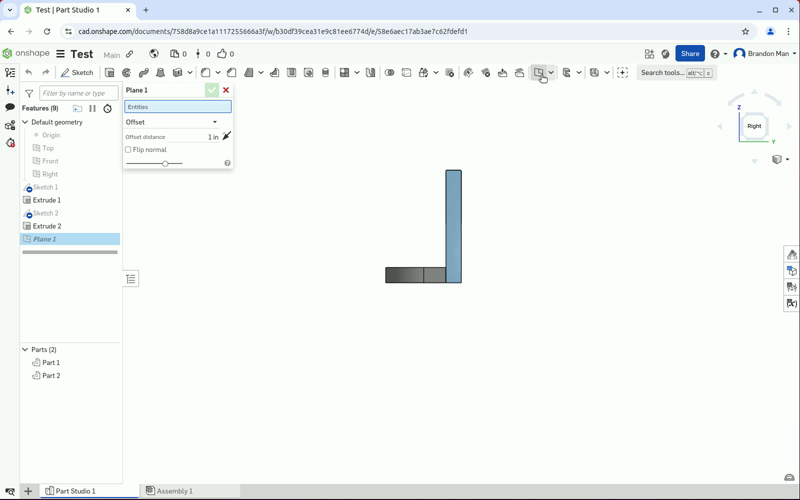
mouse_move(73, 176)
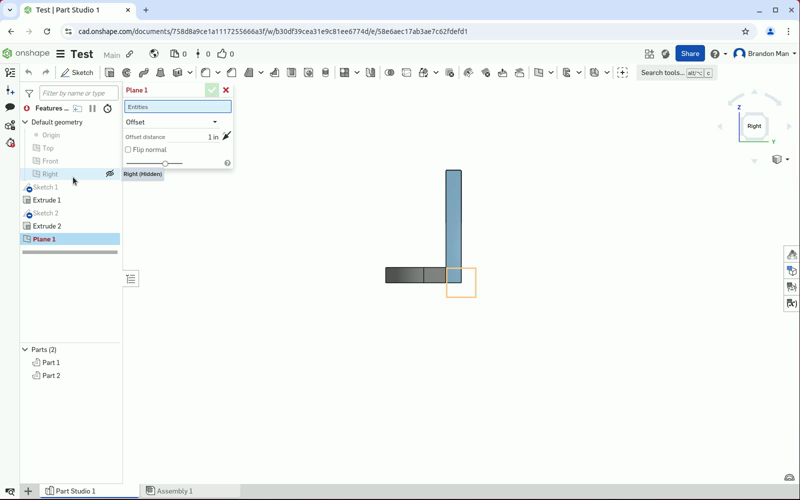
click(73, 176)
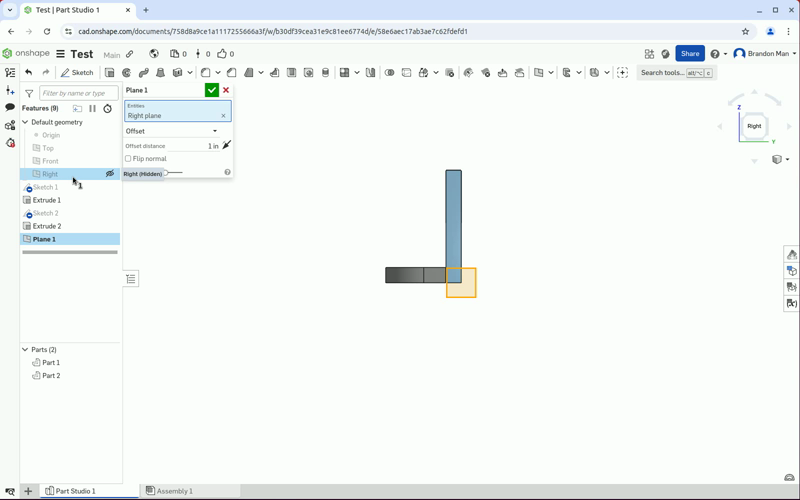
key(tab, 2)
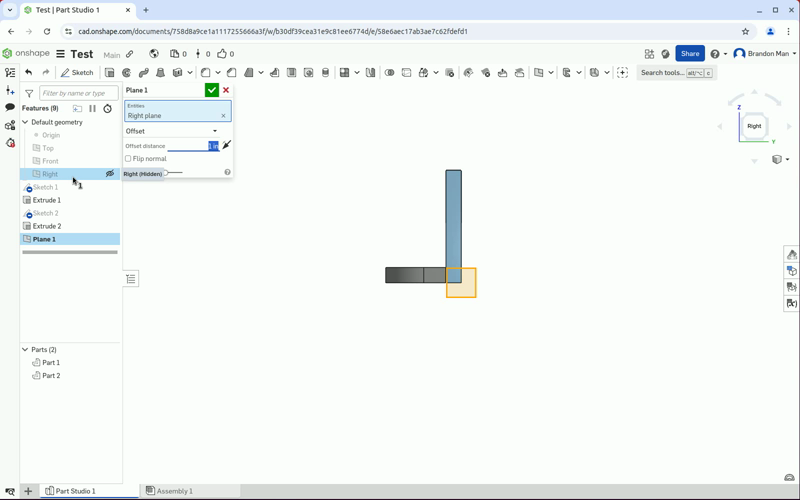
text(7.703)
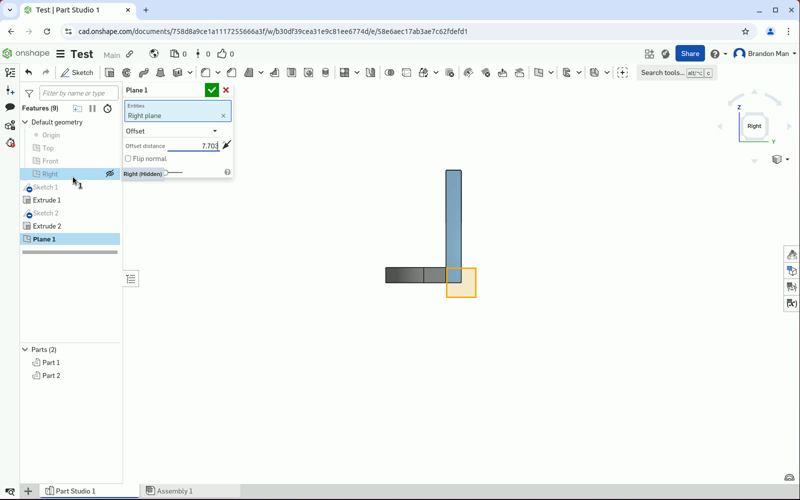
key(enter, 2)
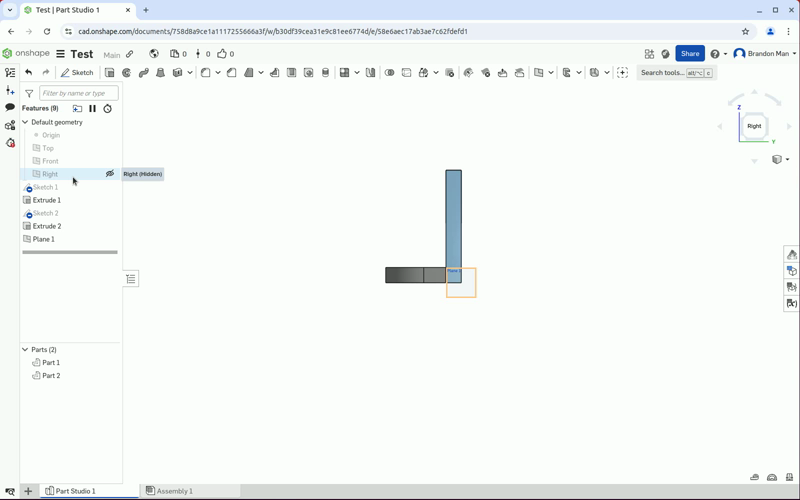
key(shift+s)
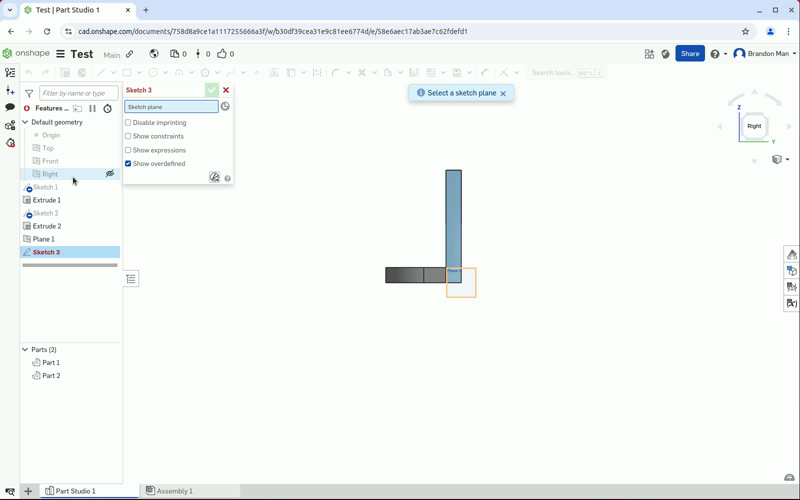
mouse_move(73, 241)
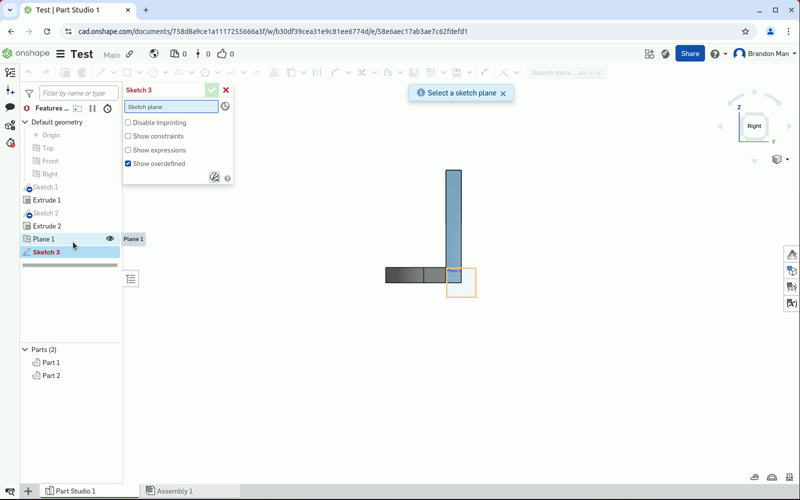
click(73, 241)
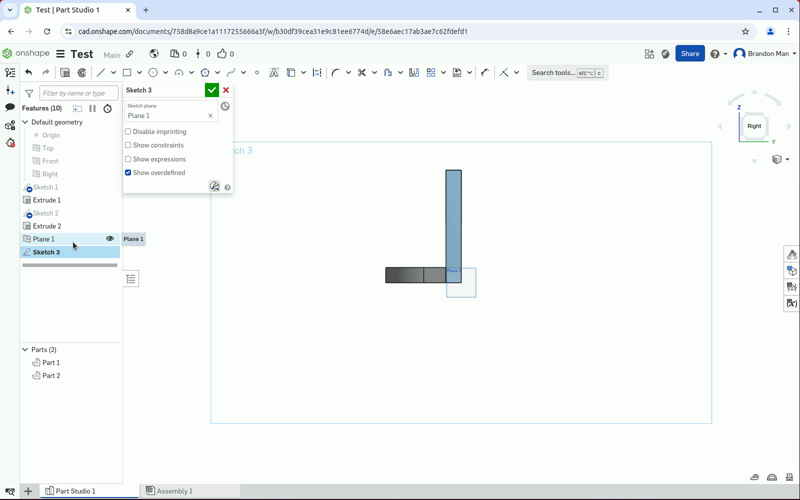
mouse_move(73, 352)
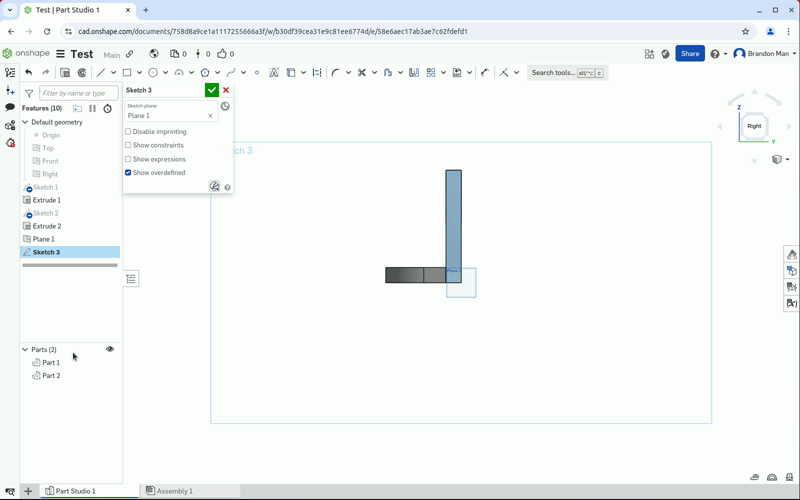
key(y)
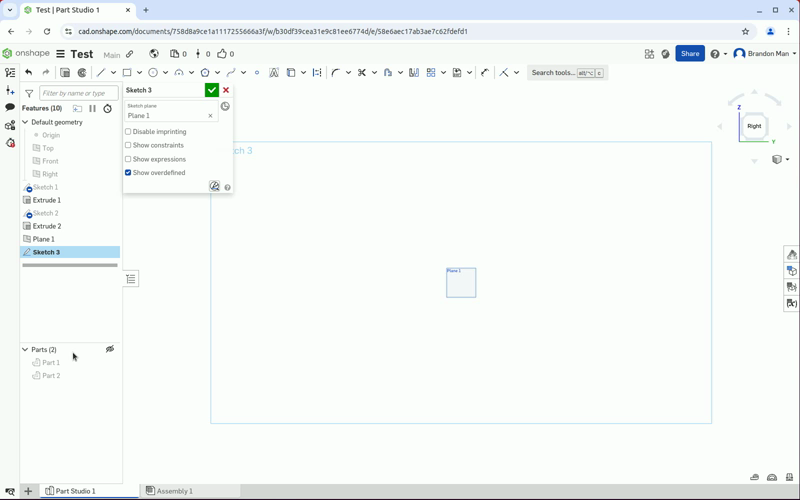
key(l)
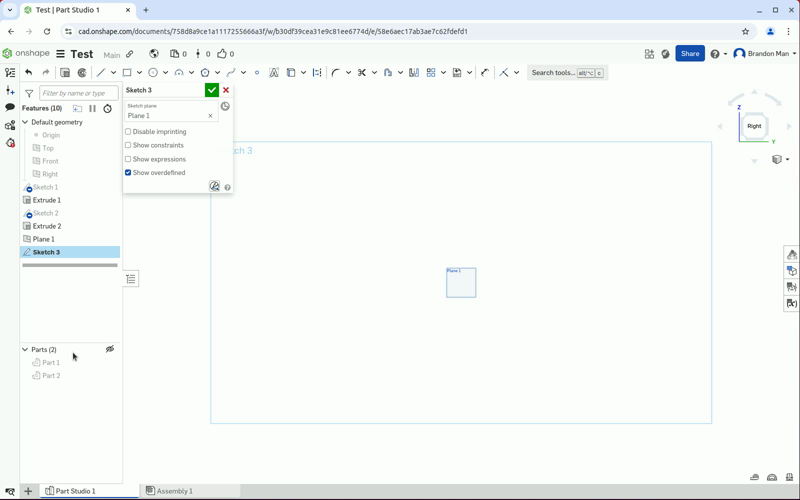
key_down(shift)
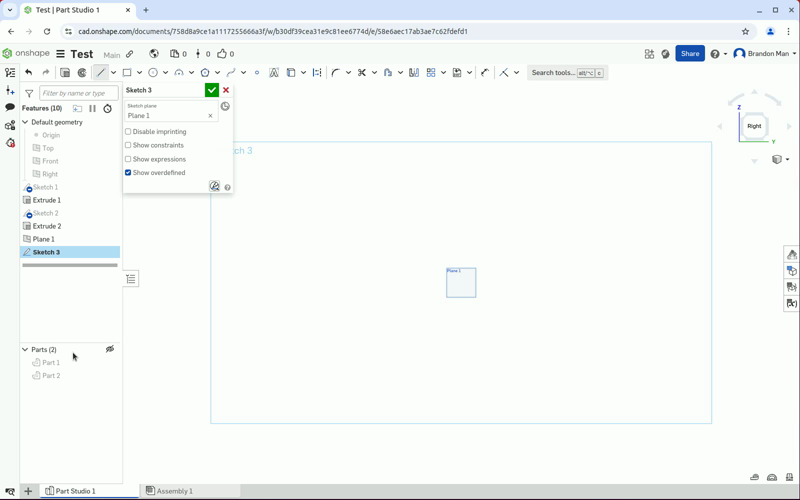
mouse_move(438, 282)
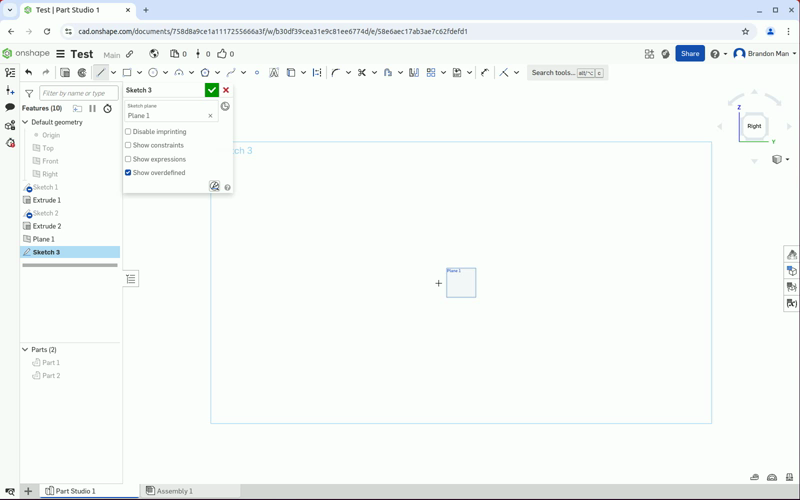
click(438, 282)
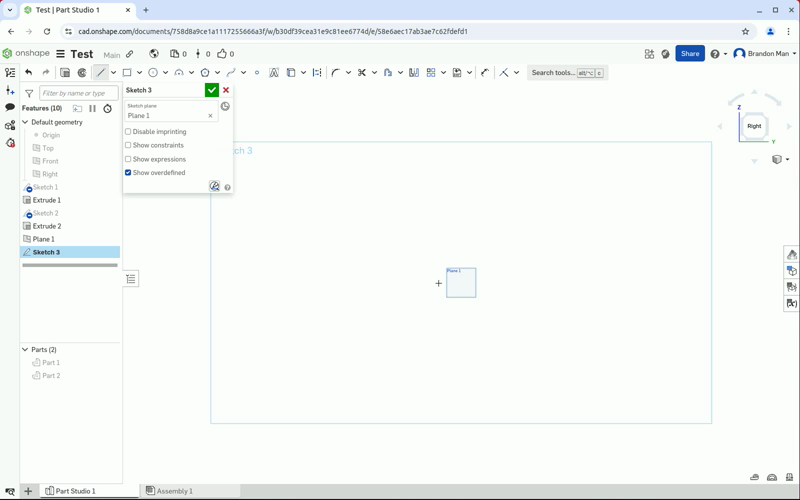
key_up(shift)
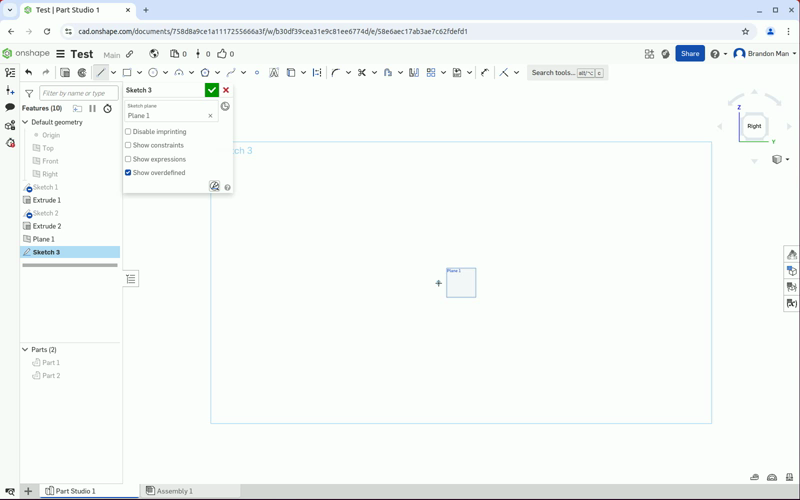
key_down(shift)
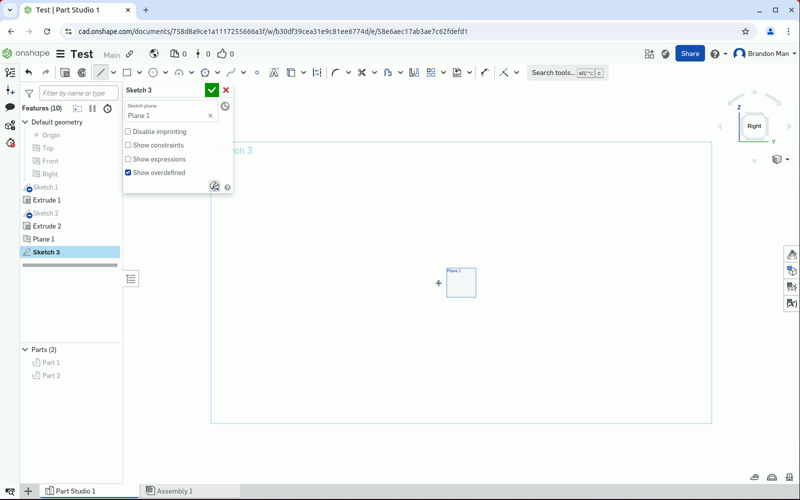
mouse_move(468, 282)
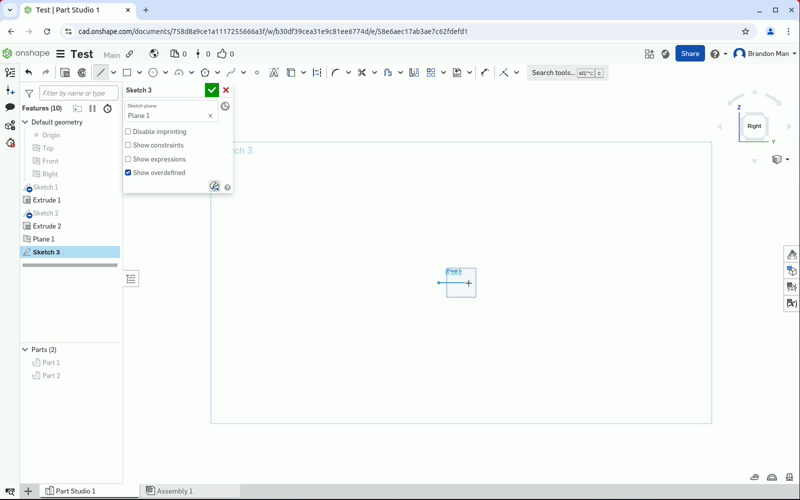
mouse_move(461, 282)
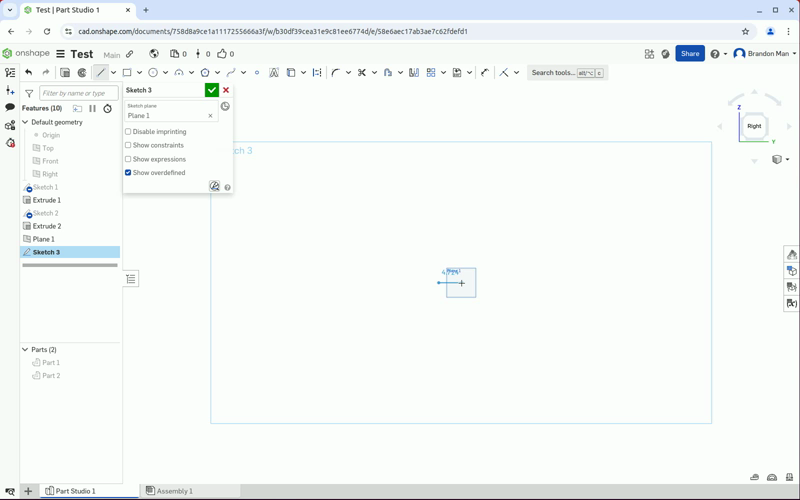
click(461, 282)
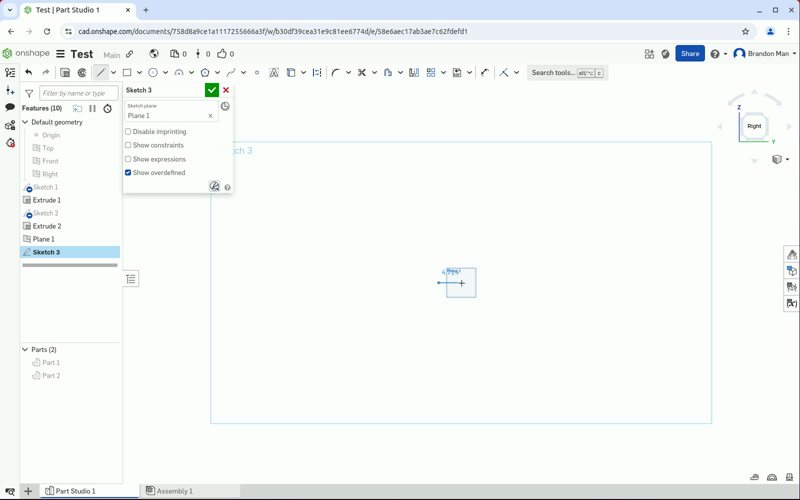
key_up(shift)
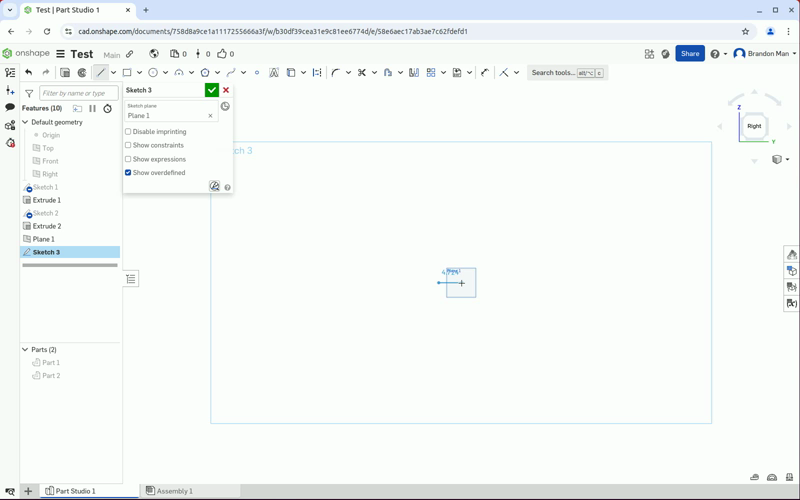
key_down(shift)
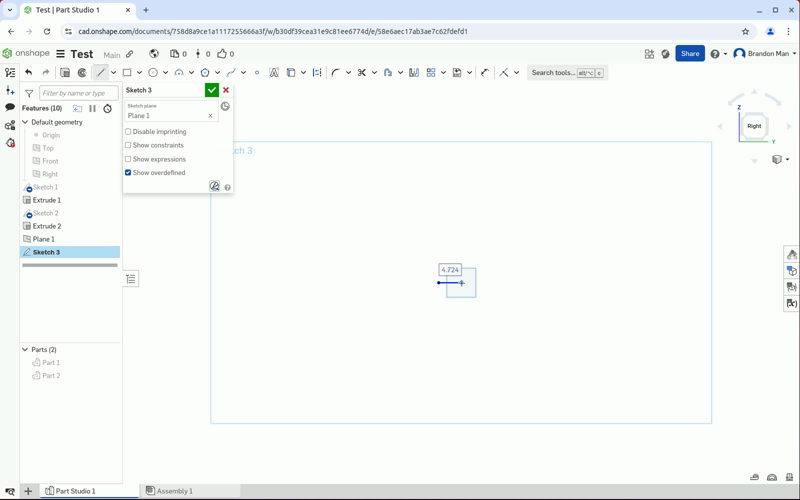
mouse_move(492, 282)
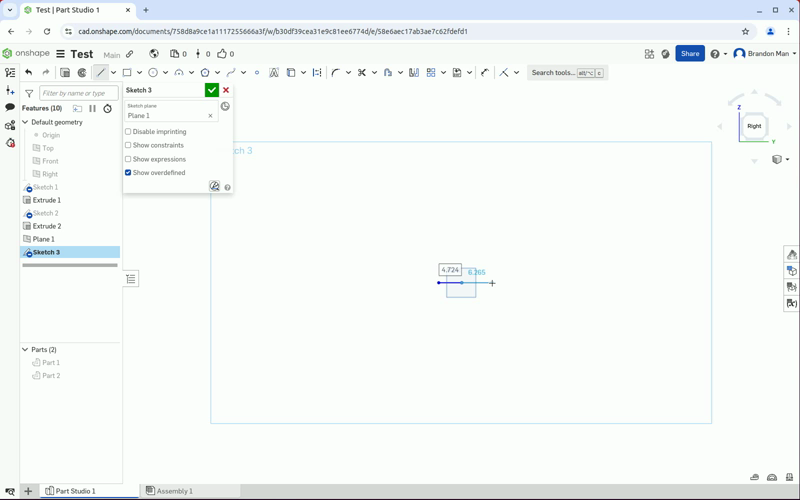
mouse_move(461, 251)
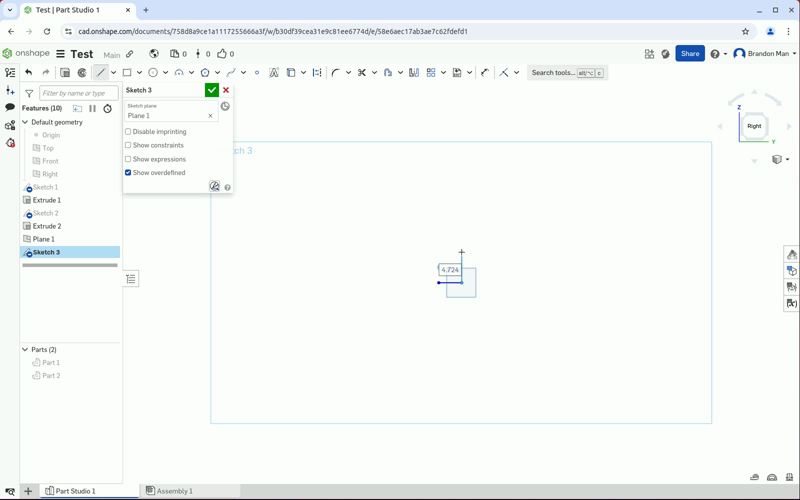
click(461, 251)
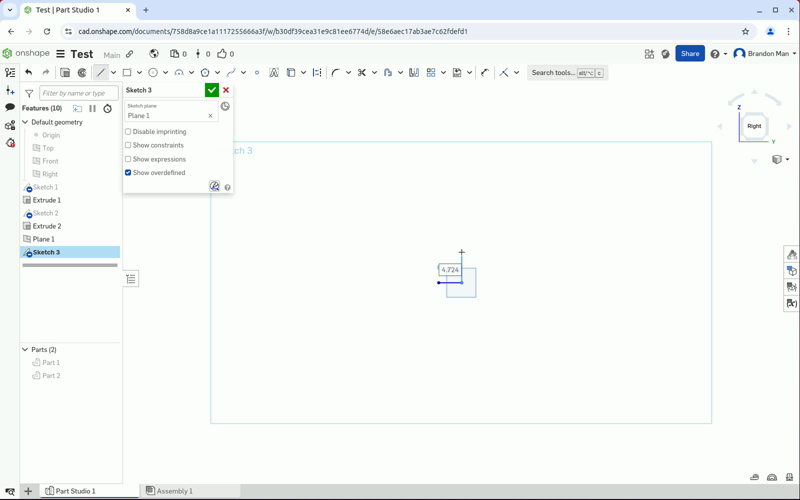
key_up(shift)
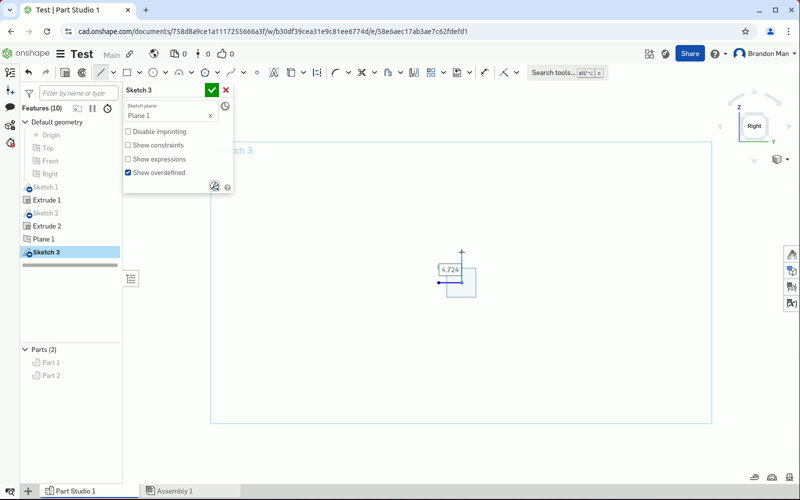
key_down(shift)
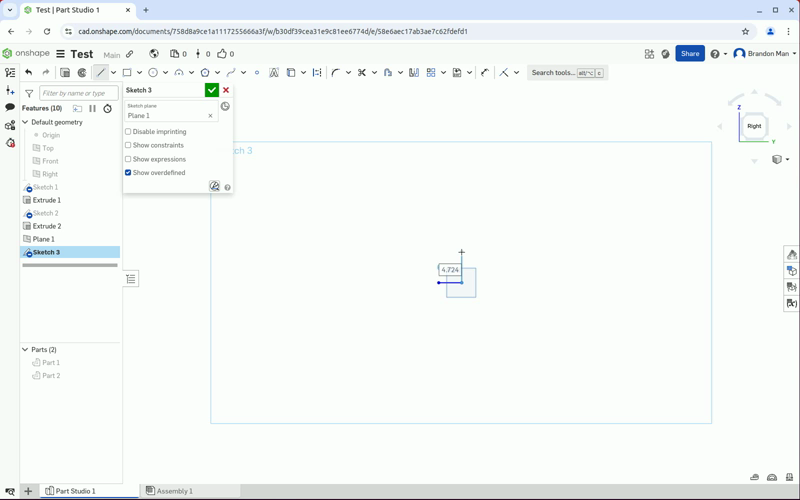
mouse_move(492, 251)
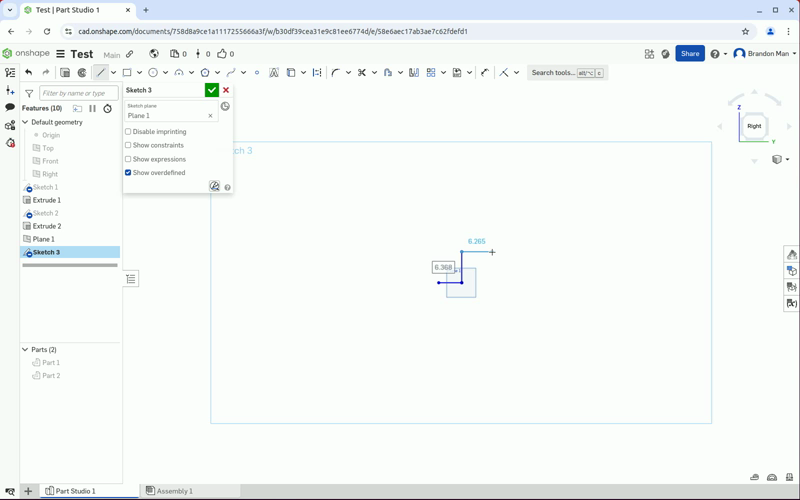
mouse_move(446, 251)
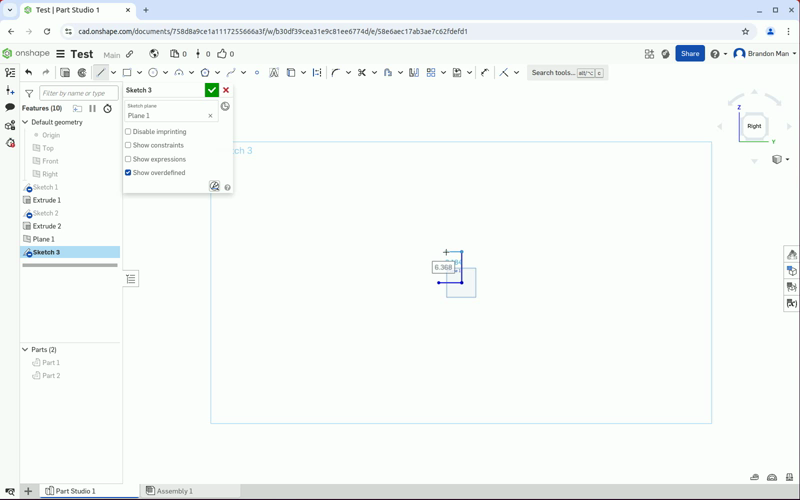
click(446, 251)
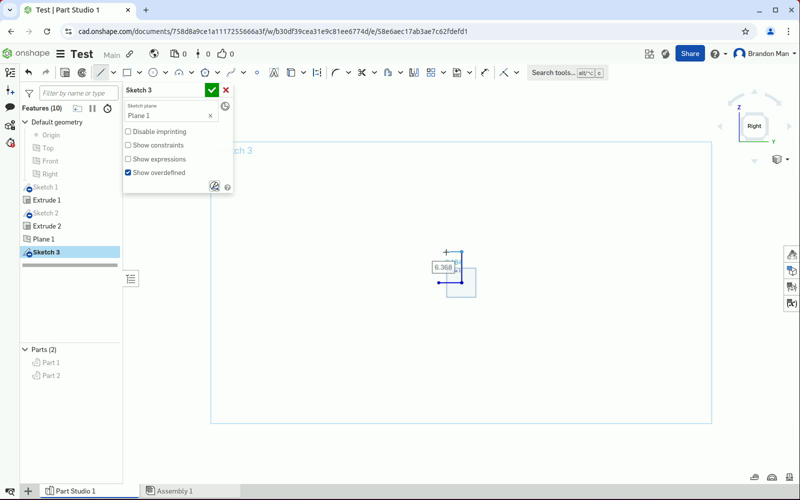
key_up(shift)
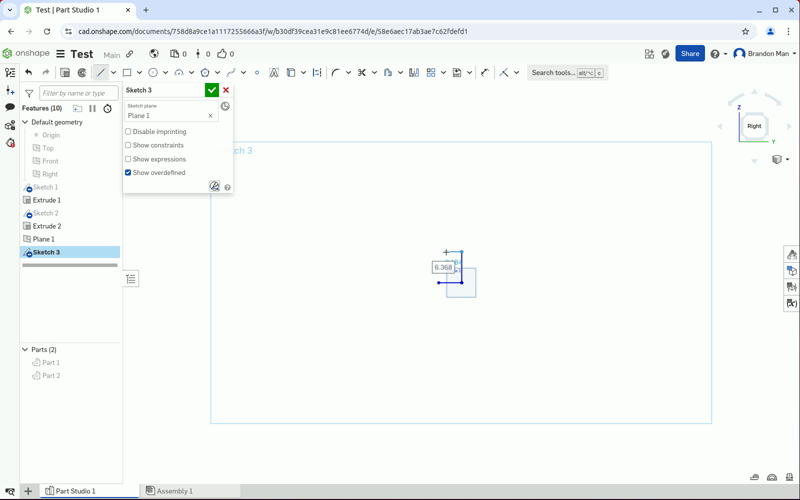
key_down(shift)
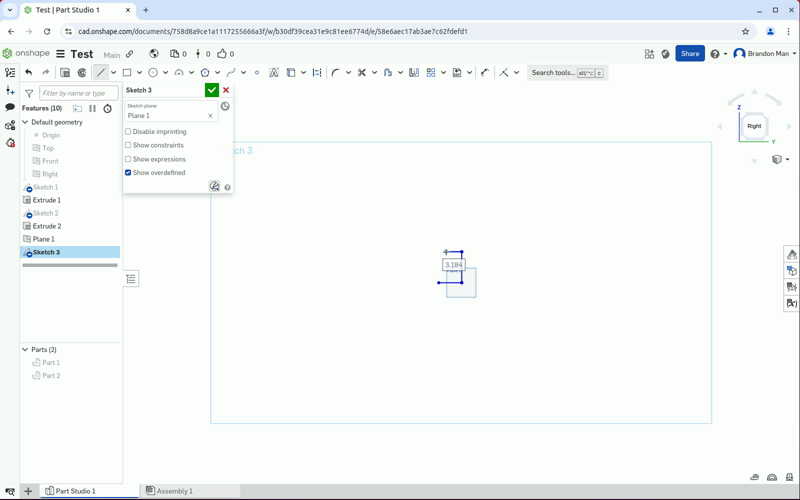
mouse_move(476, 251)
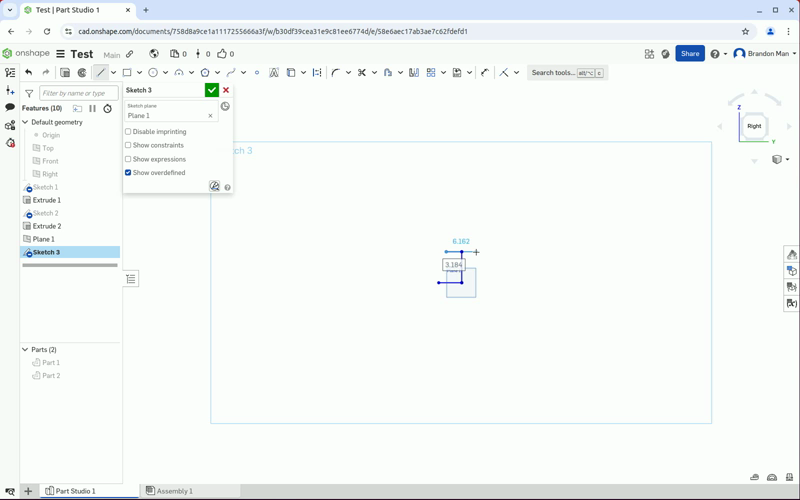
mouse_move(446, 267)
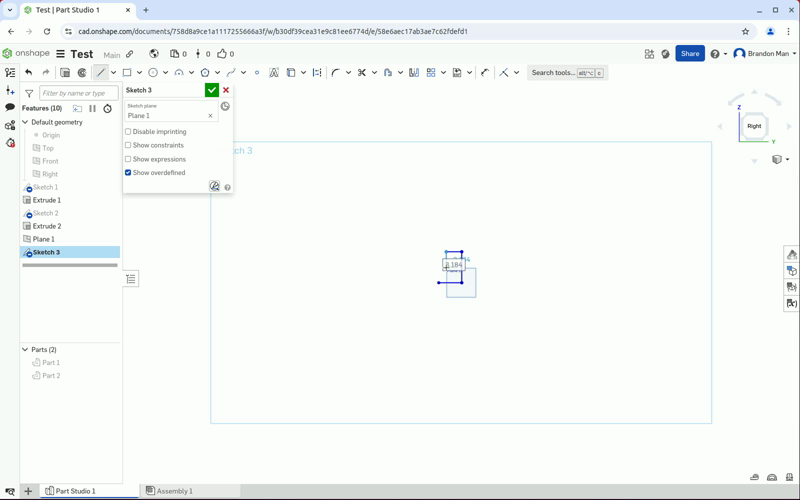
click(446, 267)
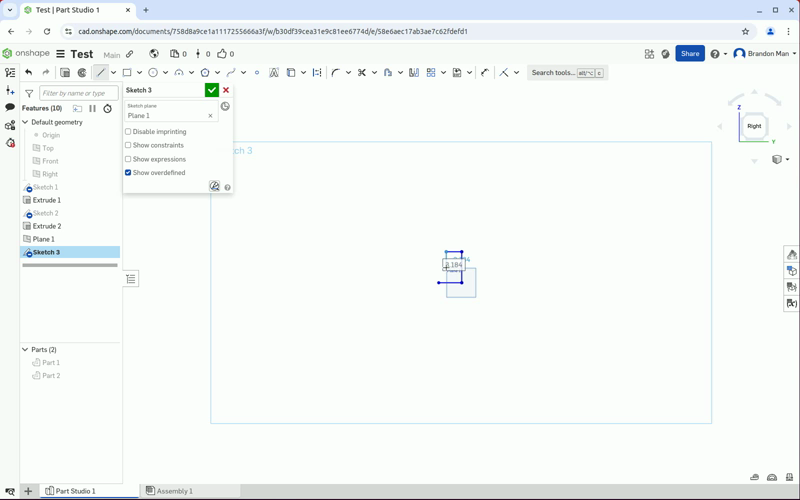
key_up(shift)
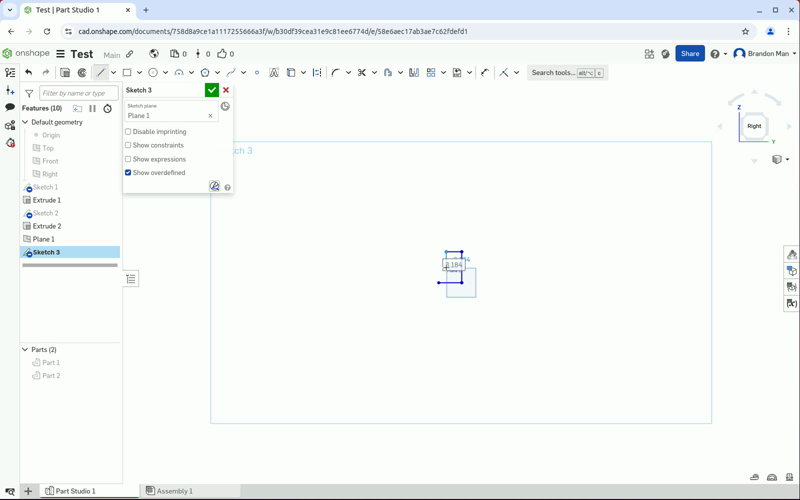
key_down(shift)
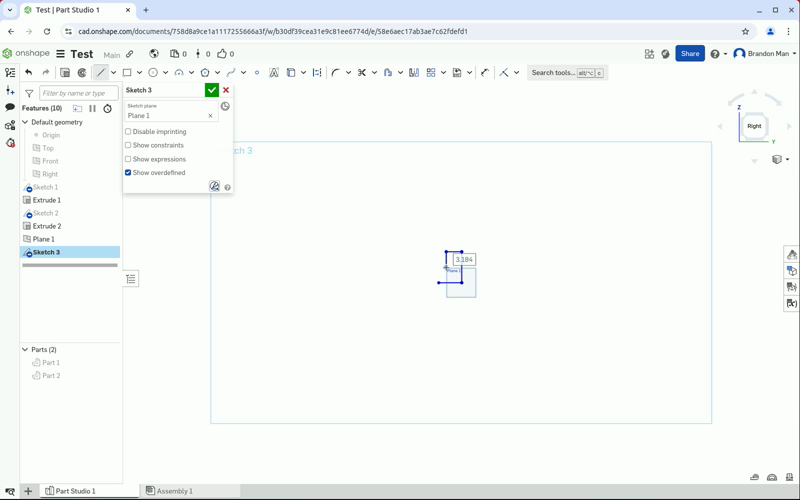
mouse_move(476, 267)
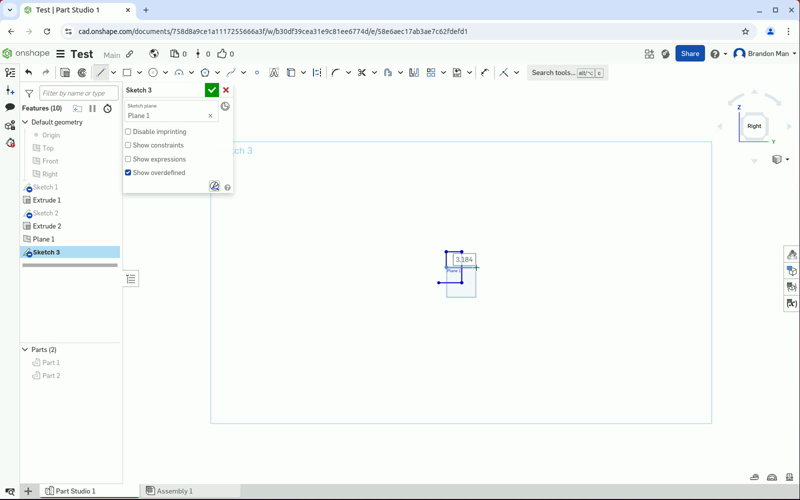
mouse_move(438, 267)
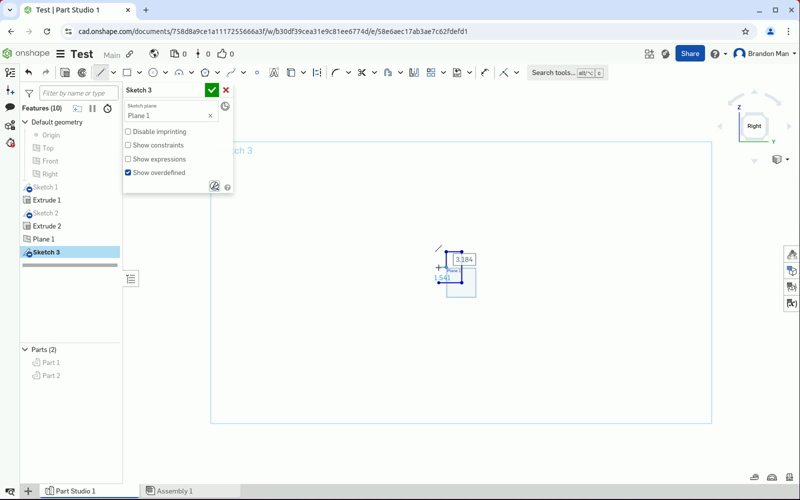
click(438, 267)
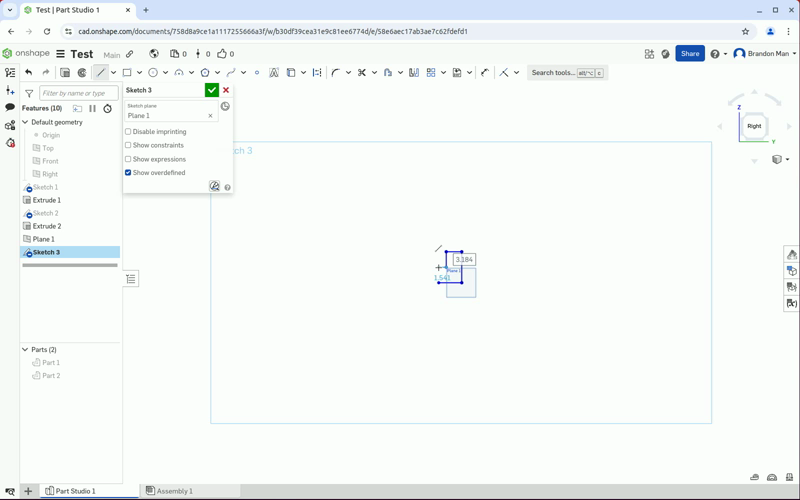
key_up(shift)
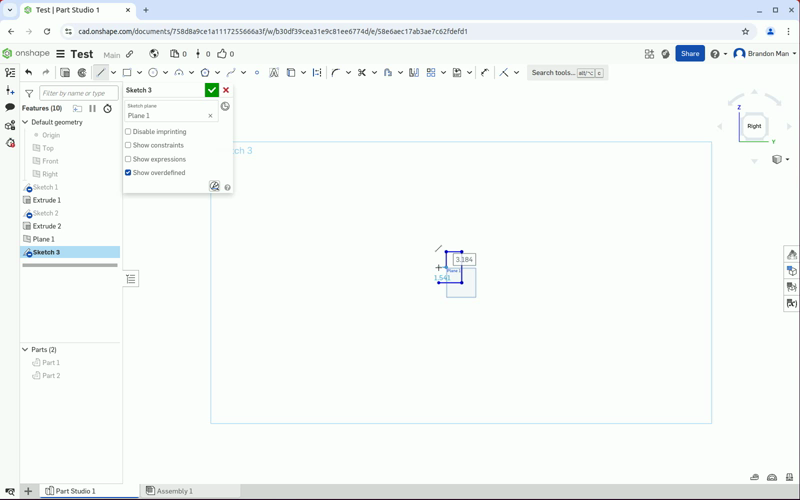
mouse_move(468, 267)
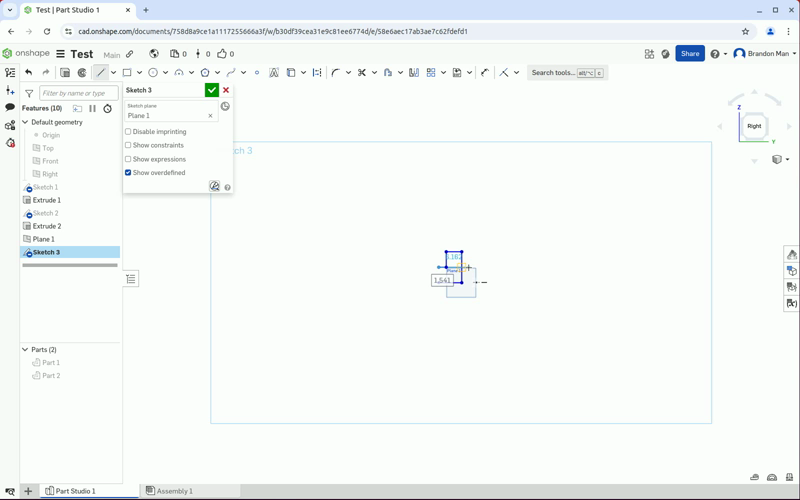
key_down(shift)
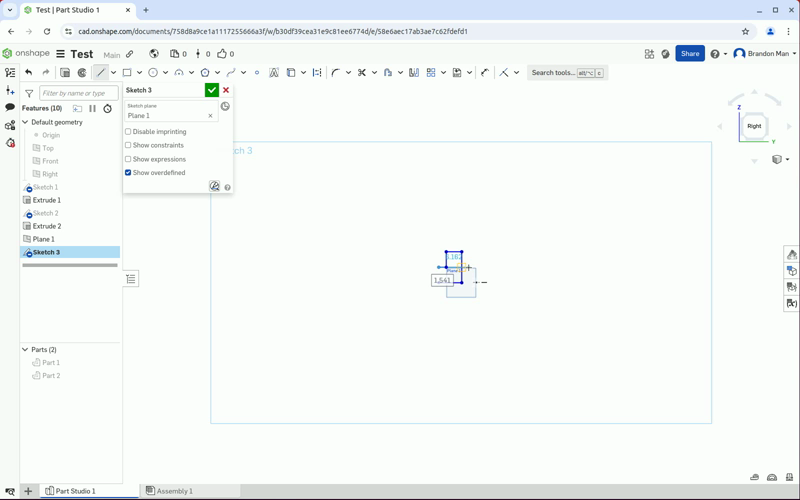
mouse_move(438, 282)
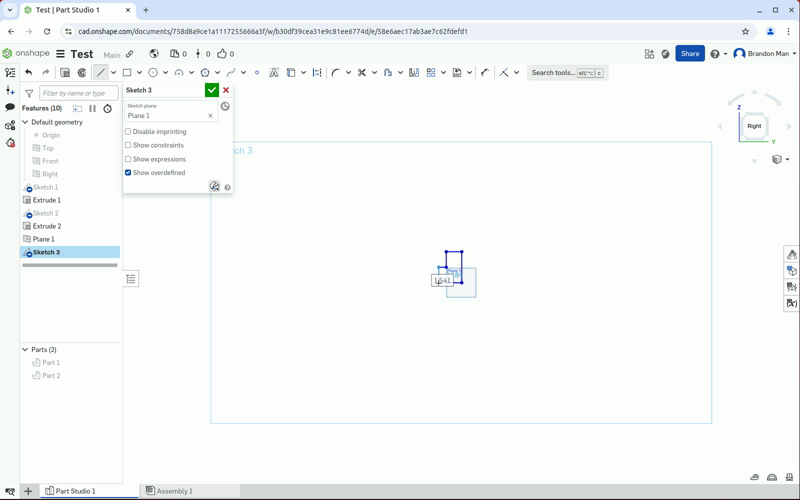
key_up(shift)
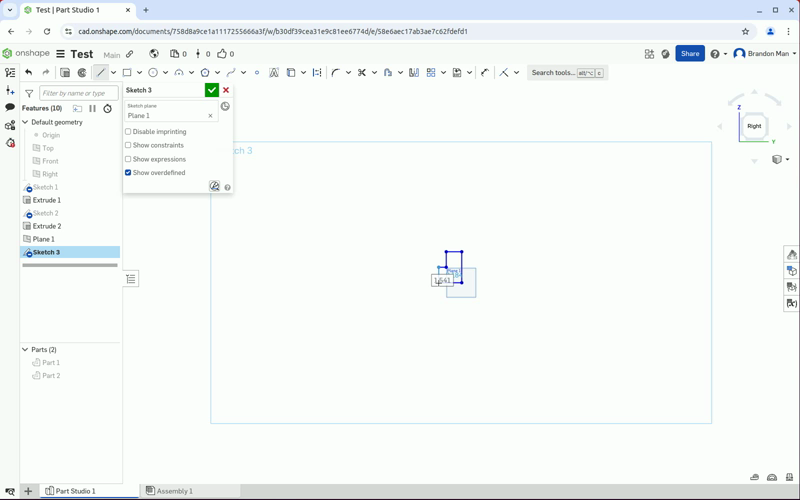
click(438, 282)
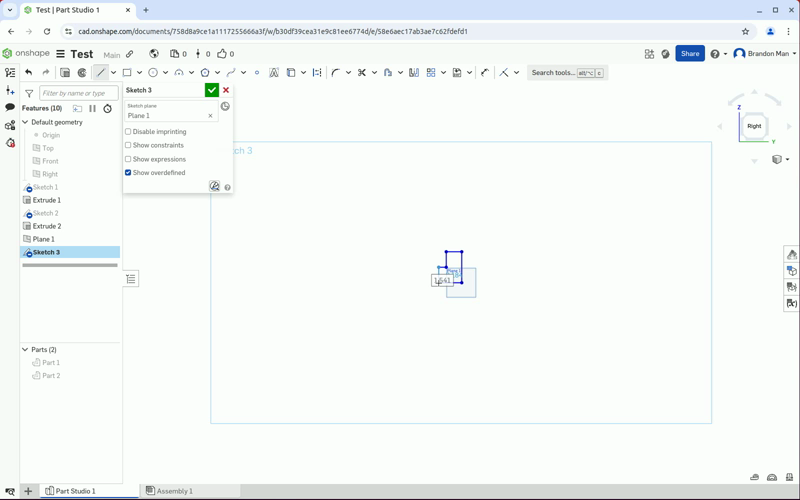
key(esc)
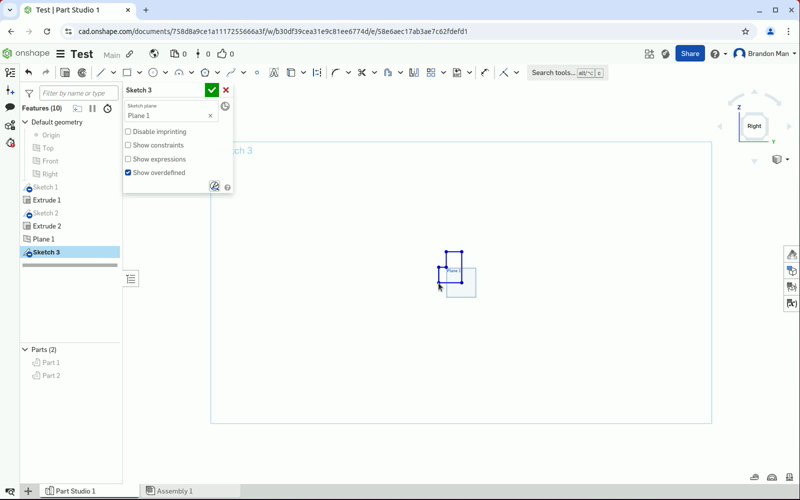
mouse_move(448, 271)
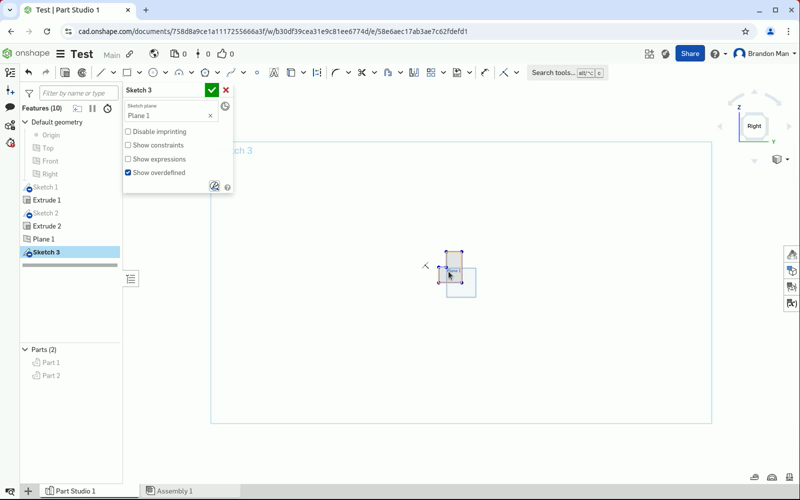
scroll(6)
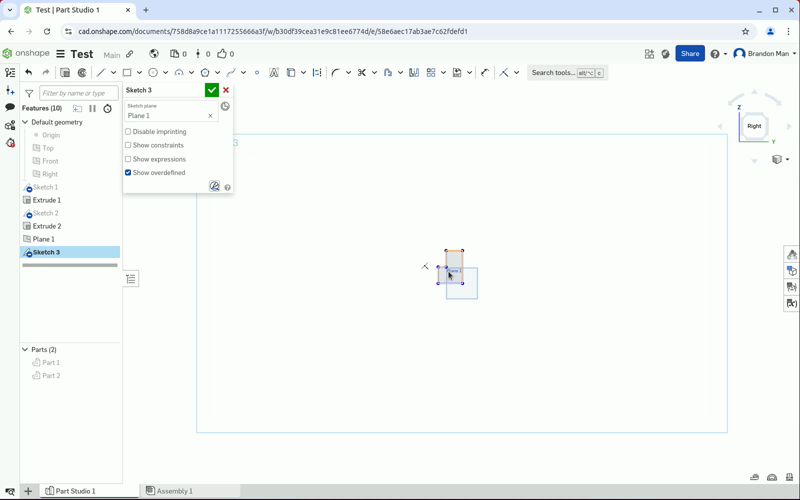
scroll(6)
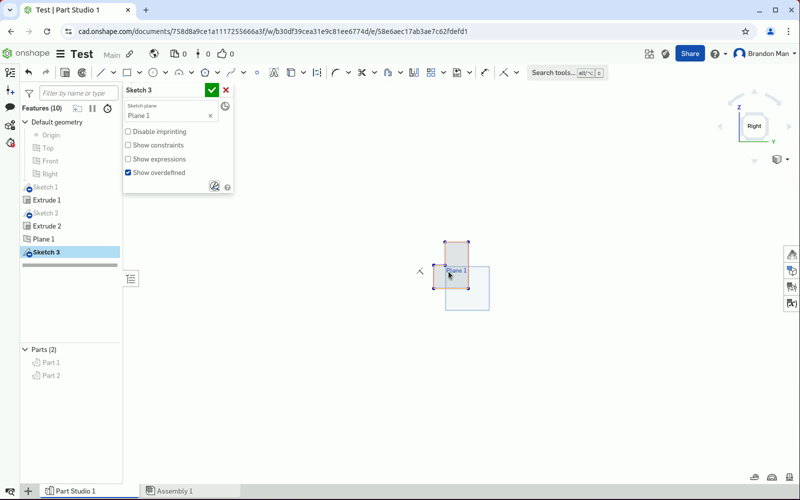
scroll(6)
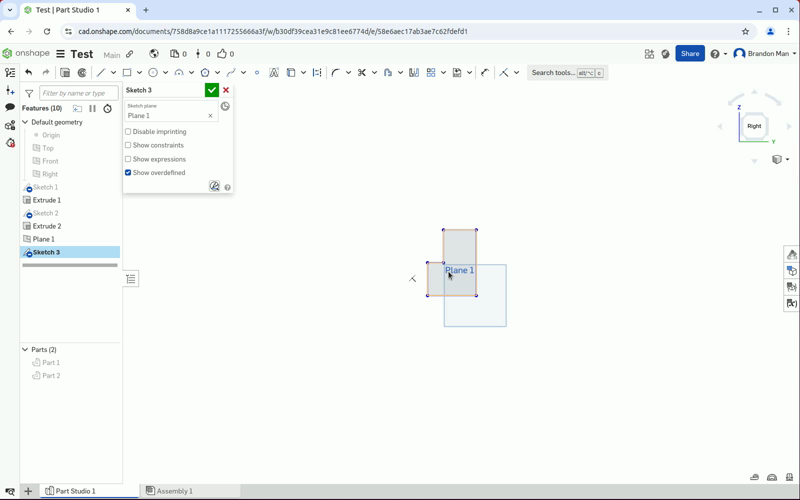
scroll(6)
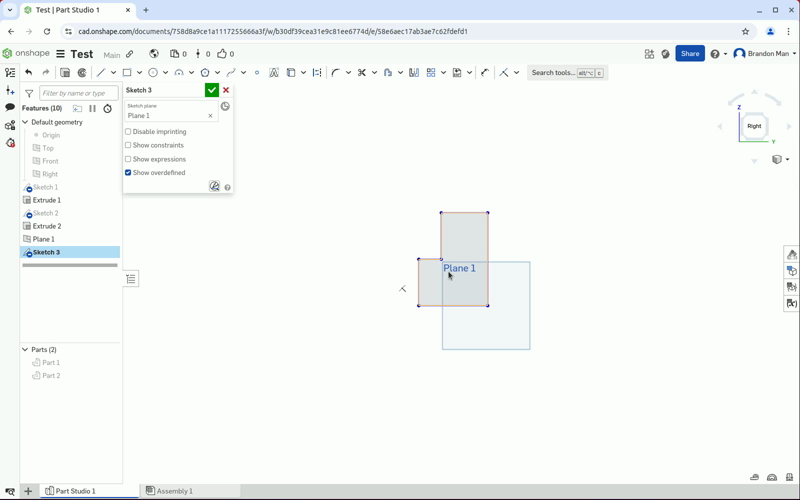
scroll(6)
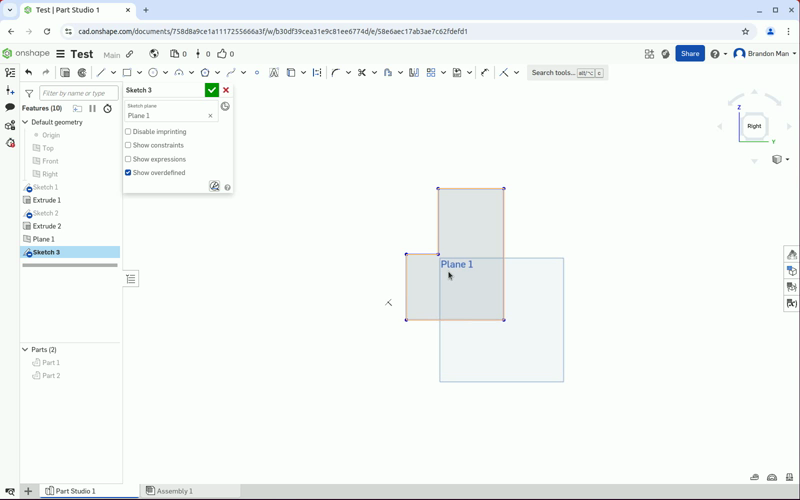
scroll(6)
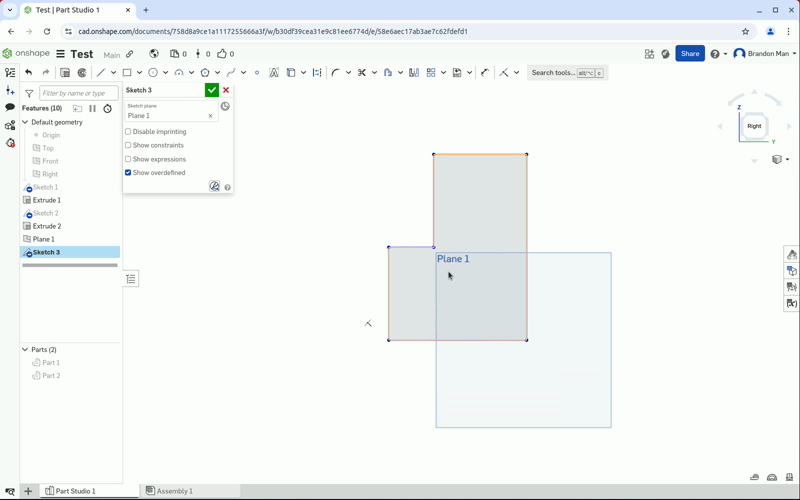
scroll(6)
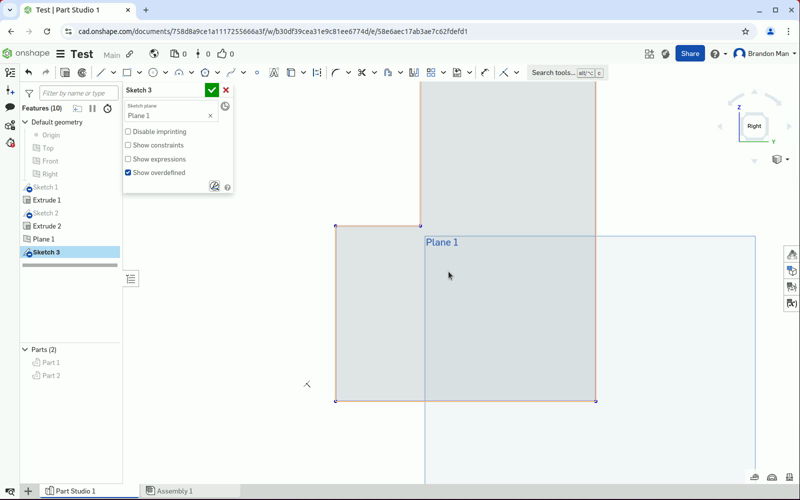
click(448, 271)
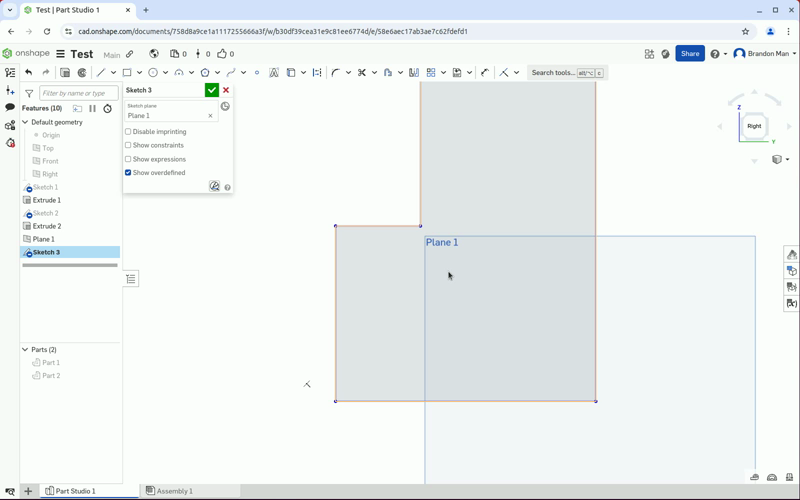
scroll(-6)
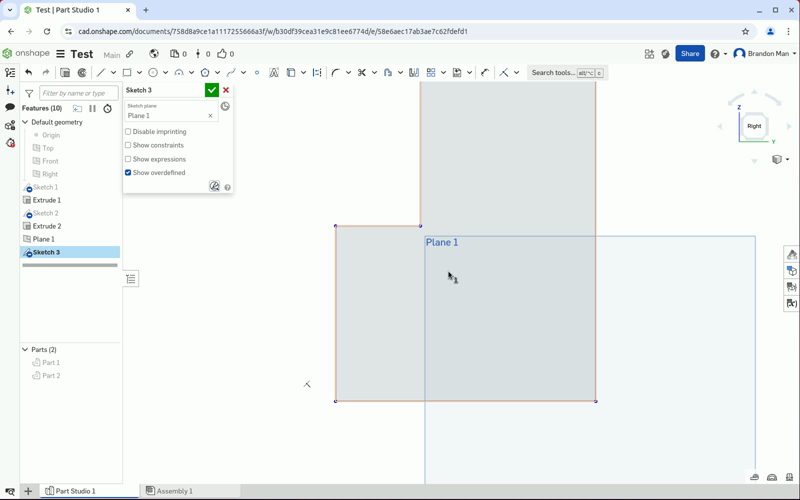
scroll(-6)
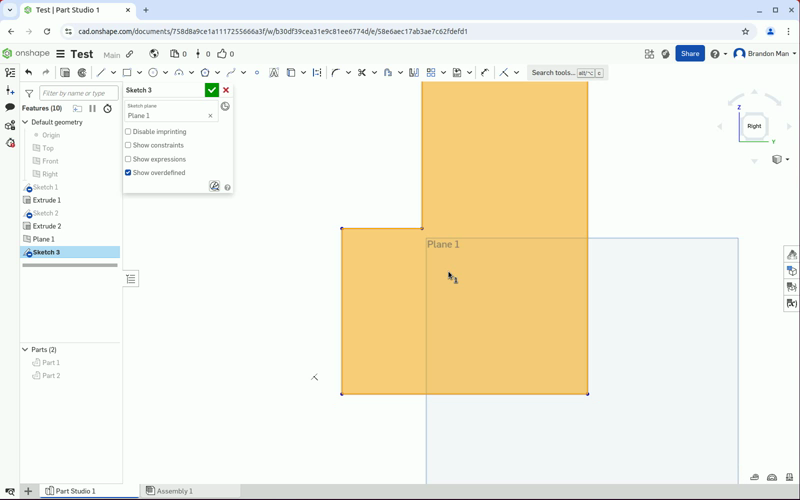
scroll(-6)
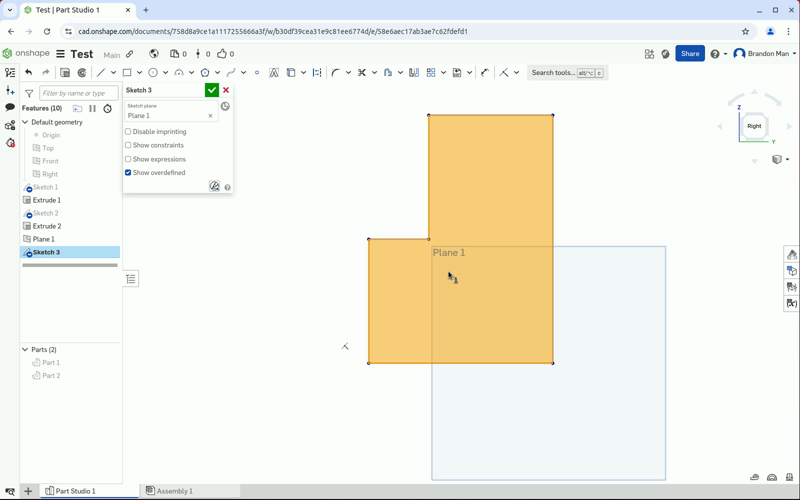
scroll(-6)
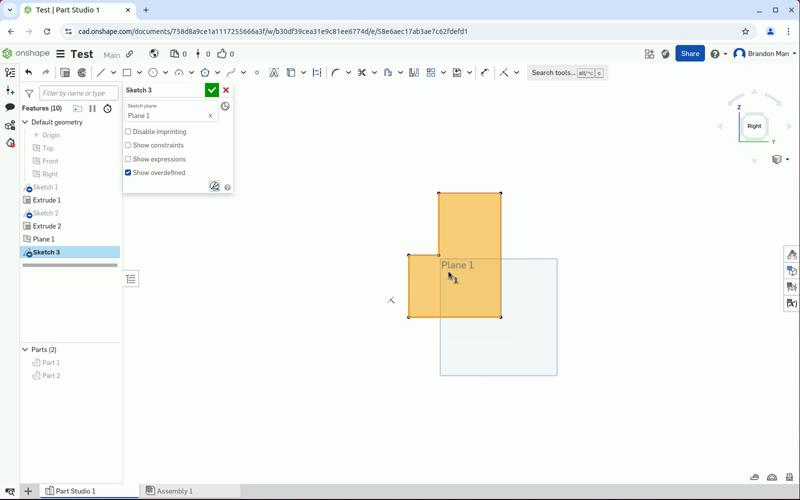
scroll(-6)
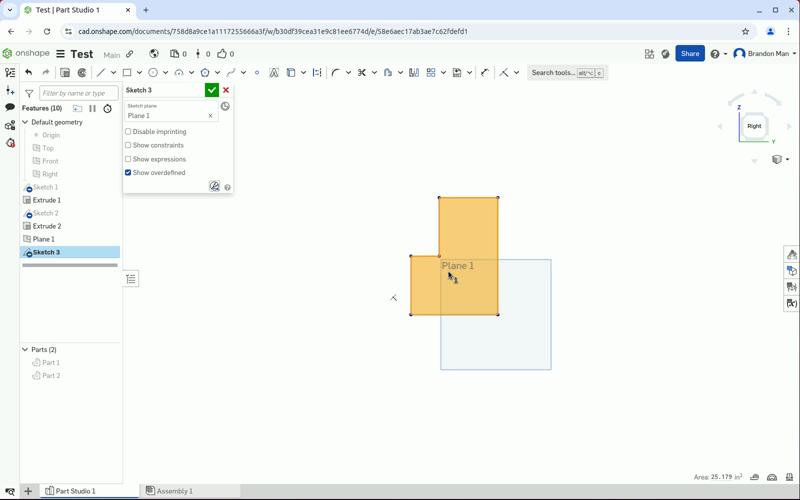
scroll(-6)
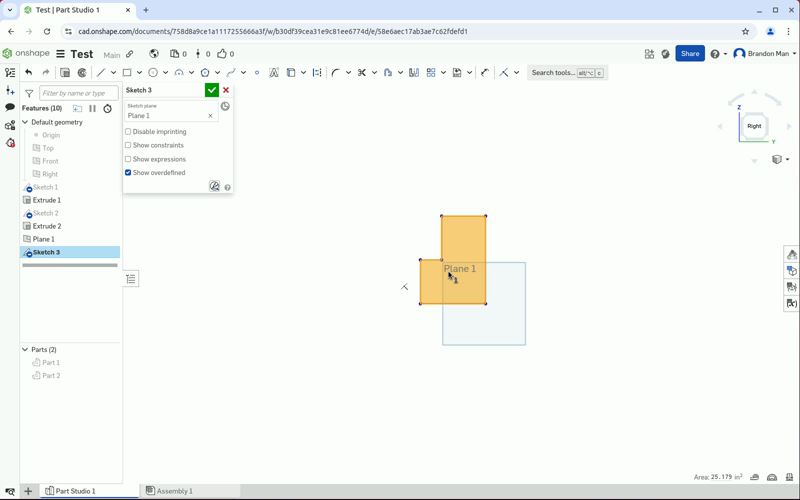
scroll(-6)
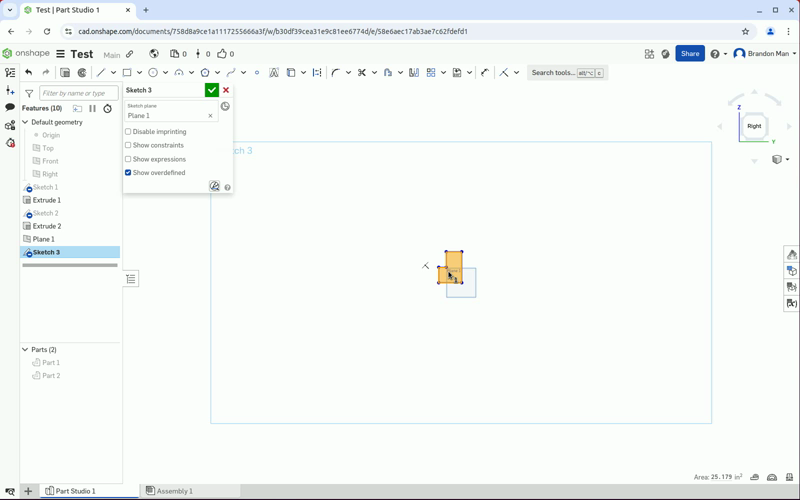
mouse_move(73, 352)
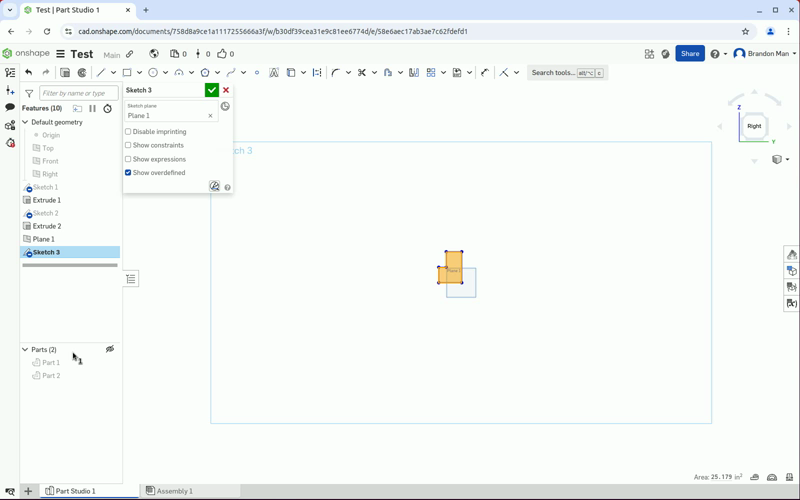
key(shift+y)
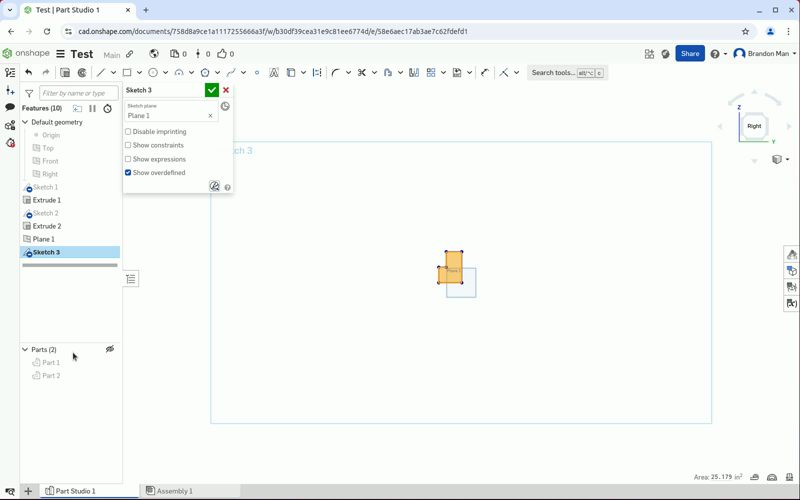
key(shift+e)
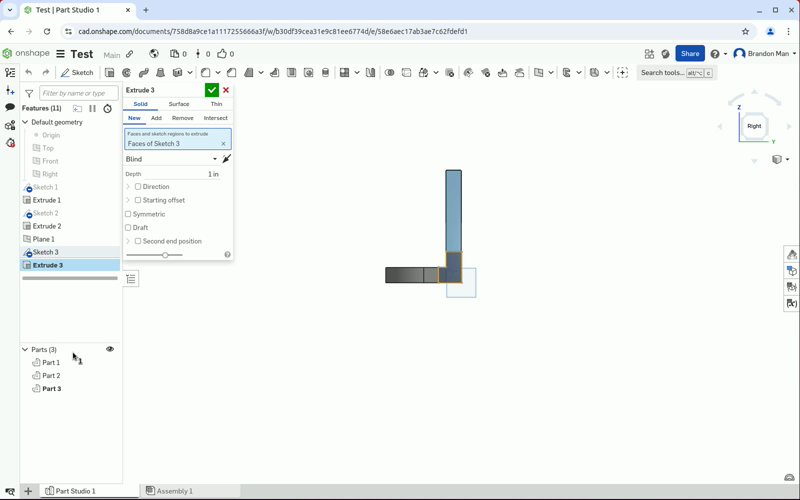
mouse_move(143, 106)
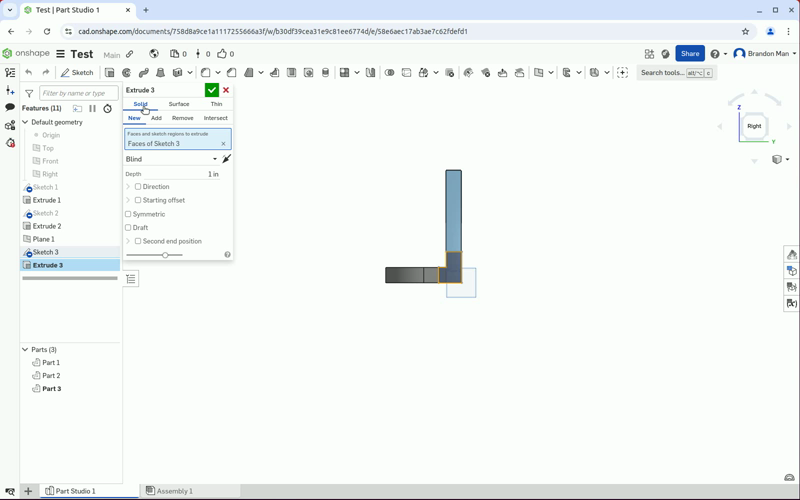
click(143, 106)
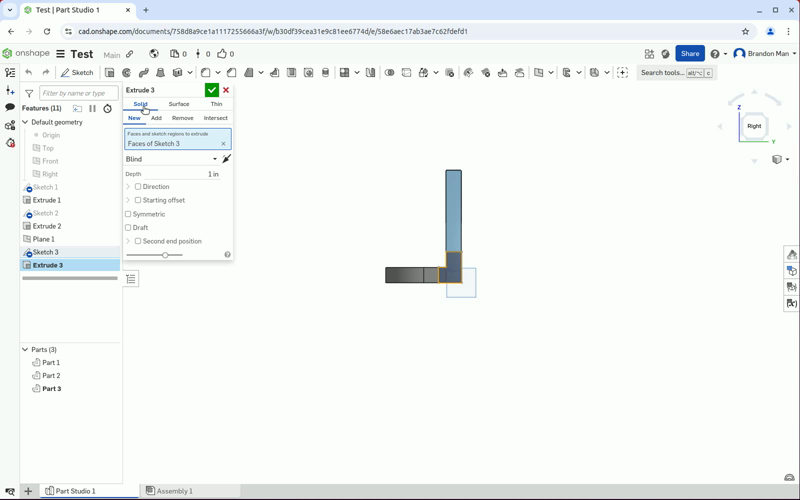
mouse_move(186, 120)
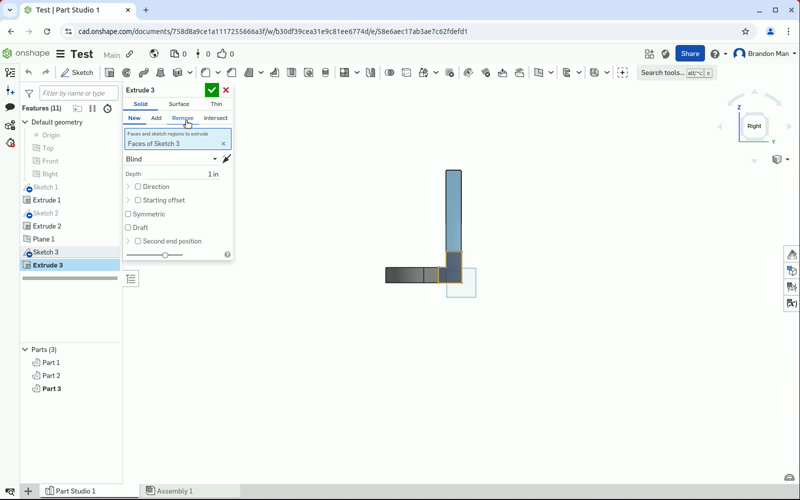
click(186, 120)
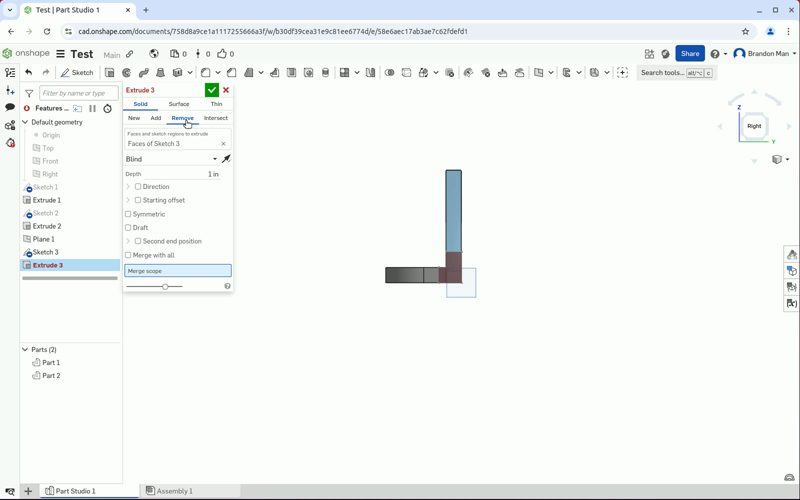
key(tab, 4)
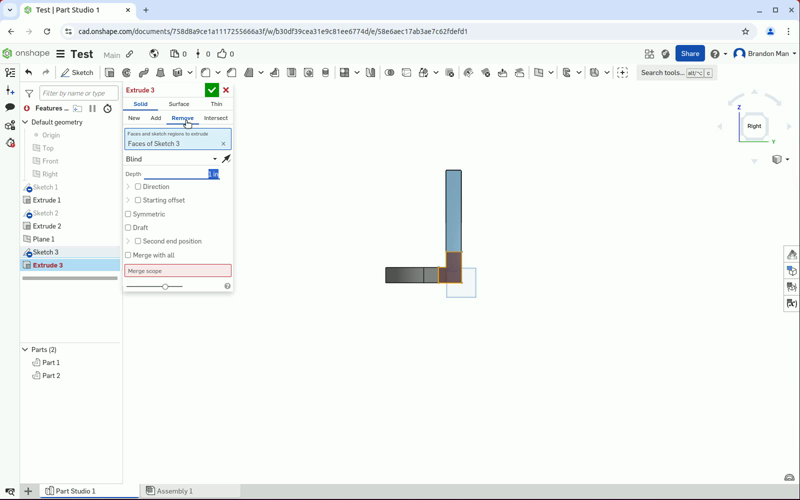
text(1.444)
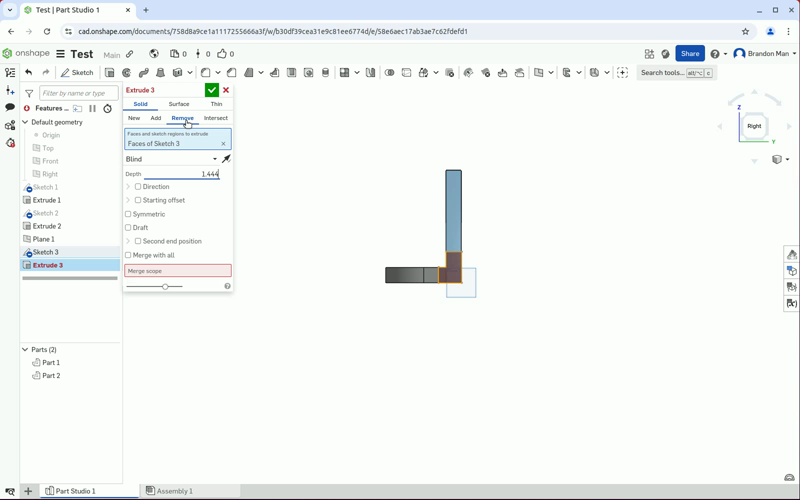
key(tab, 6)
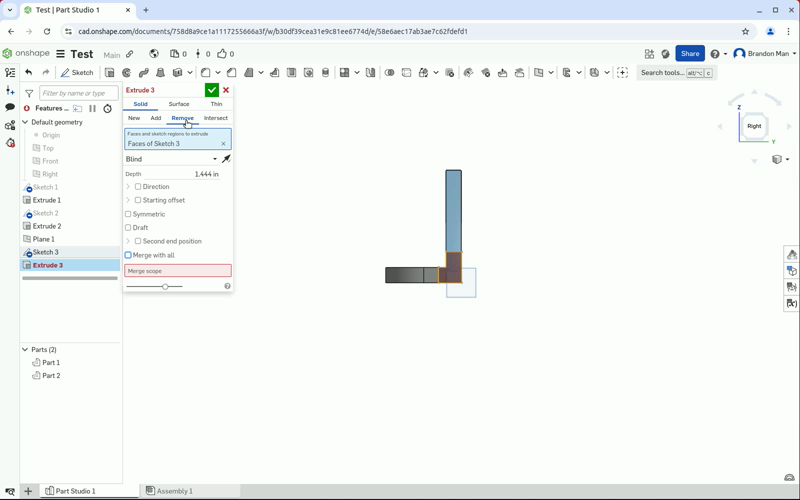
key(space)
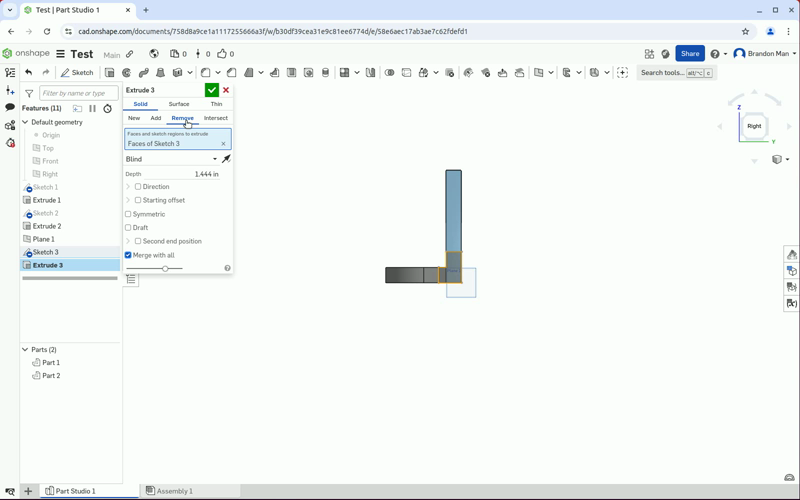
key(enter)
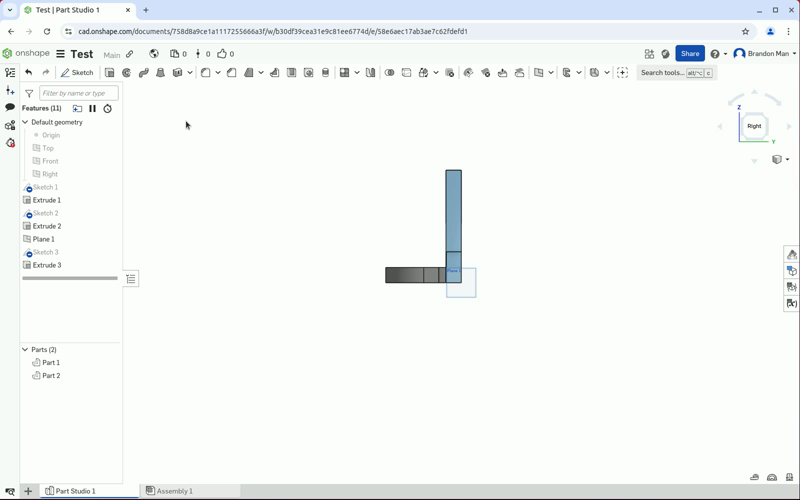
key(shift+h)
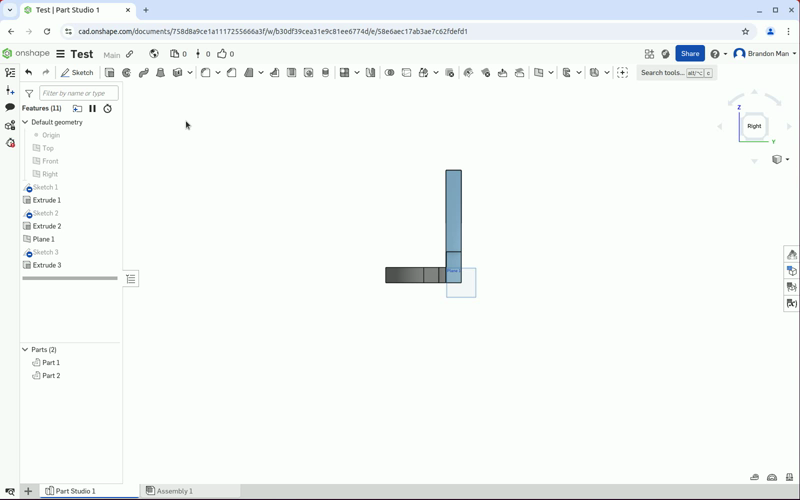
key(shift+h)
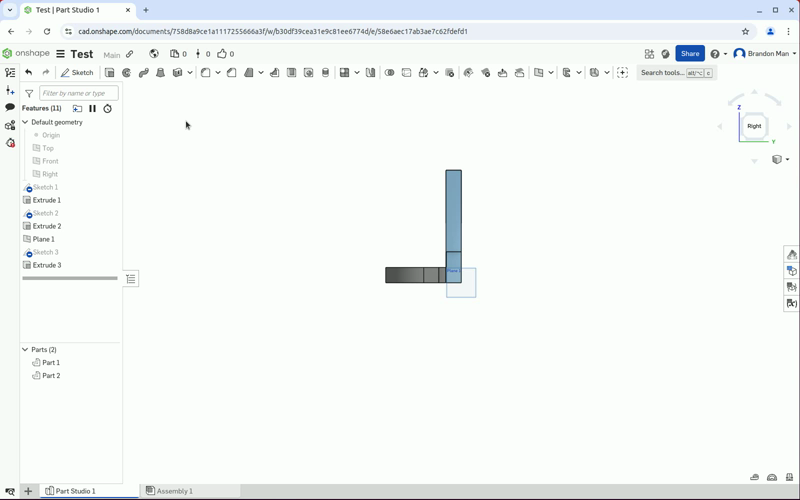
key(shift+7)
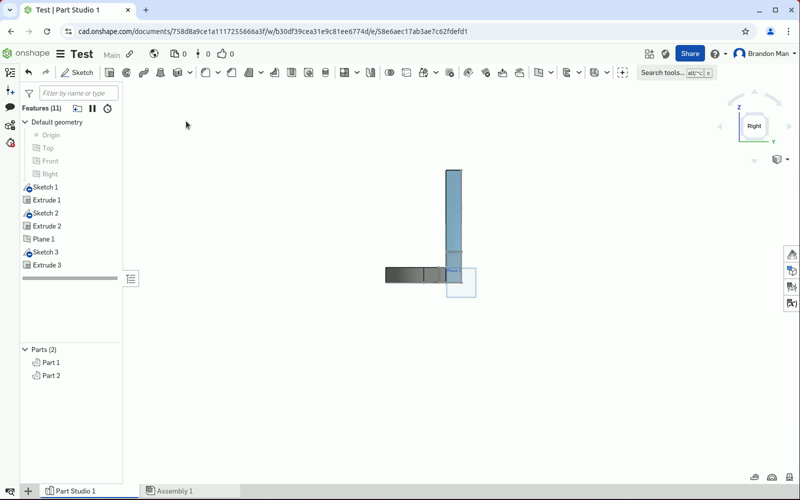
key(right, 2)
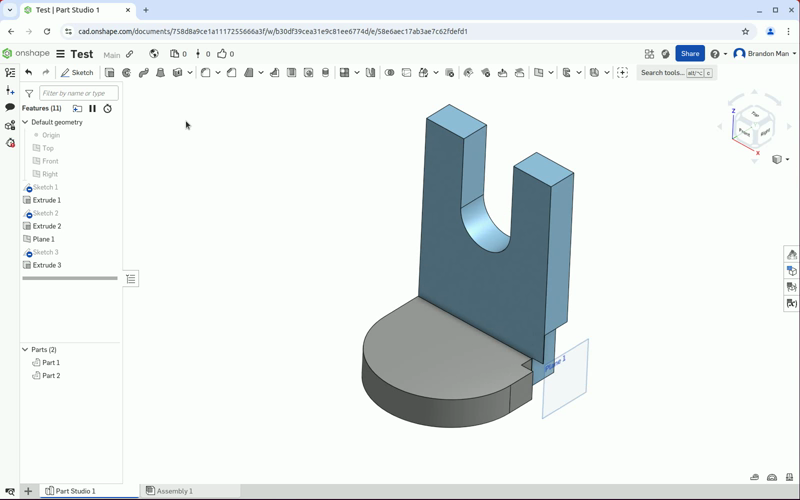
key(down, 2)
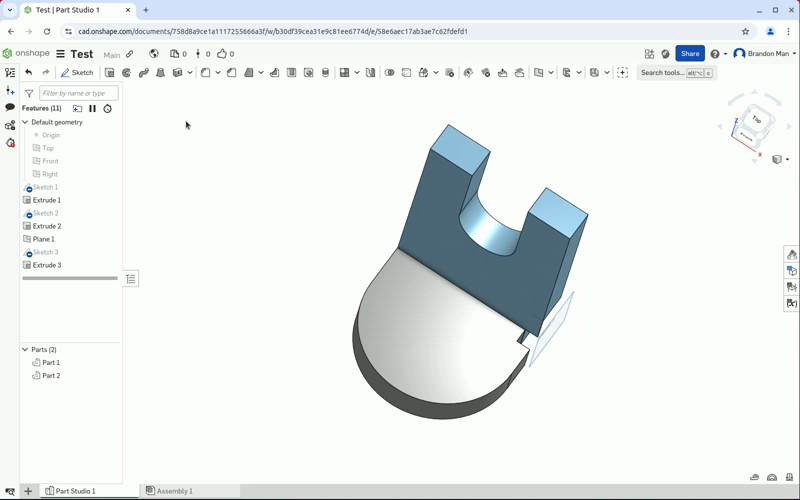
key(up, 2)
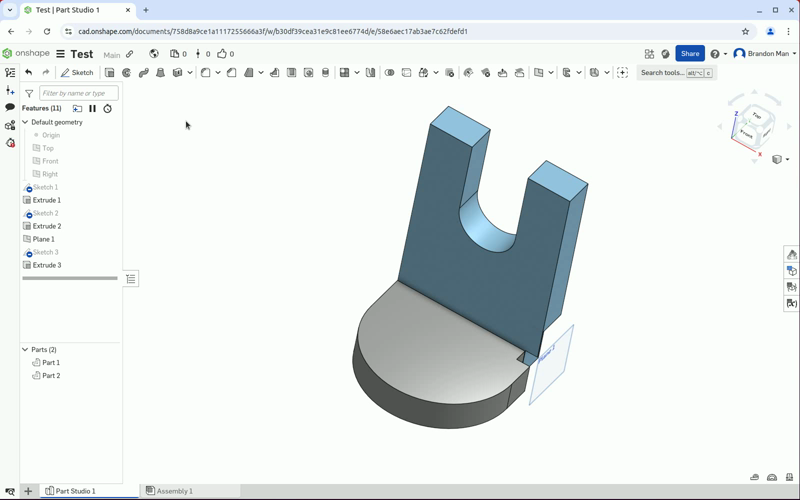
key(left, 2)
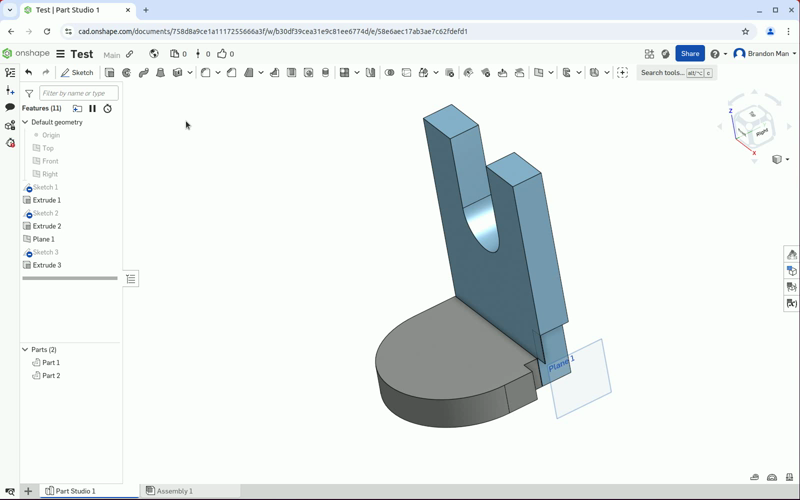
mouse_move(73, 189)
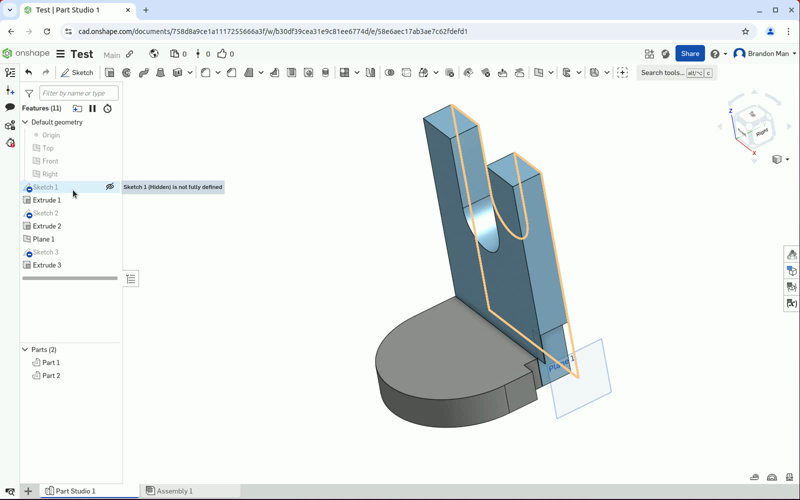
click(73, 189)